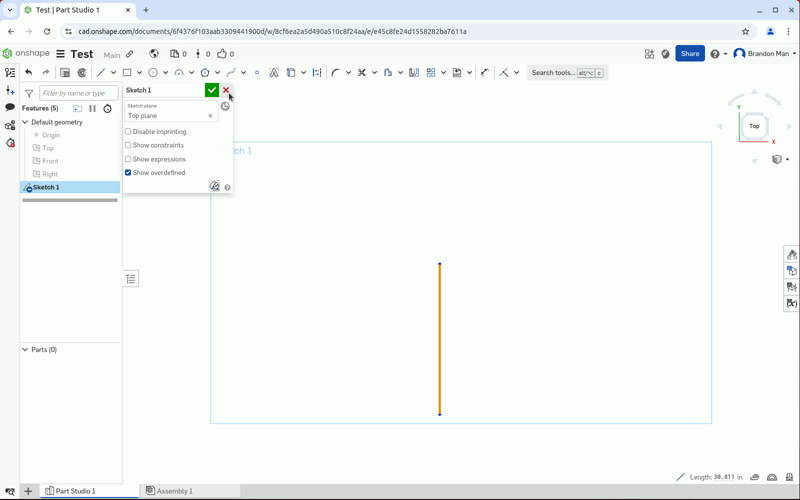
key(shift+h)
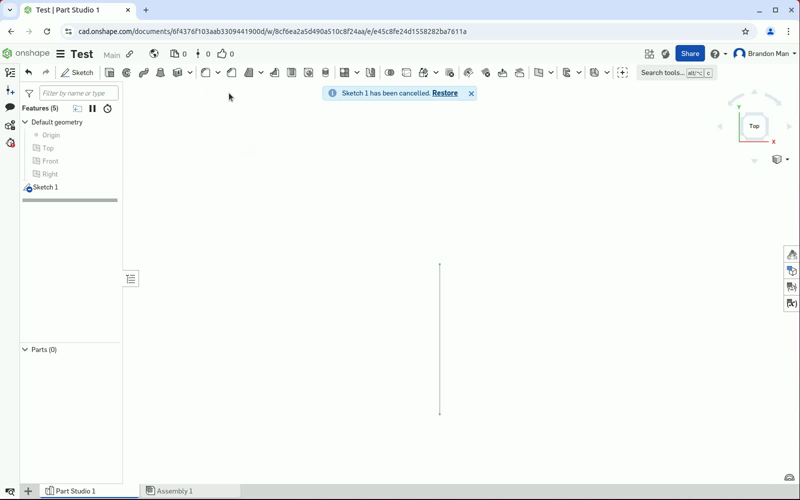
key(shift+s)
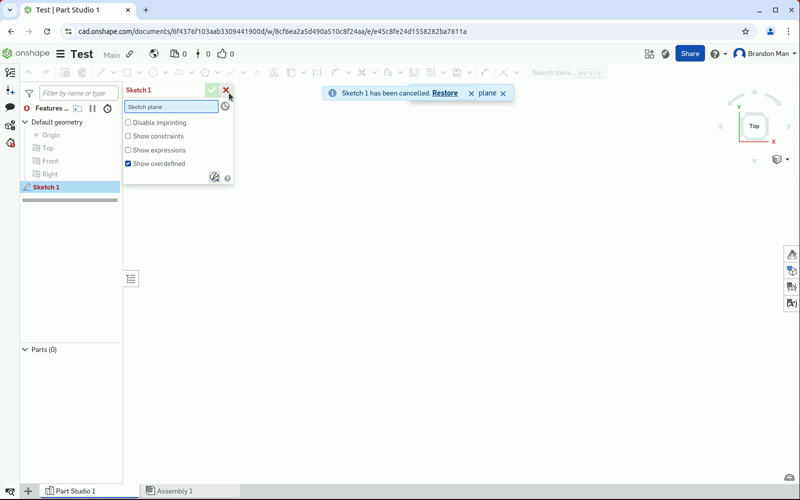
mouse_move(73, 150)
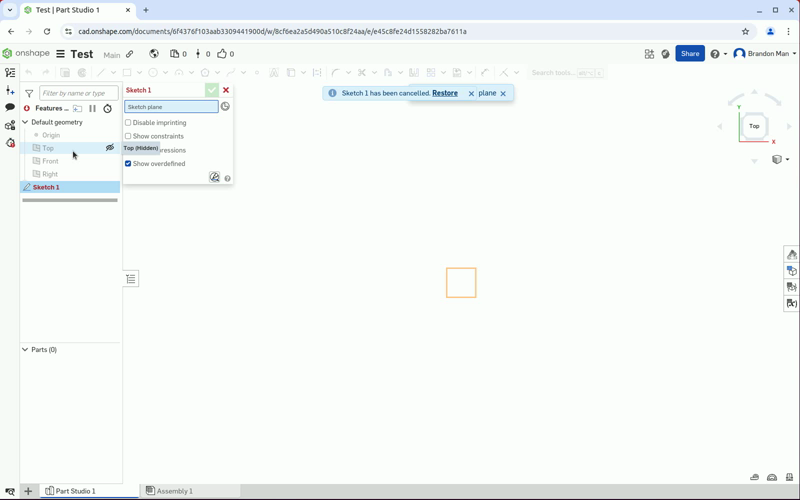
click(73, 150)
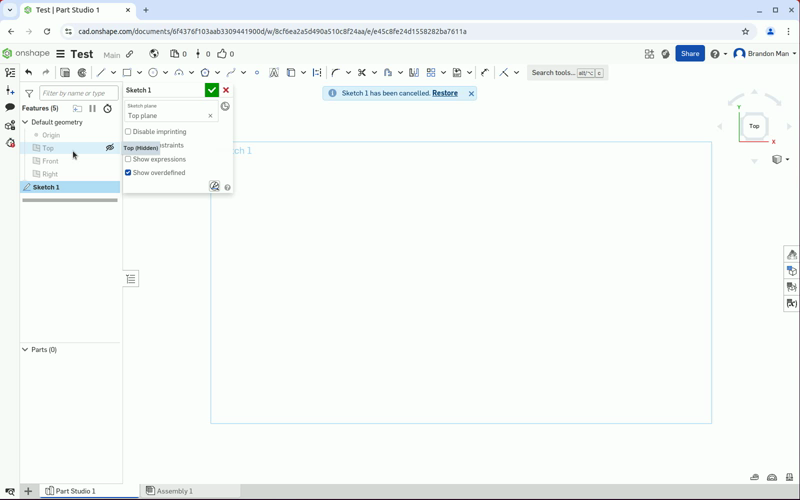
mouse_move(73, 352)
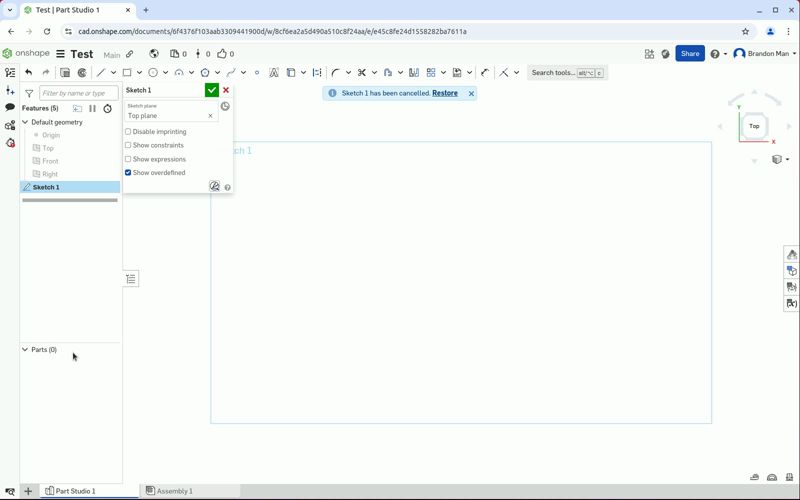
key(y)
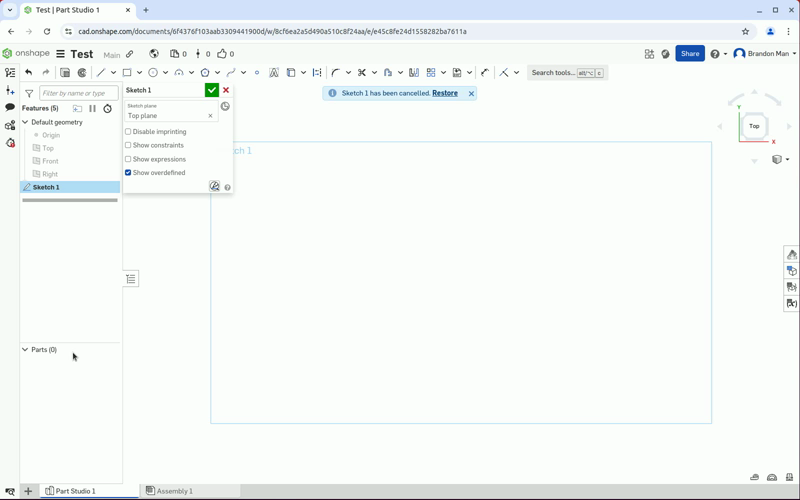
key(l)
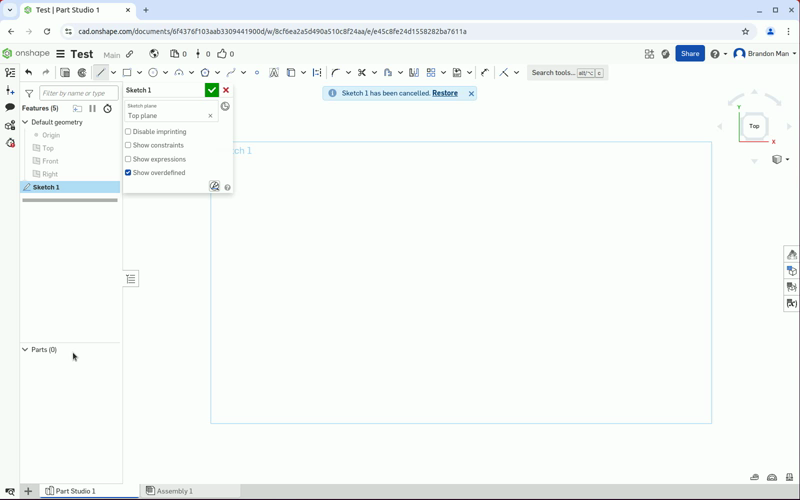
key_down(shift)
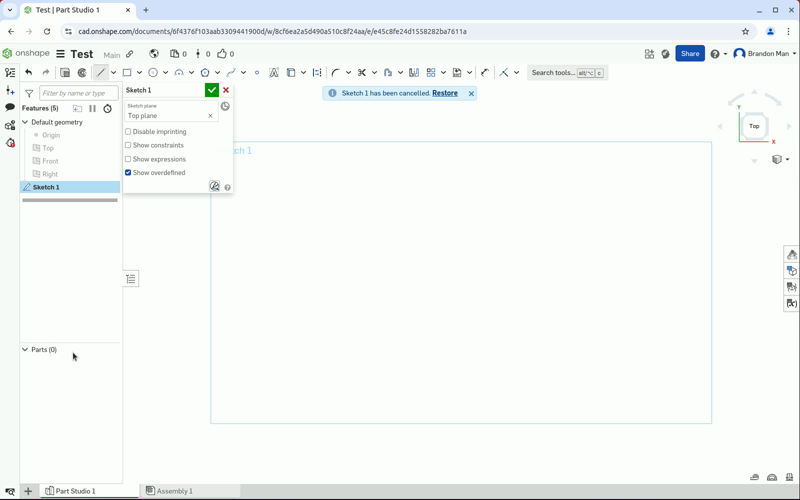
mouse_move(379, 363)
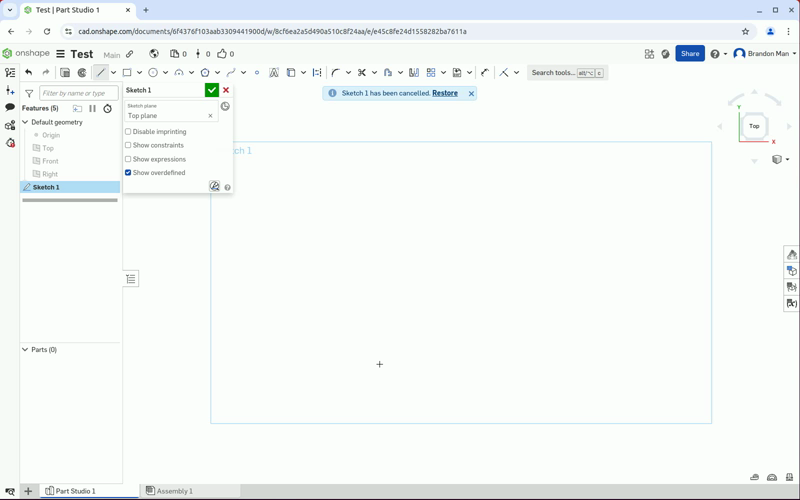
click(379, 363)
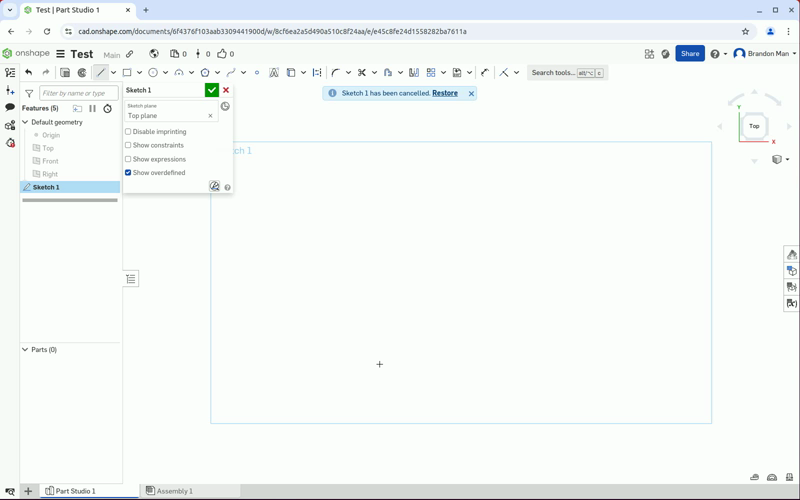
key_up(shift)
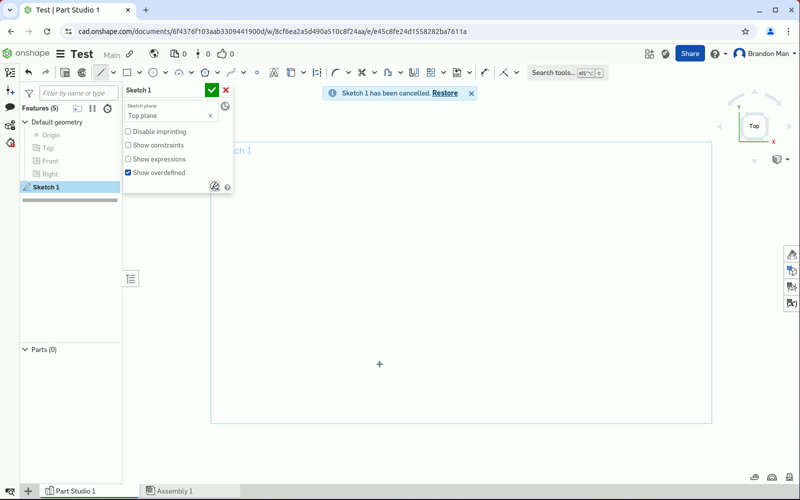
key_down(shift)
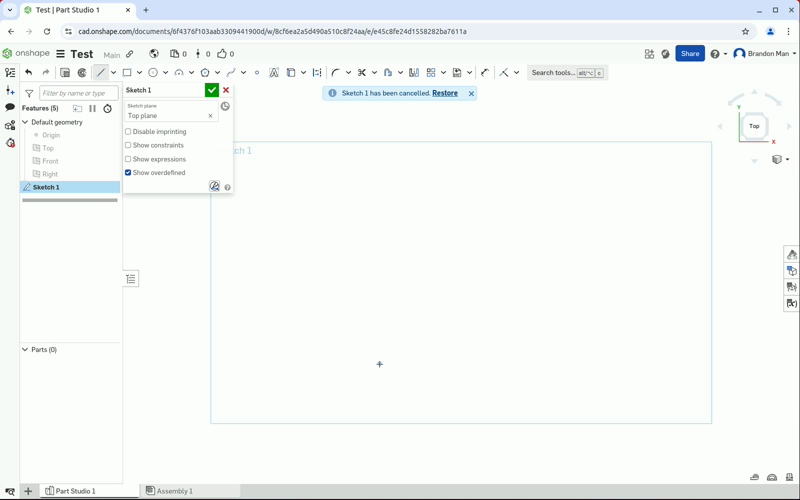
mouse_move(541, 363)
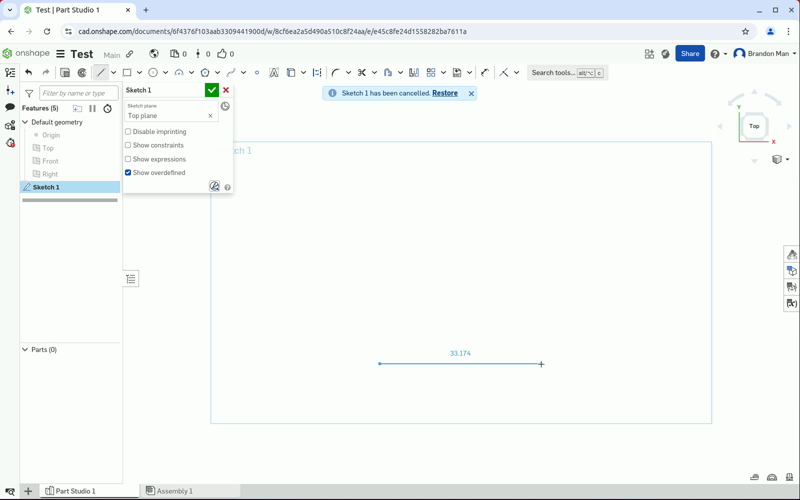
click(541, 363)
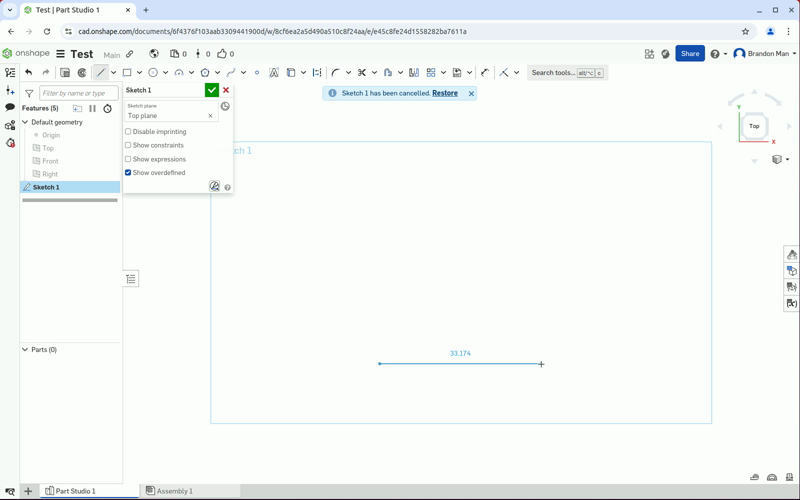
key_up(shift)
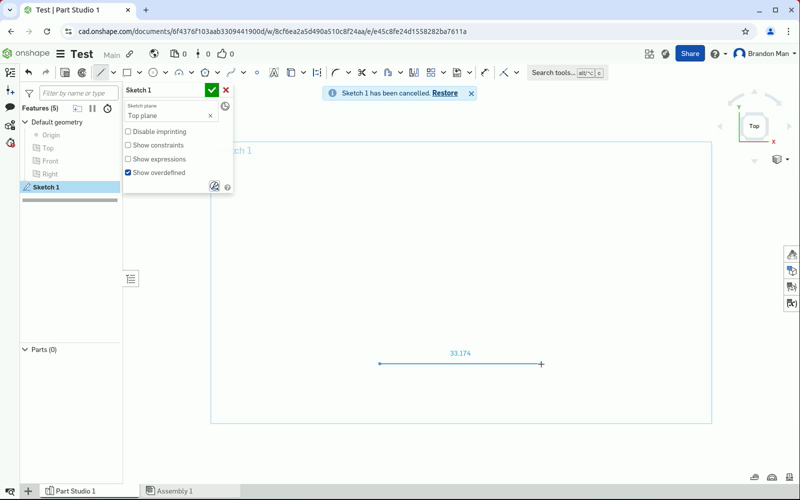
key_down(shift)
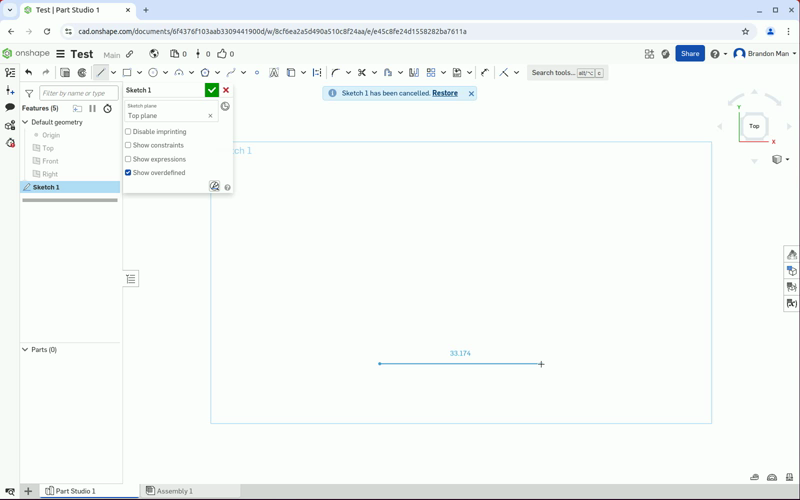
mouse_move(541, 202)
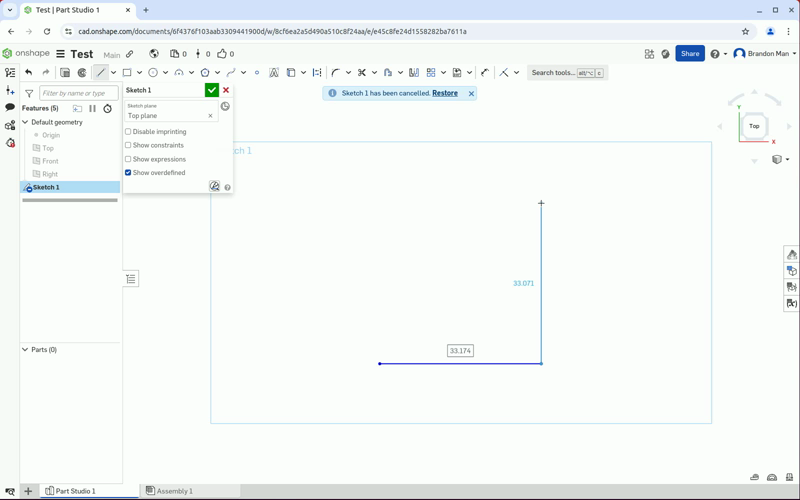
click(541, 202)
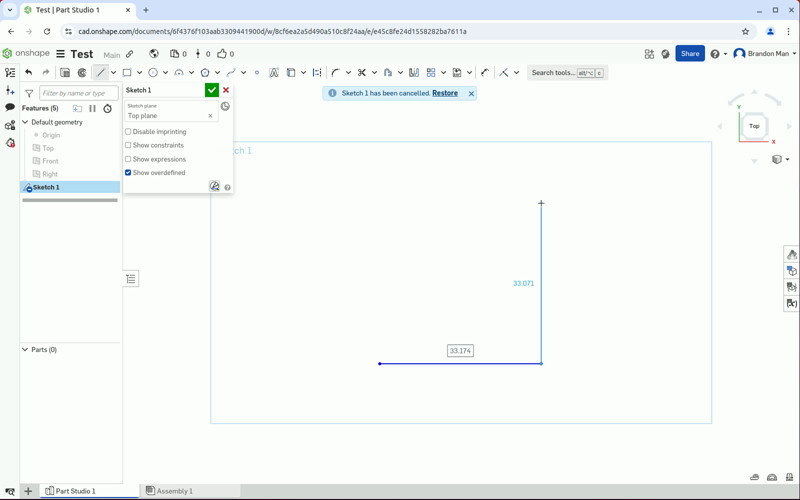
key_up(shift)
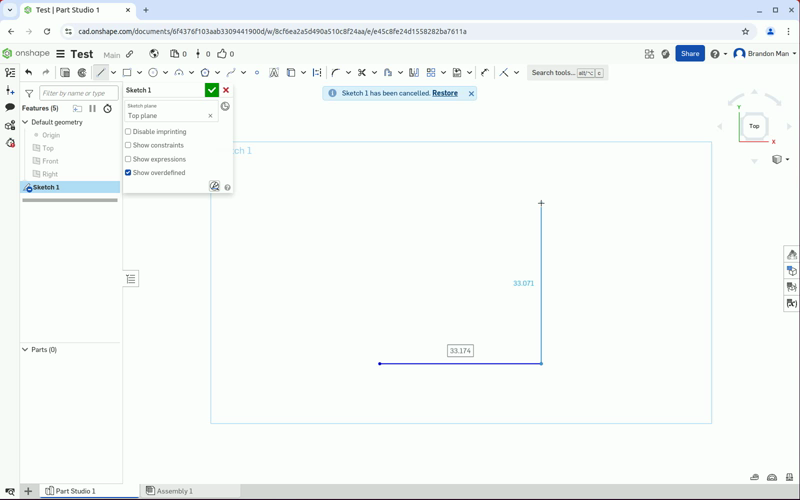
key_down(shift)
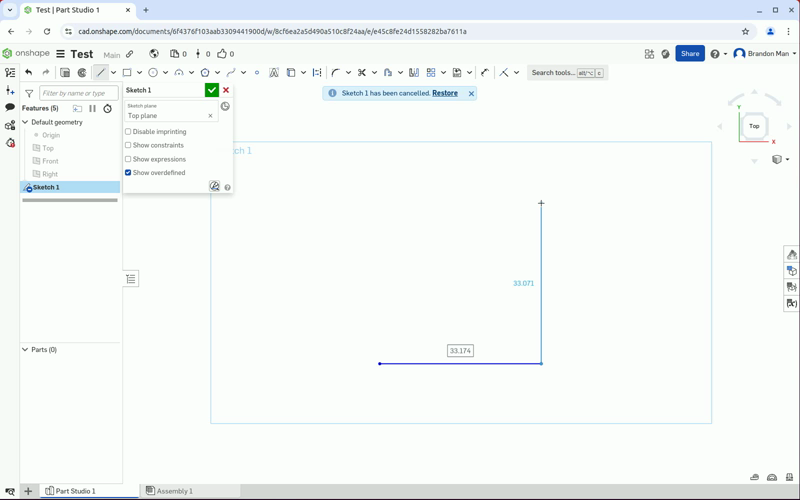
mouse_move(379, 202)
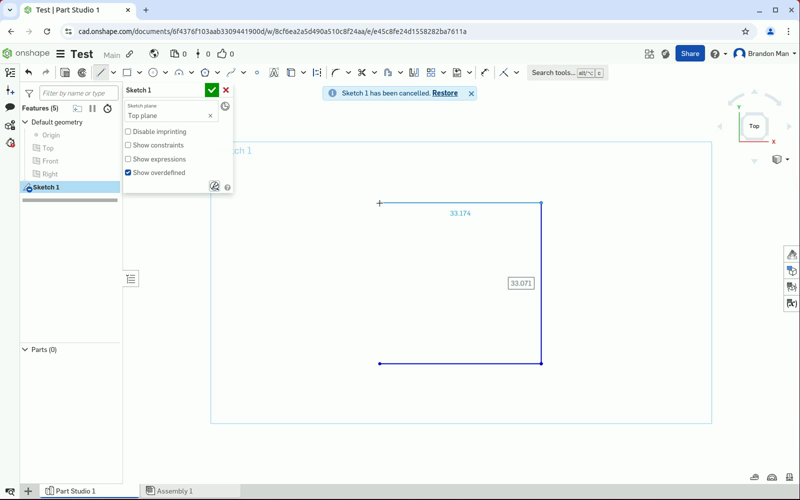
click(379, 202)
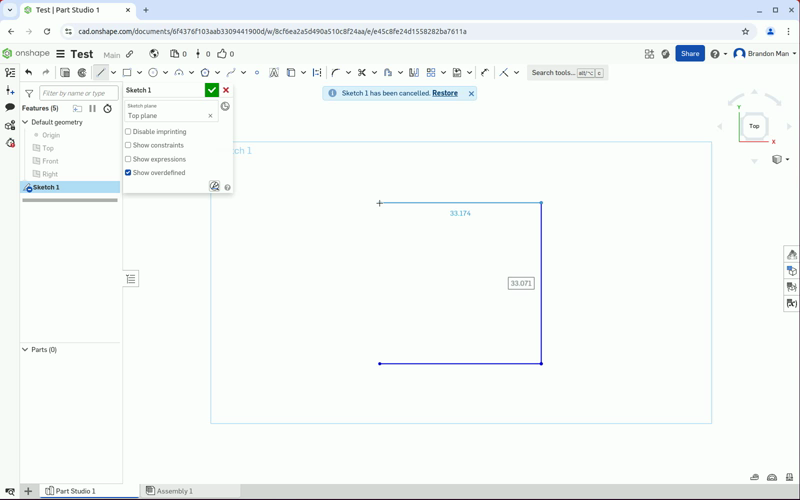
key_up(shift)
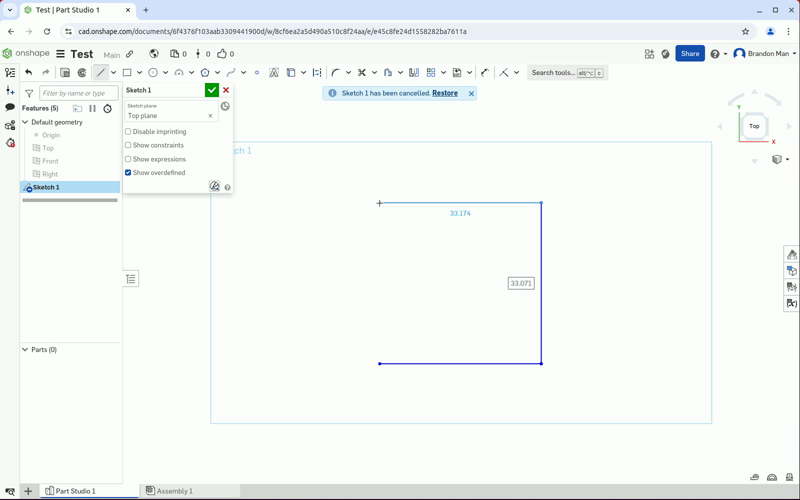
key_down(shift)
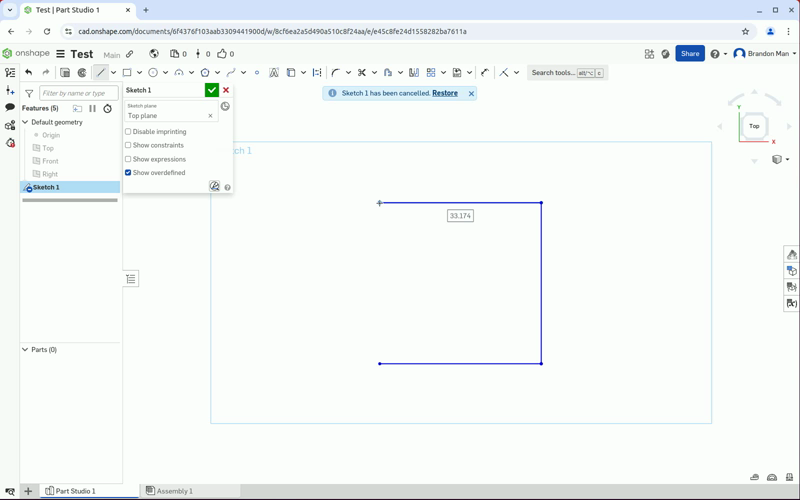
mouse_move(379, 363)
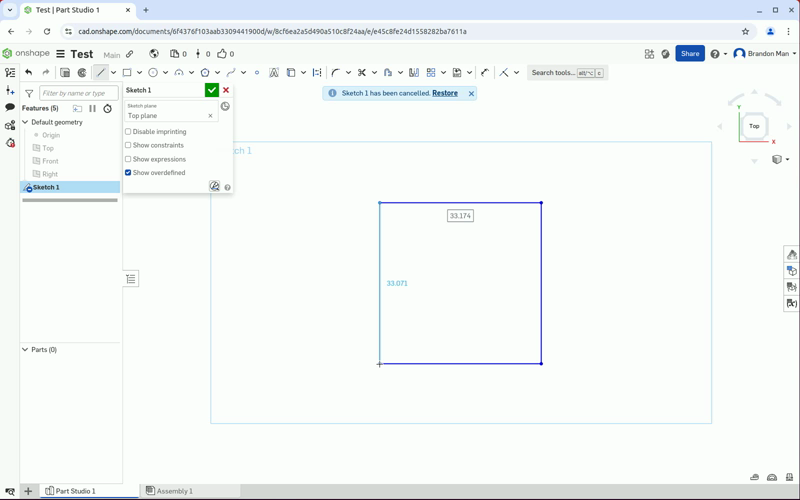
key_up(shift)
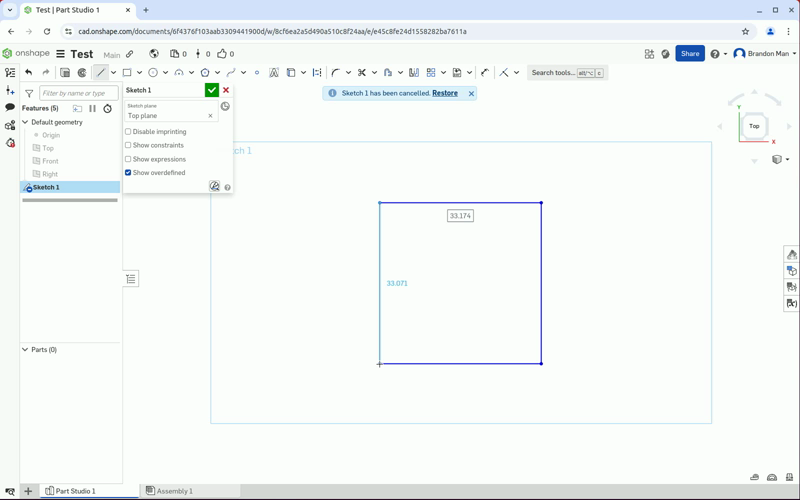
click(379, 363)
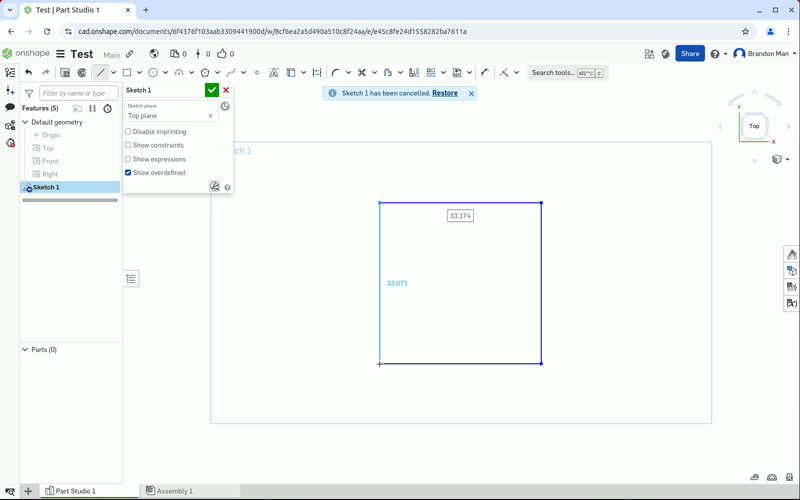
key(esc)
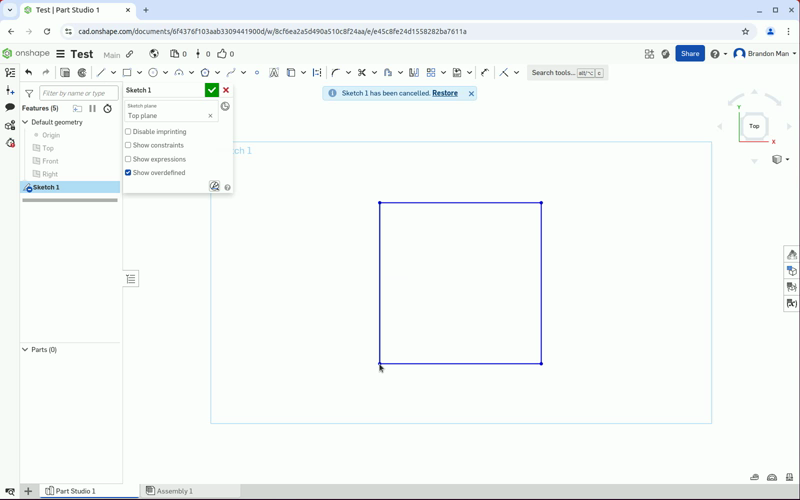
key(l)
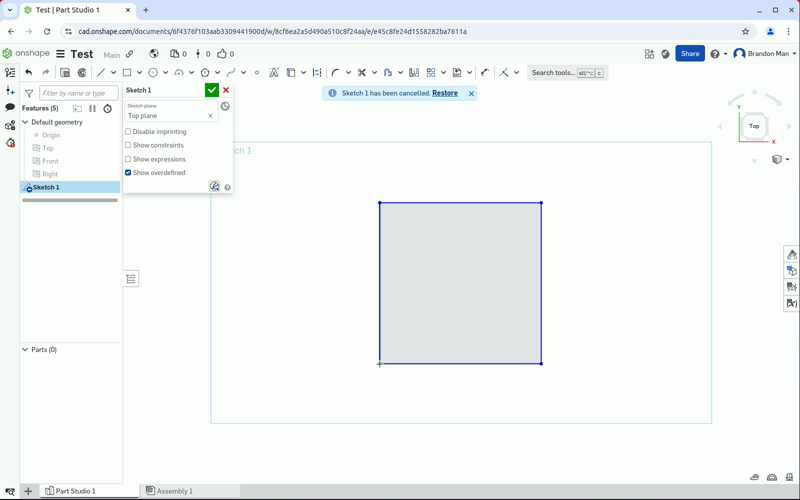
key_down(shift)
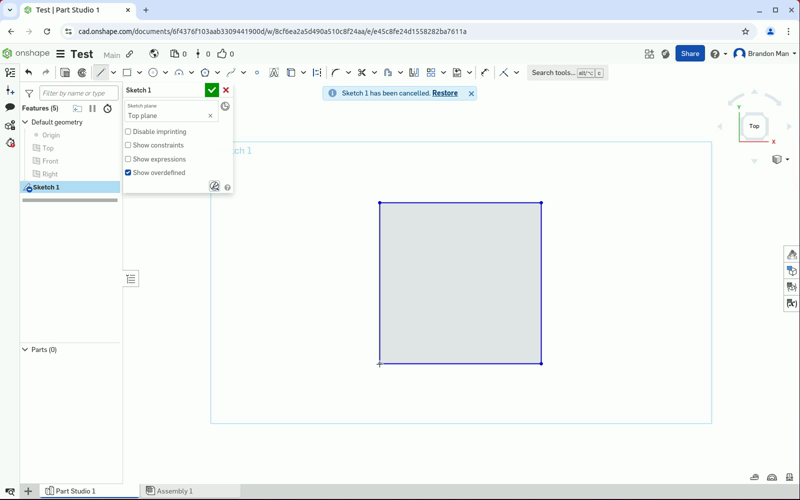
mouse_move(415, 328)
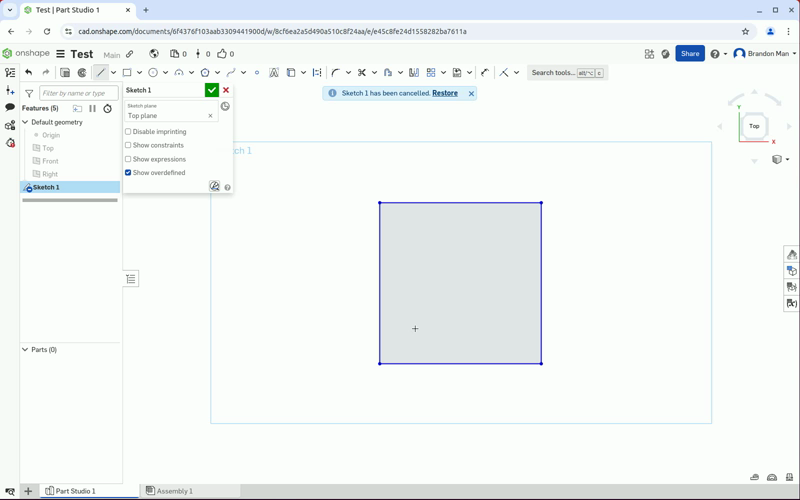
click(415, 328)
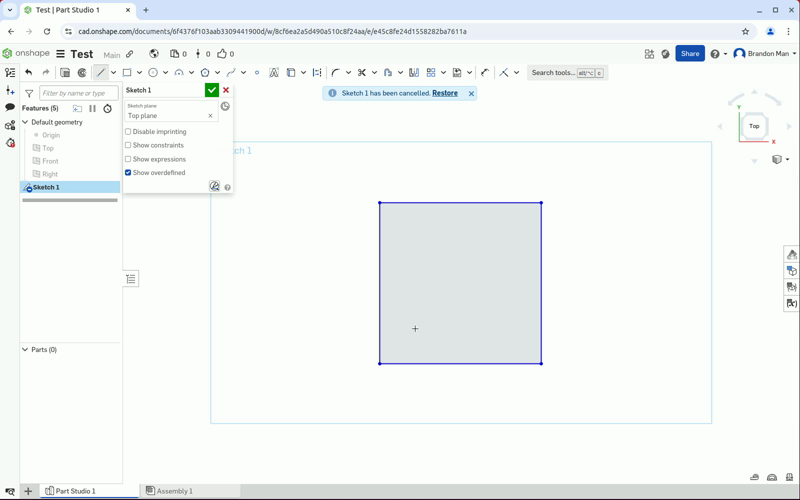
key_up(shift)
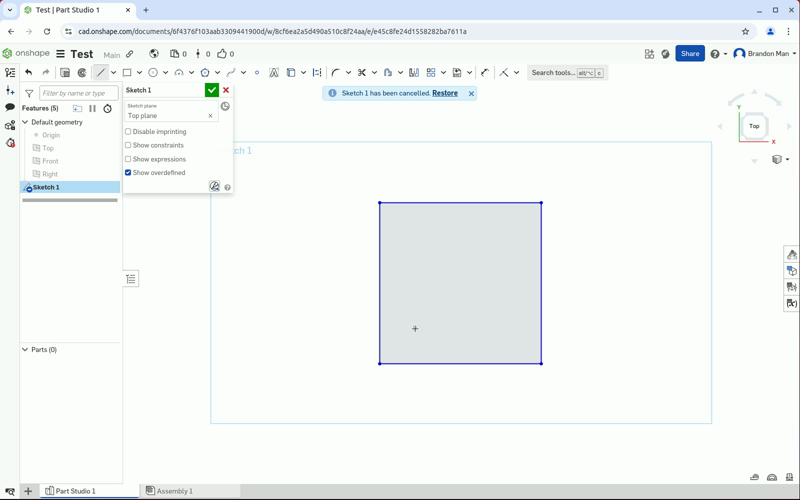
key_down(shift)
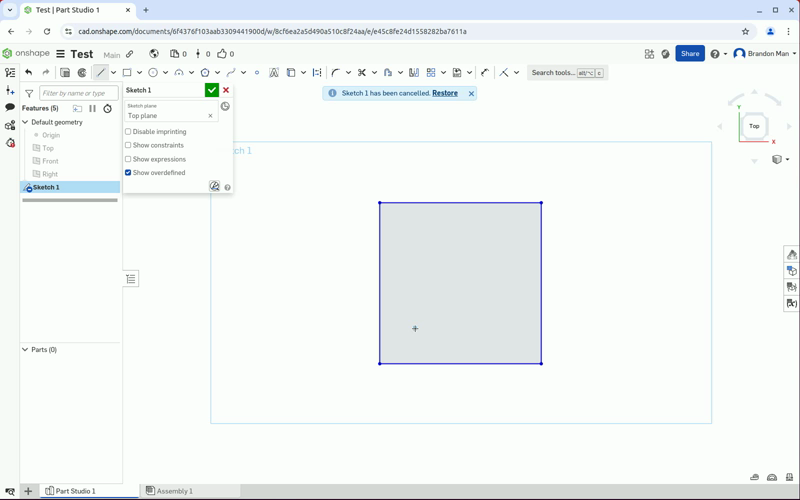
mouse_move(505, 328)
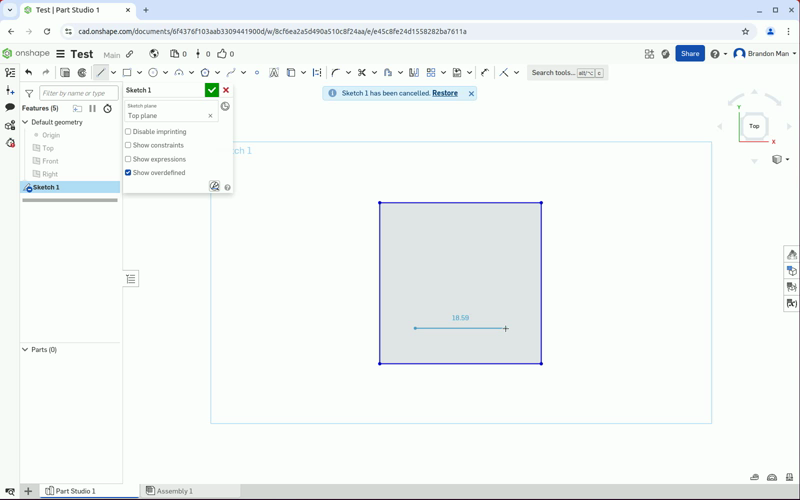
click(505, 328)
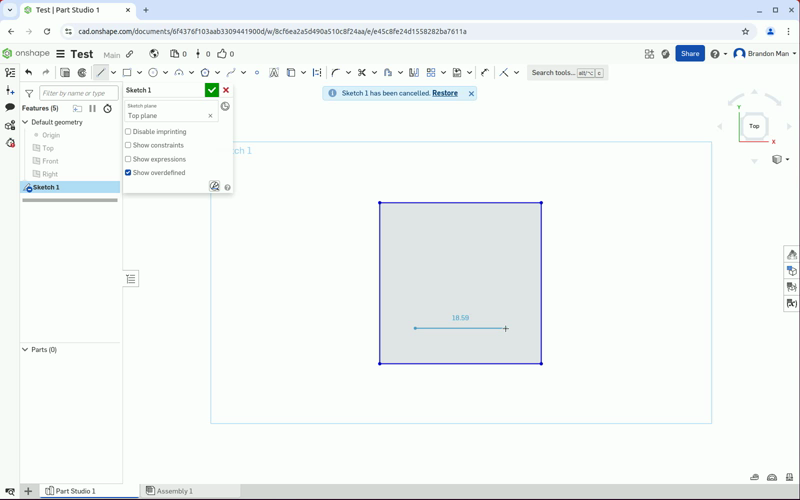
key_up(shift)
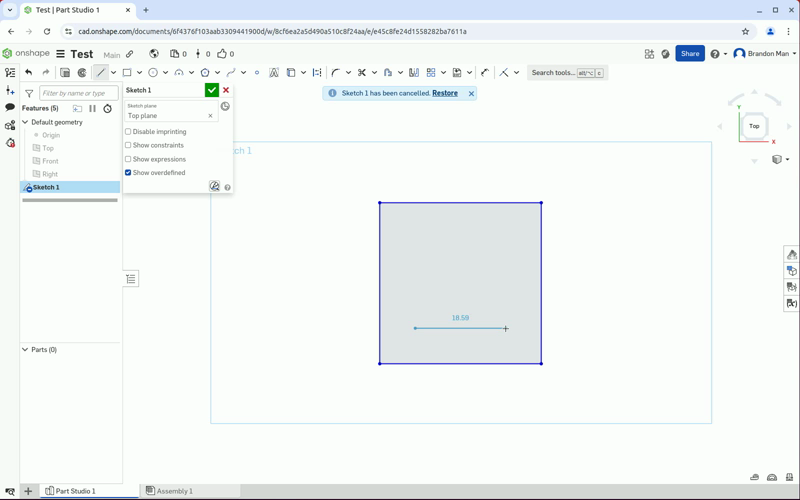
key_down(shift)
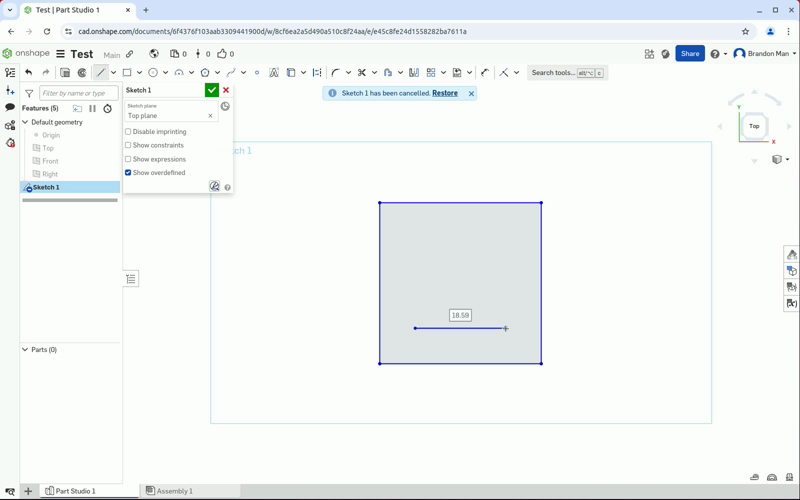
mouse_move(505, 238)
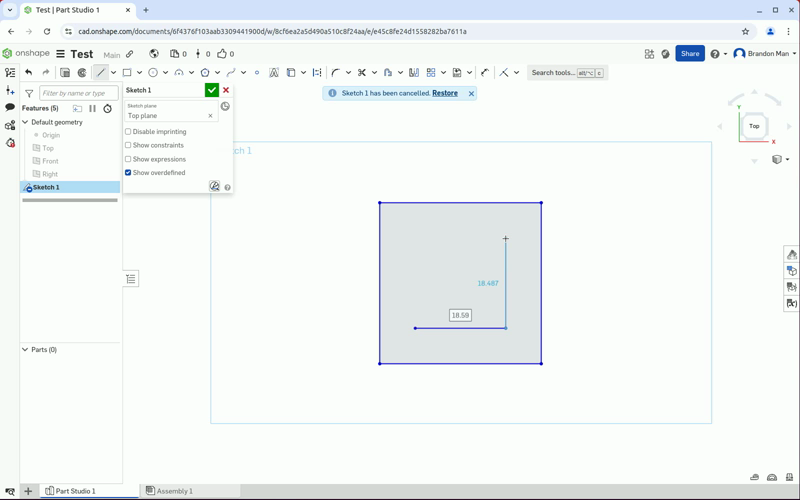
click(505, 238)
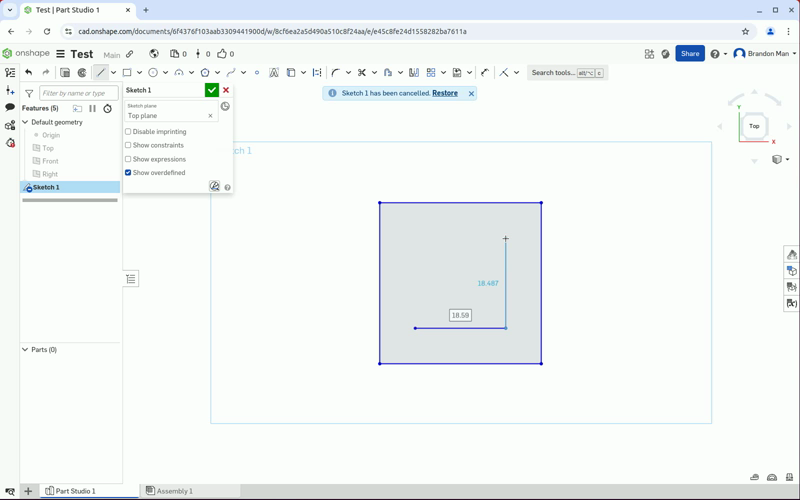
key_up(shift)
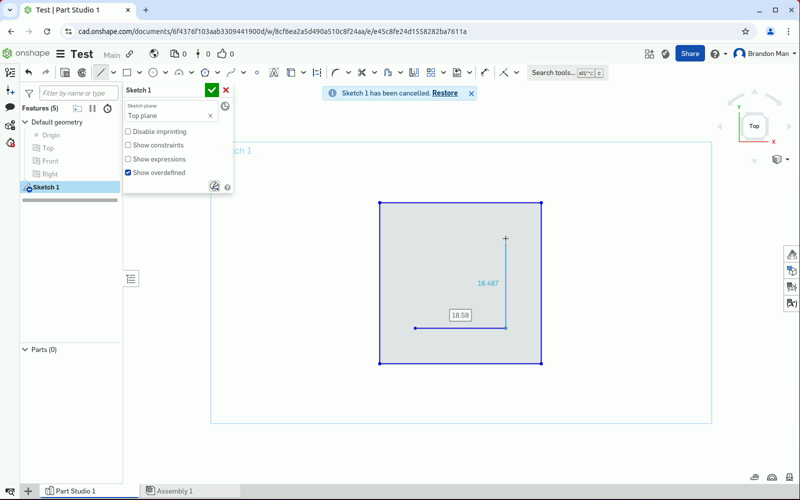
key_down(shift)
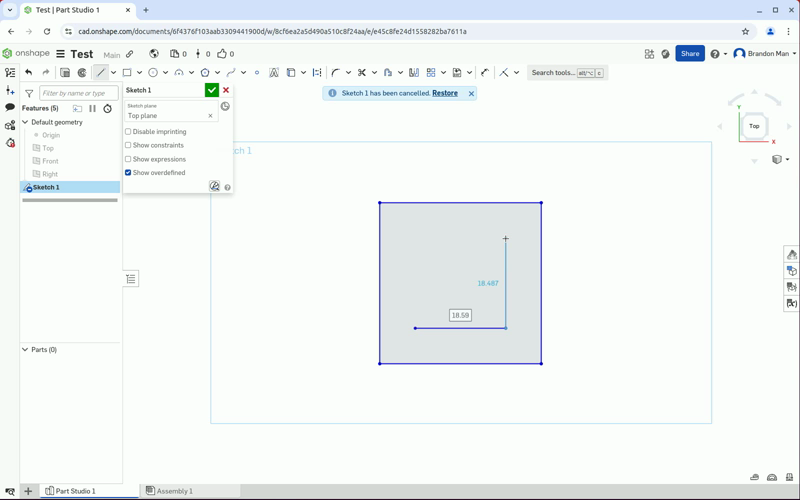
mouse_move(415, 238)
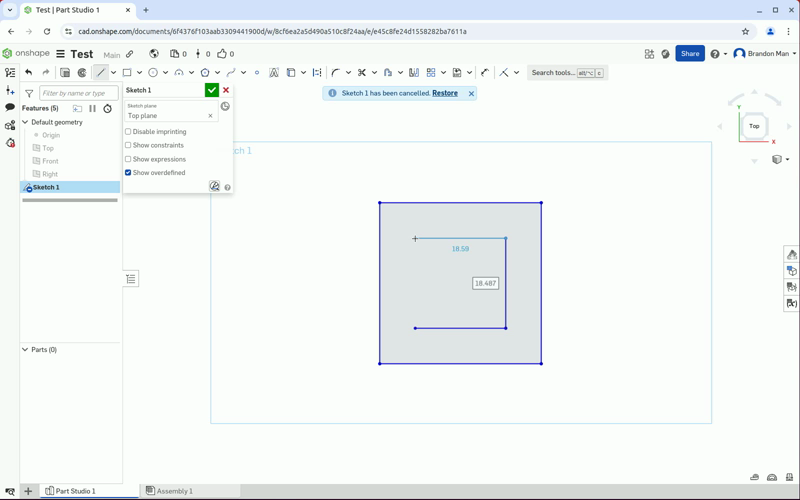
click(415, 238)
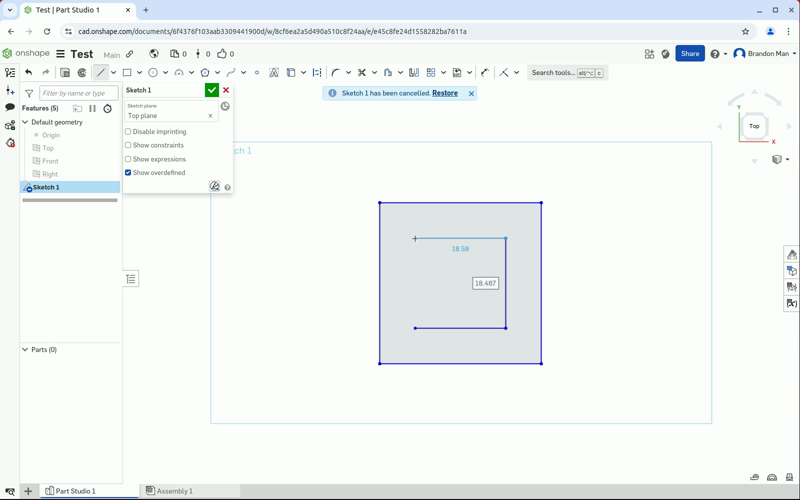
key_up(shift)
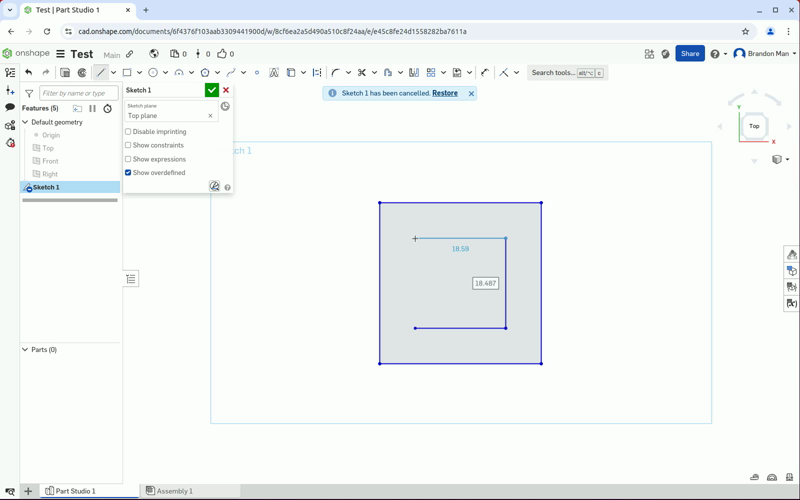
key_down(shift)
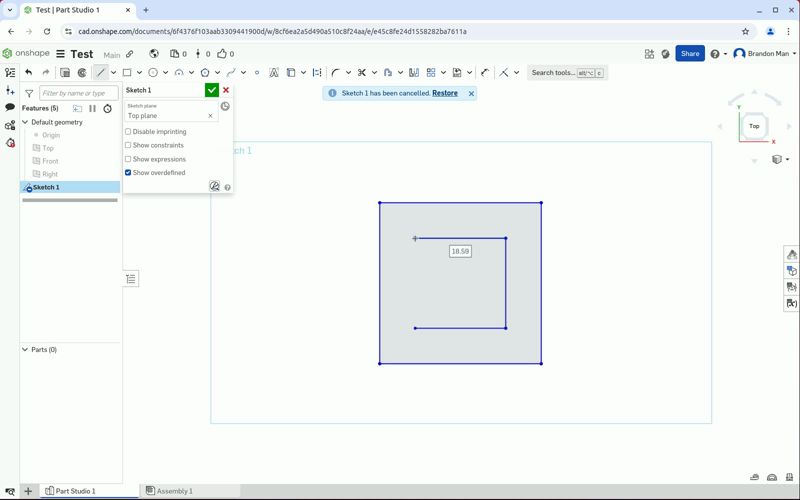
mouse_move(415, 328)
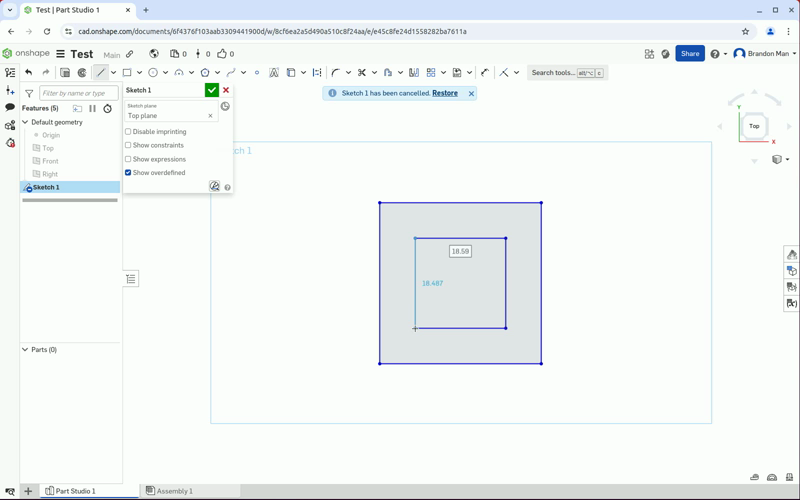
key_up(shift)
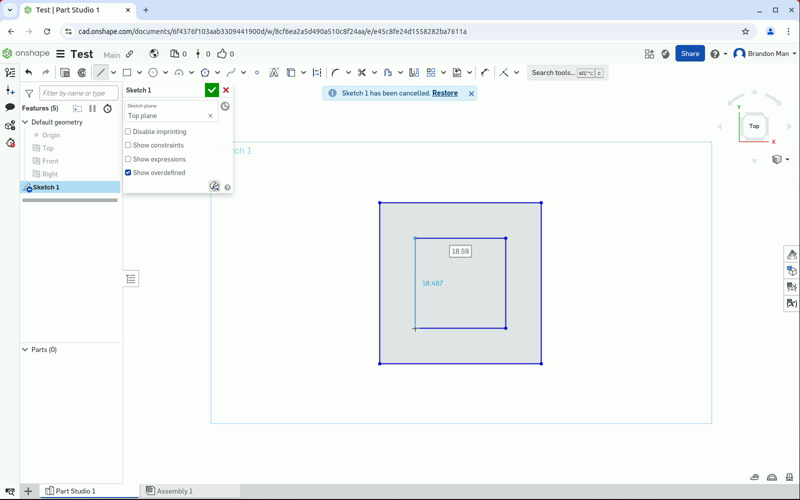
click(415, 328)
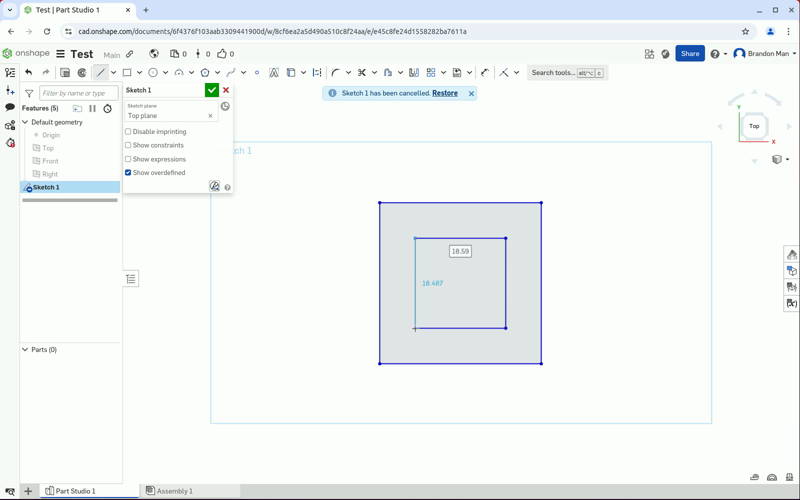
key(esc)
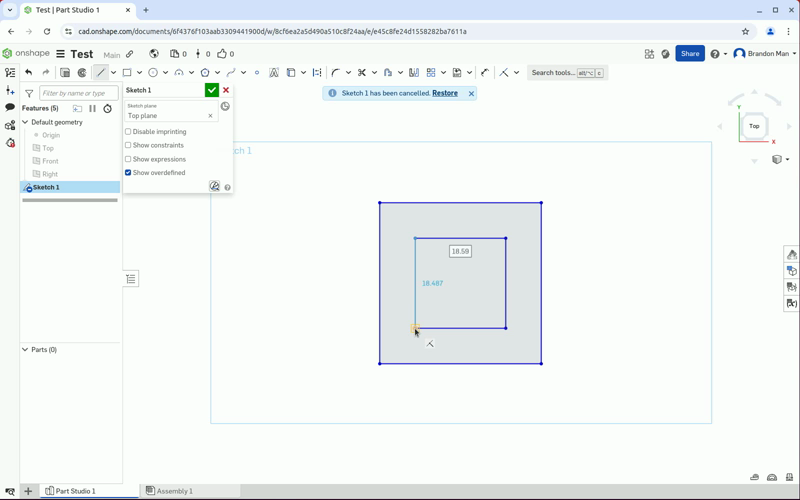
mouse_move(521, 348)
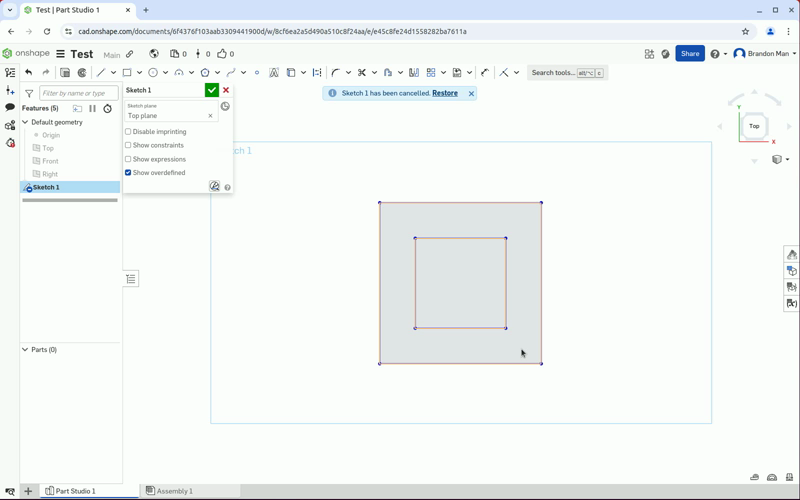
click(521, 348)
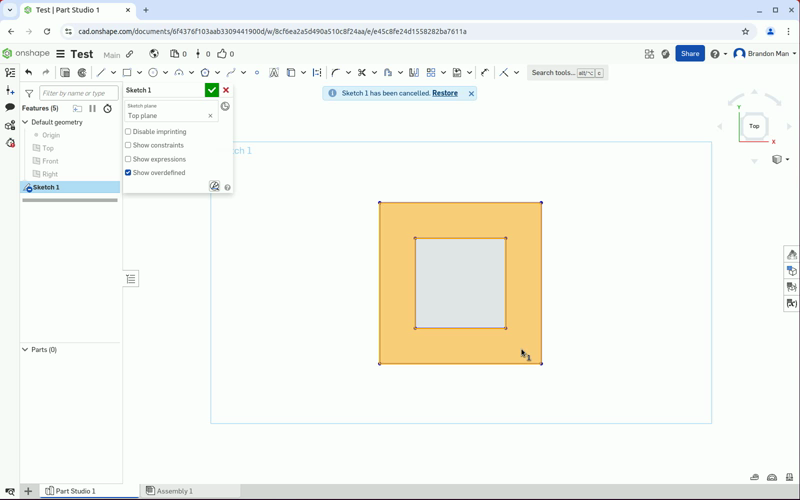
mouse_move(73, 352)
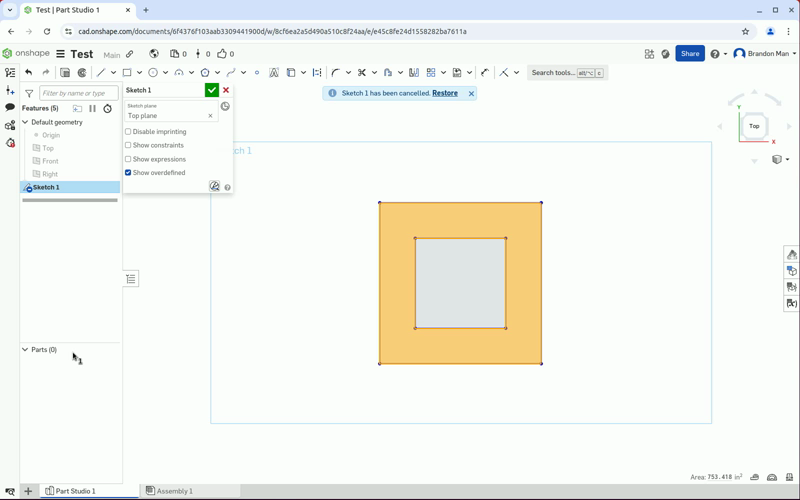
key(shift+y)
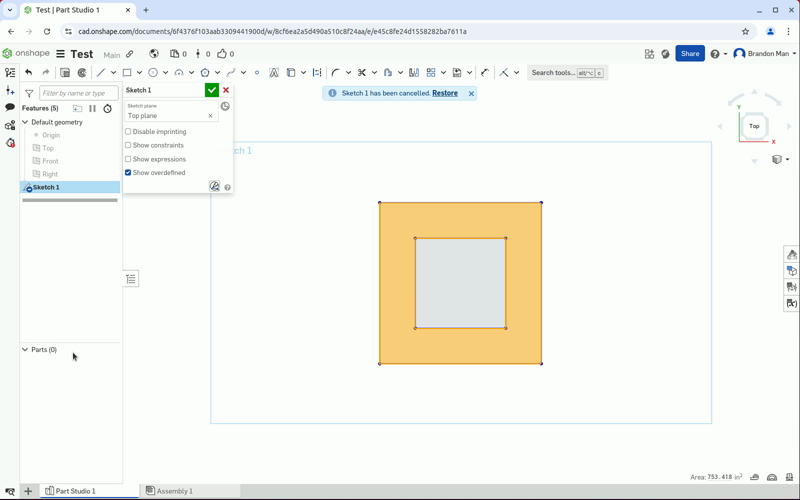
key(shift+e)
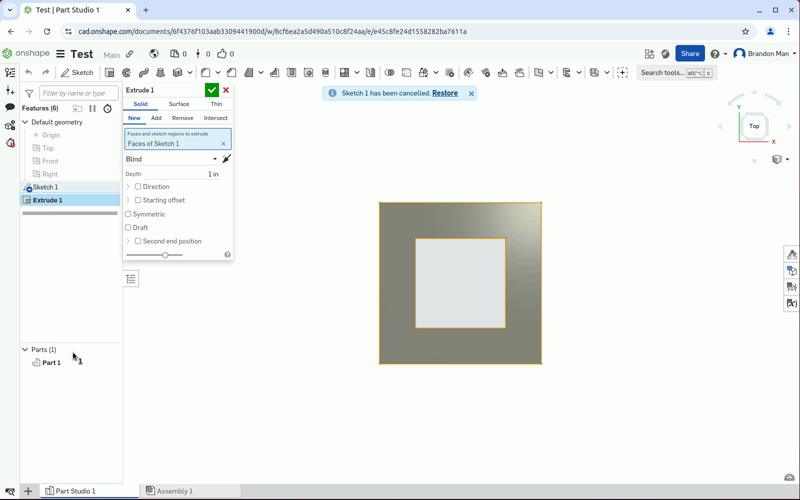
mouse_move(143, 106)
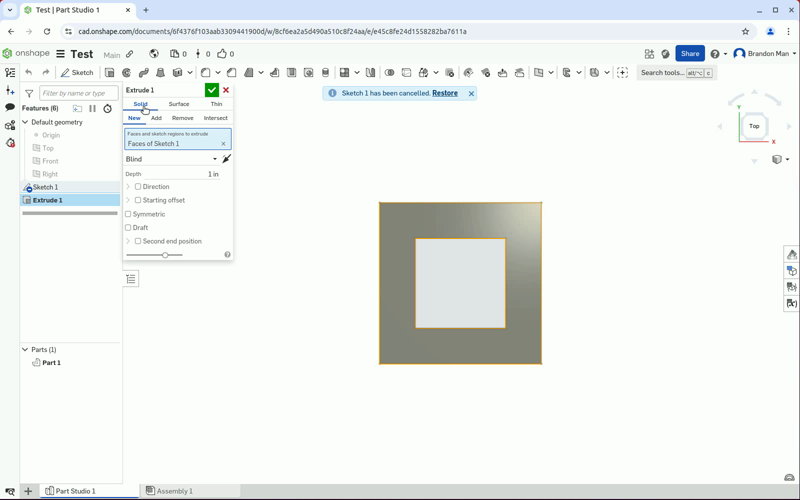
click(143, 106)
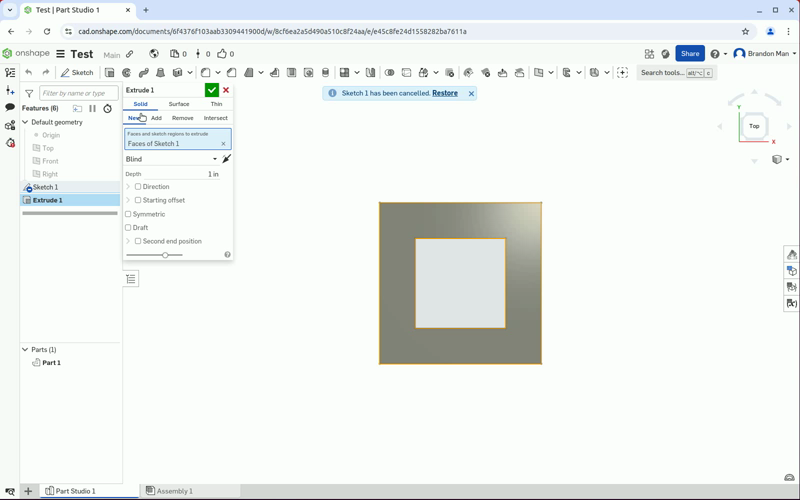
mouse_move(137, 120)
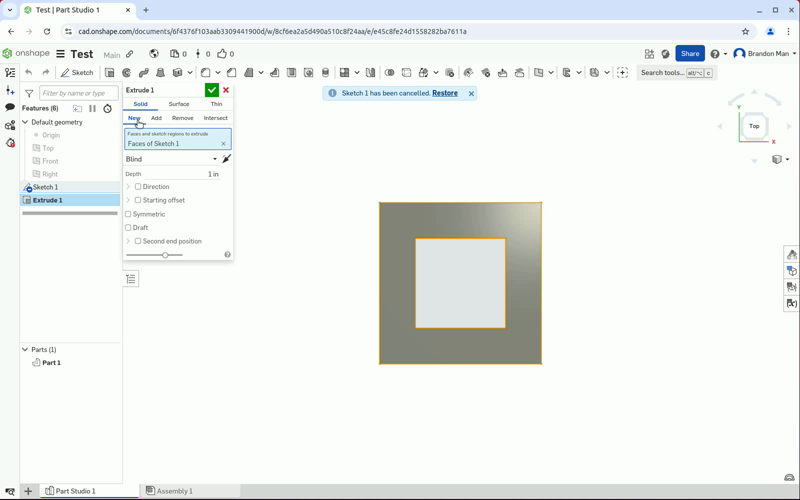
click(137, 120)
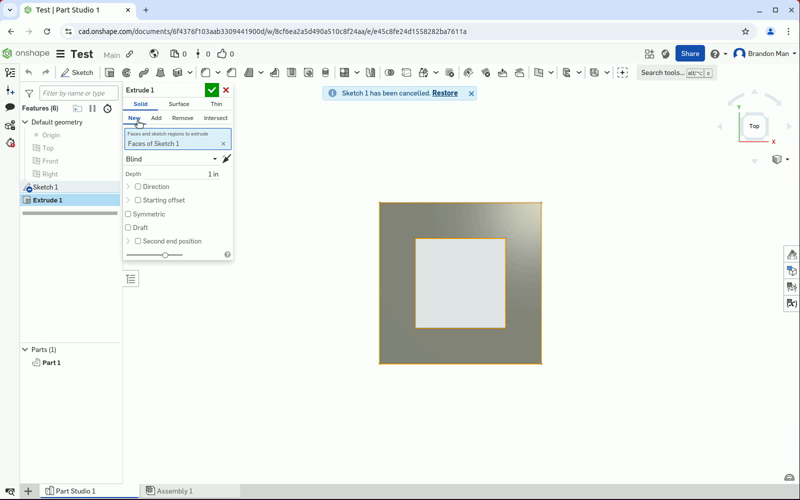
key(tab, 4)
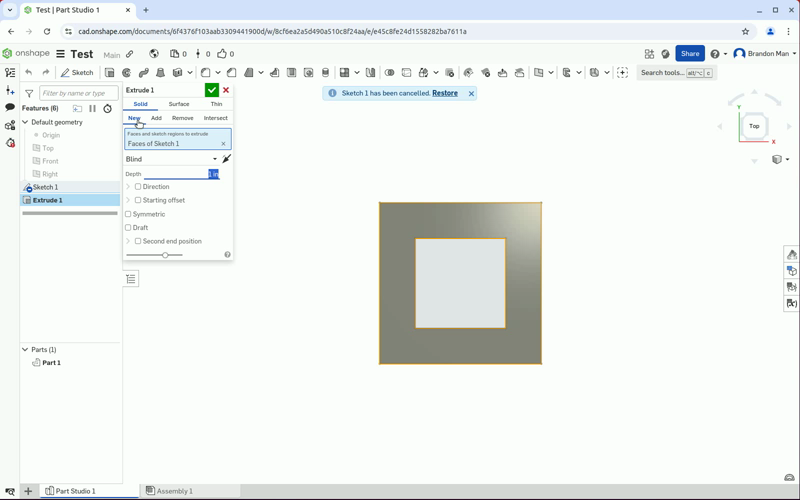
text(0.963)
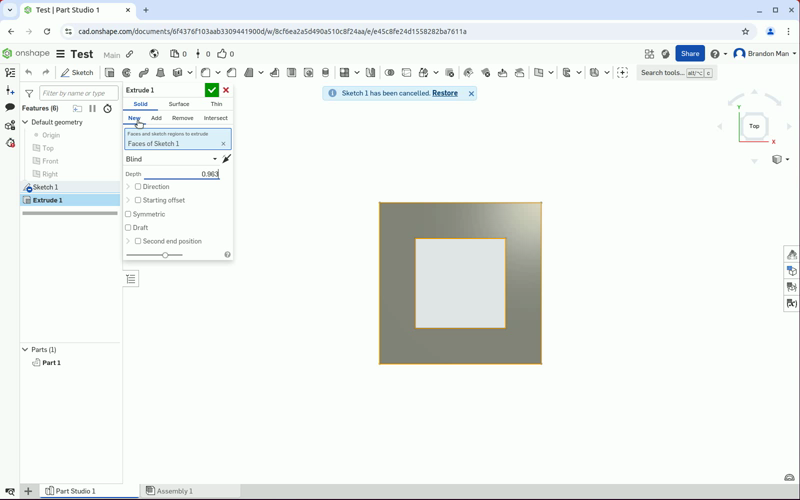
key(enter)
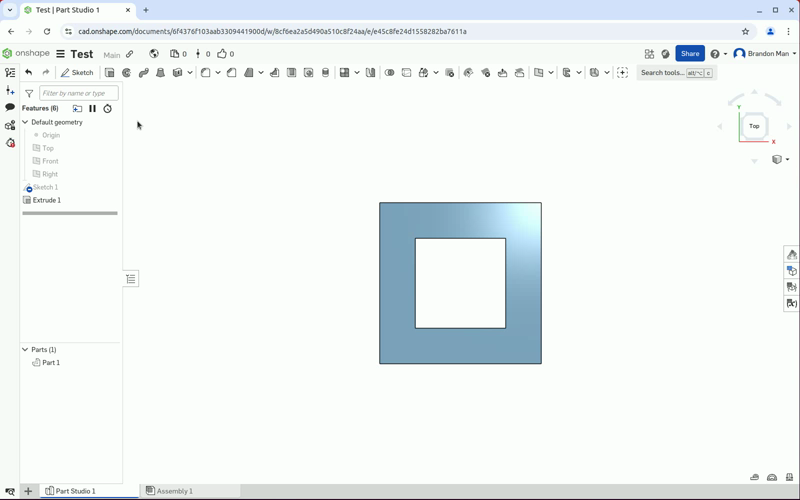
key(shift+h)
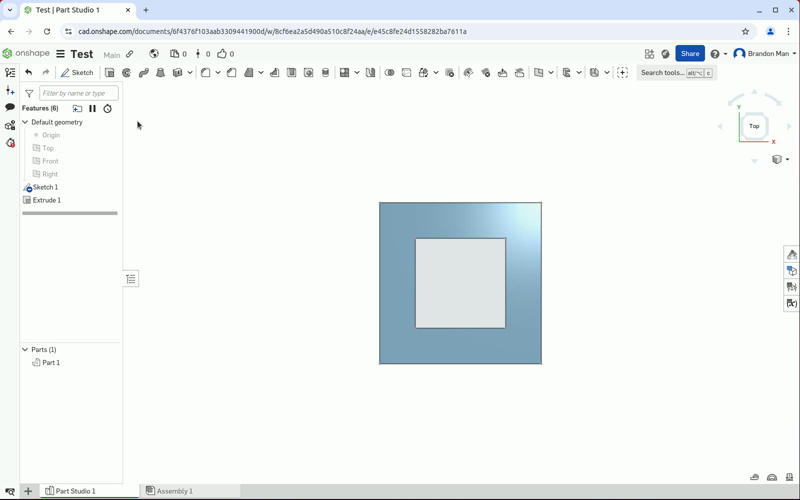
key(shift+h)
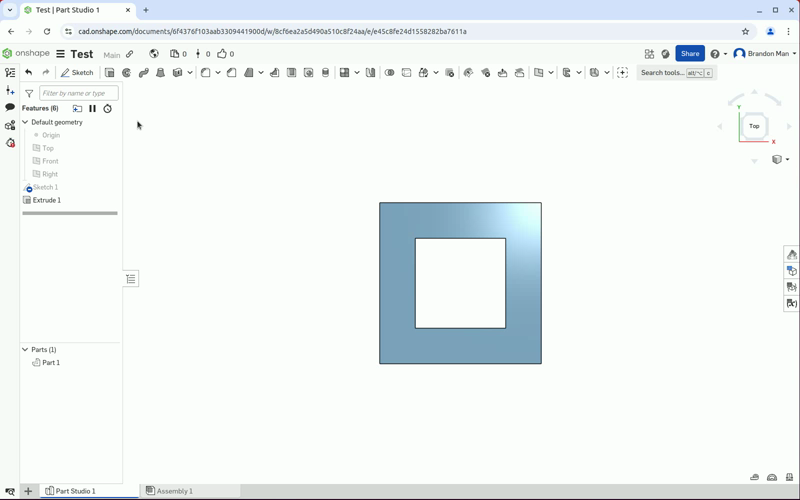
mouse_move(73, 189)
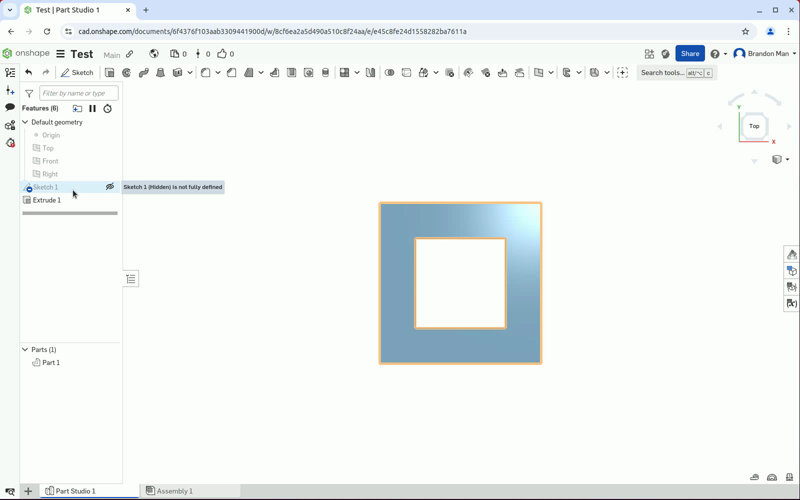
click(73, 189)
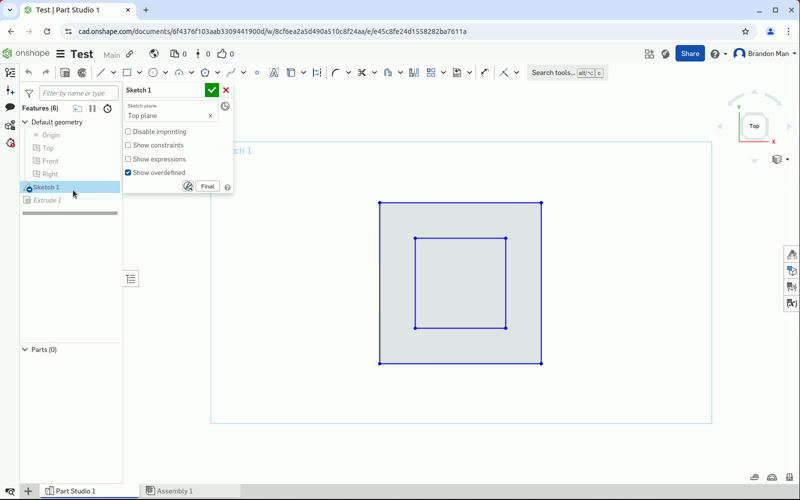
mouse_move(229, 92)
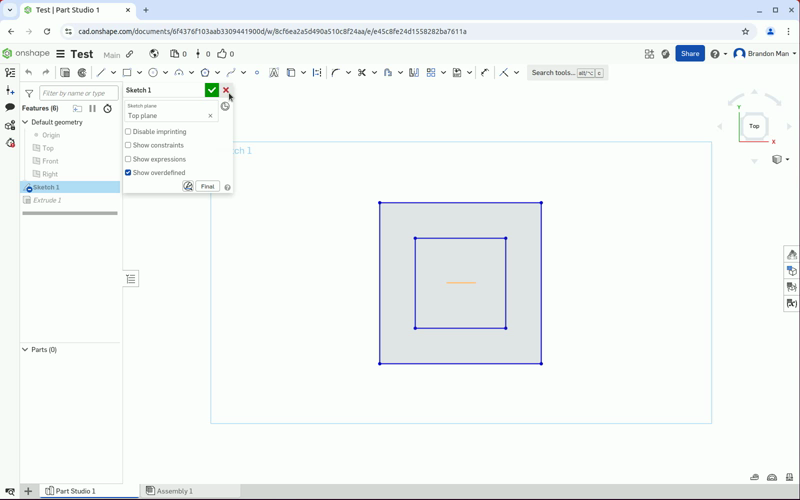
click(229, 92)
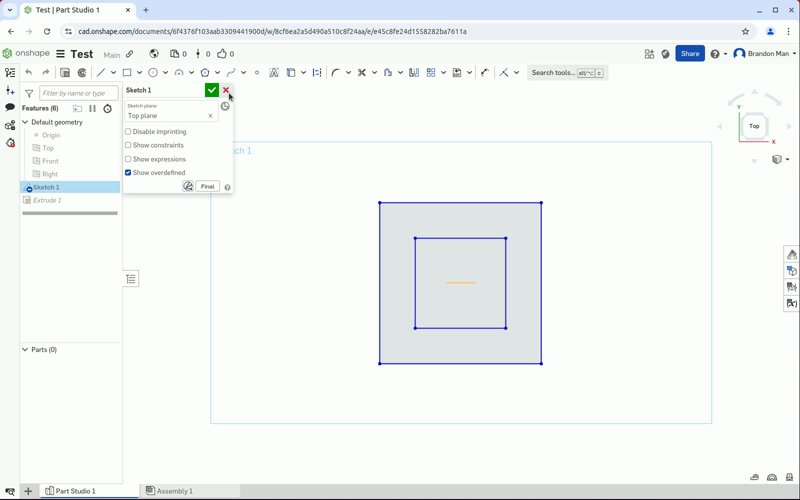
key(shift+s)
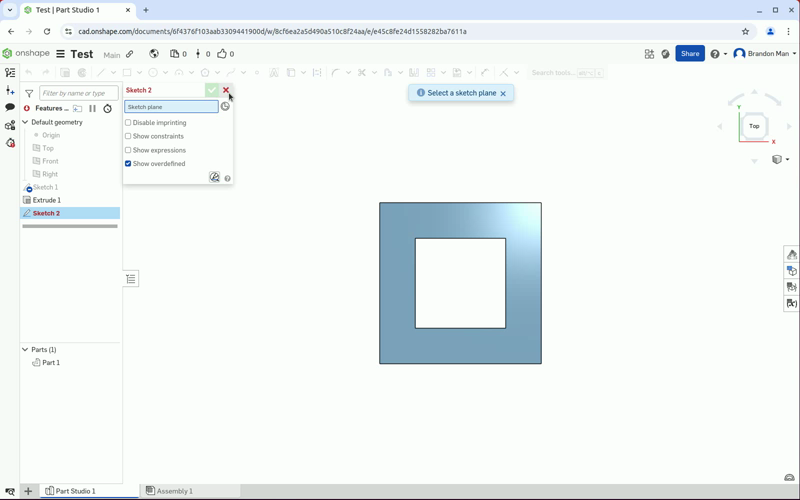
mouse_move(73, 150)
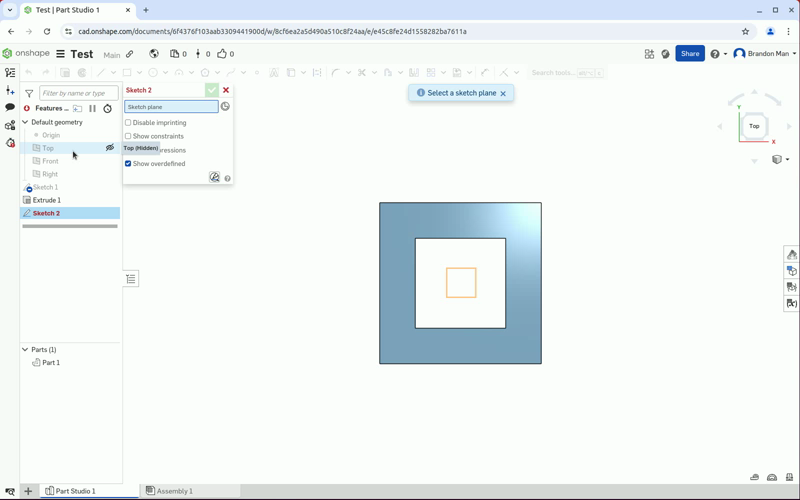
click(73, 150)
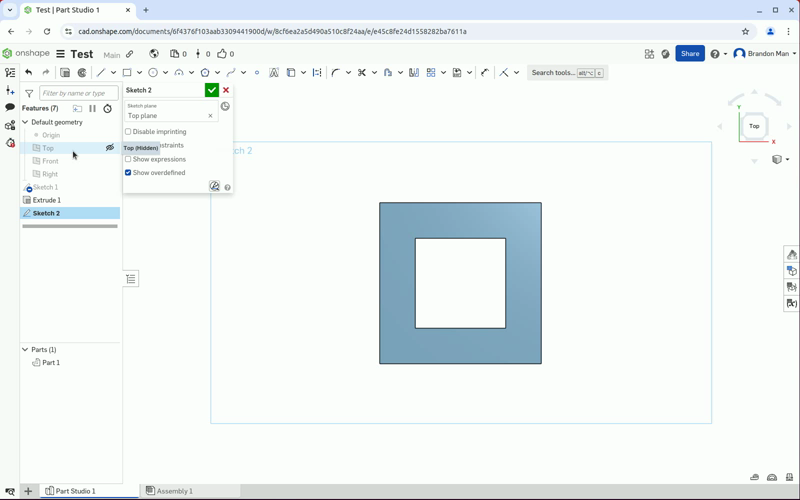
mouse_move(73, 352)
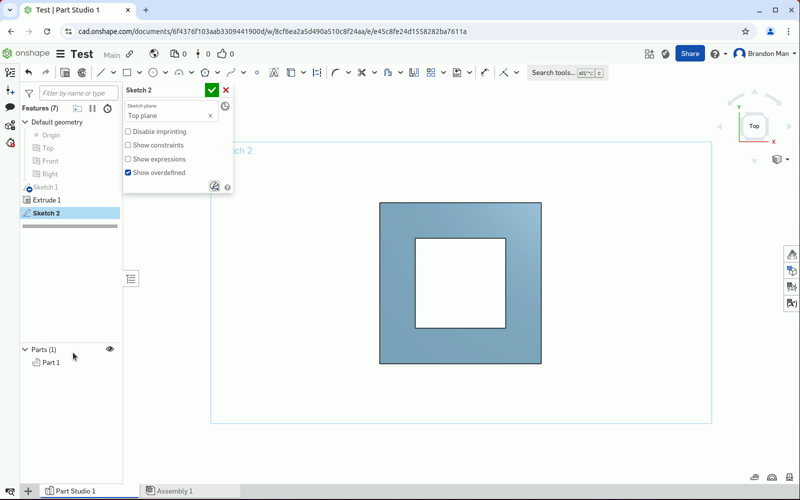
key(y)
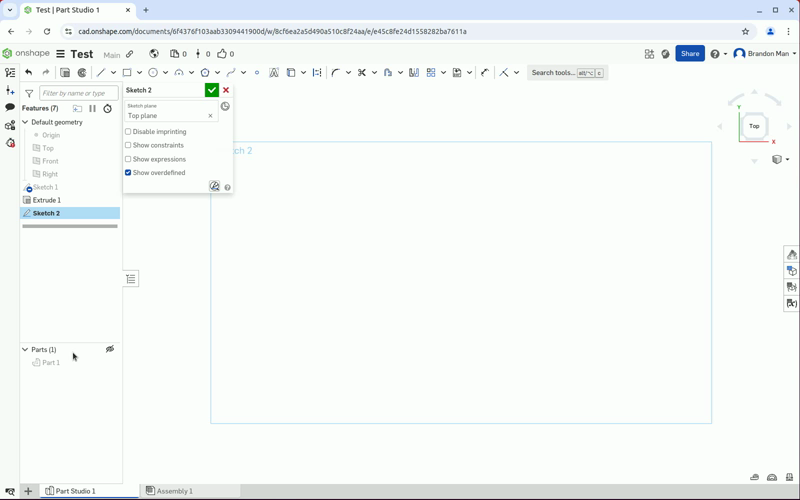
key(l)
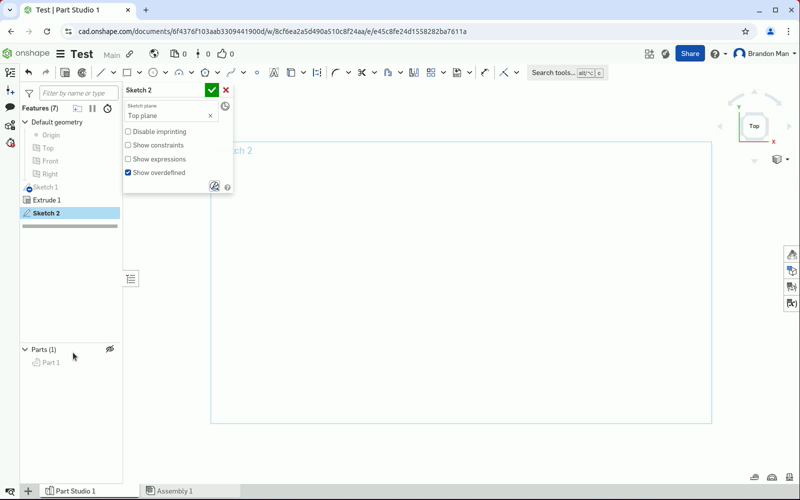
key_down(shift)
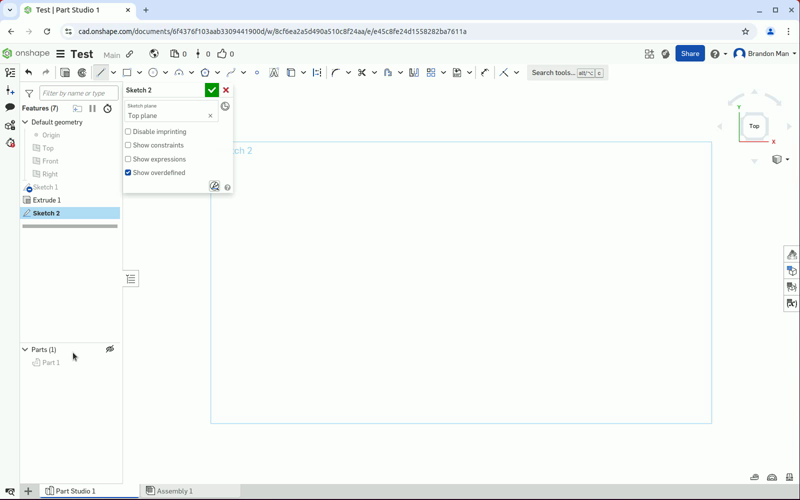
mouse_move(348, 395)
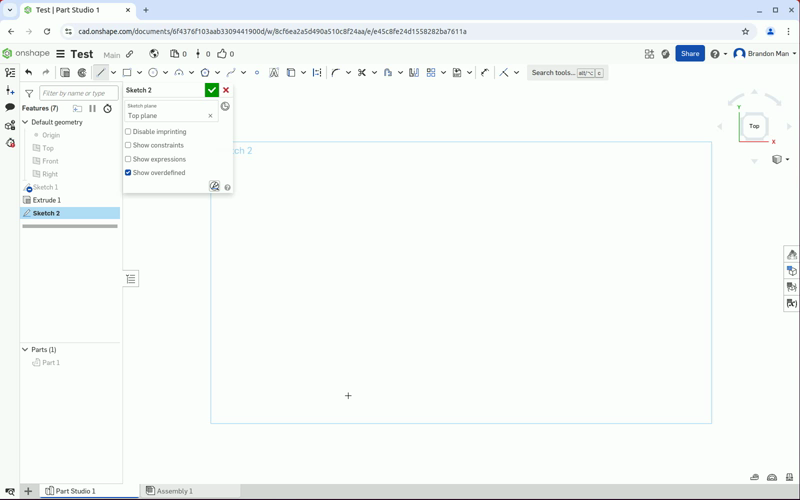
click(348, 395)
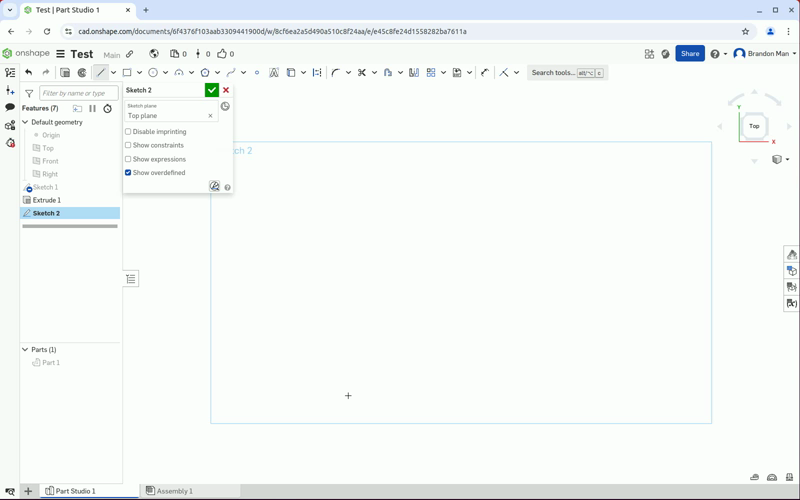
key_up(shift)
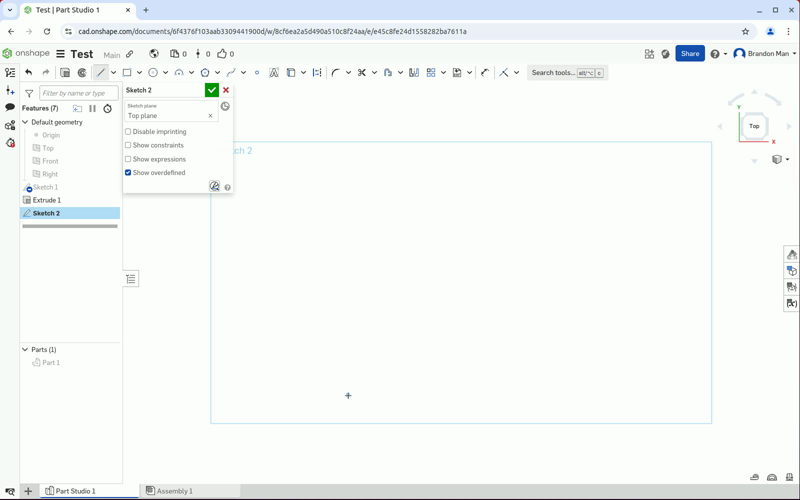
key_down(shift)
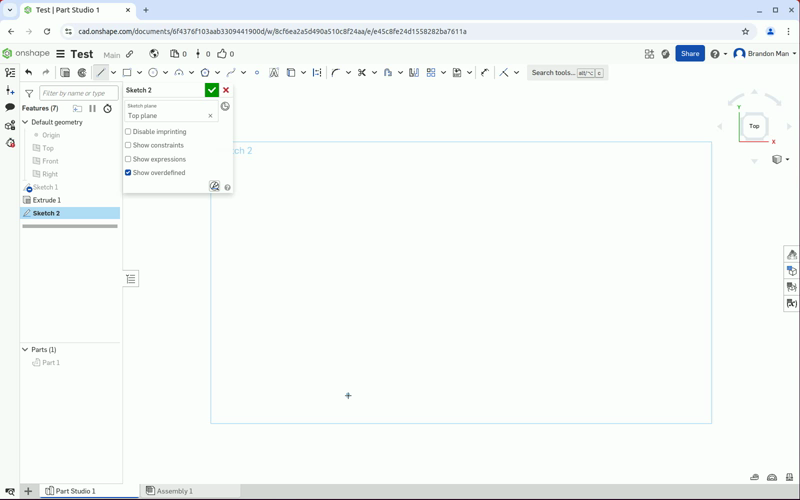
mouse_move(572, 395)
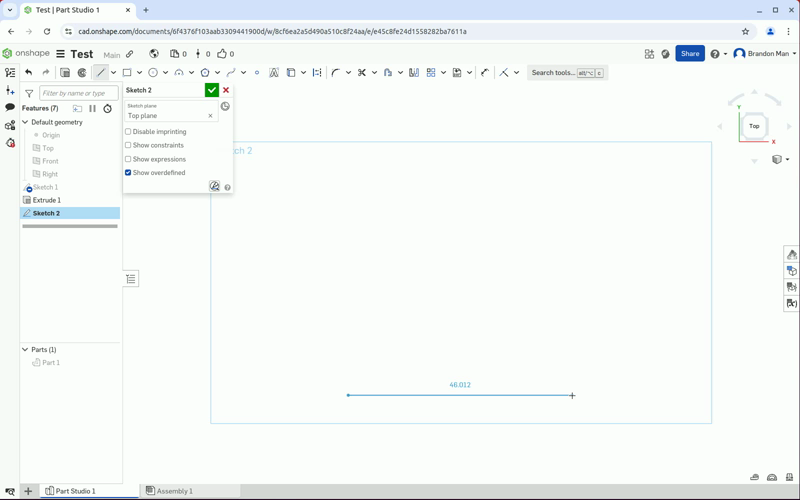
click(572, 395)
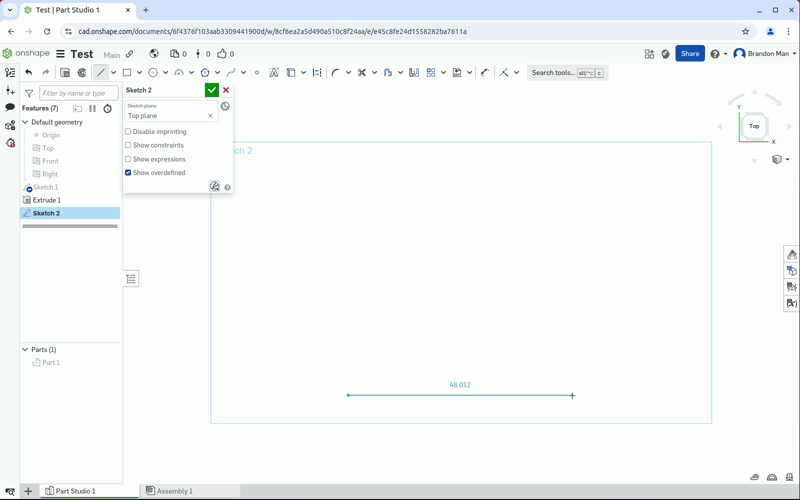
key_up(shift)
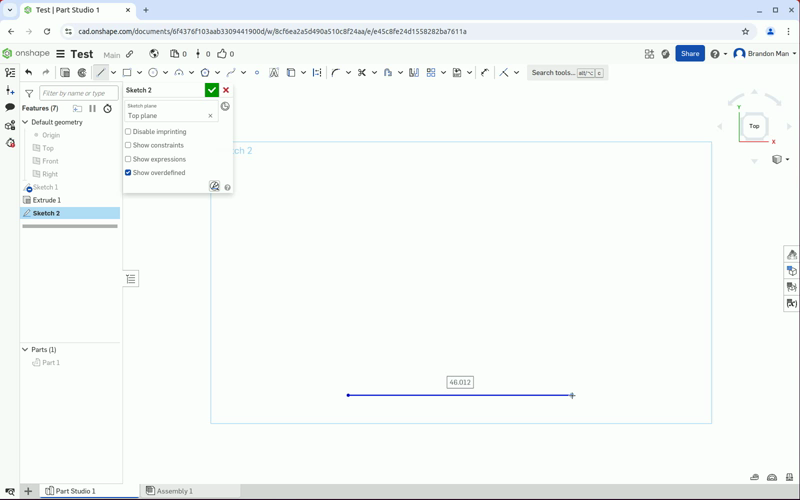
key_down(shift)
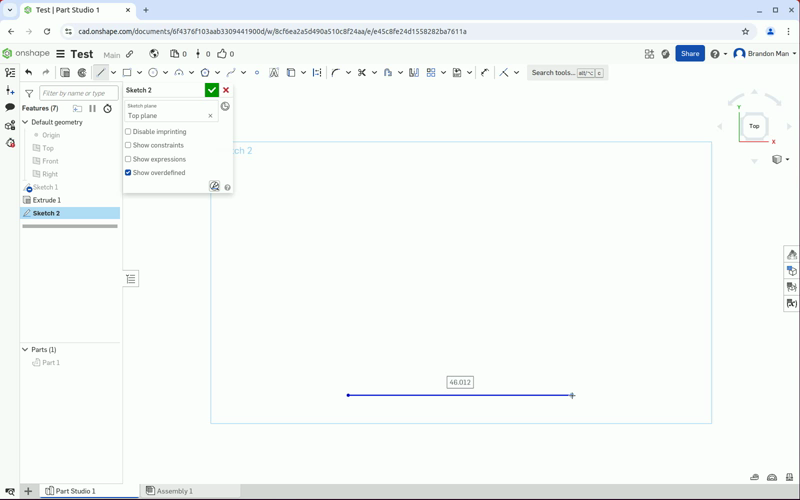
mouse_move(572, 171)
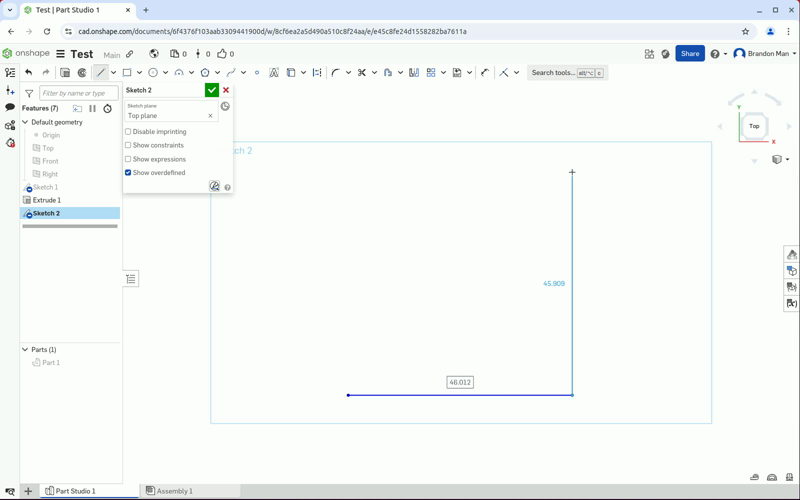
click(572, 171)
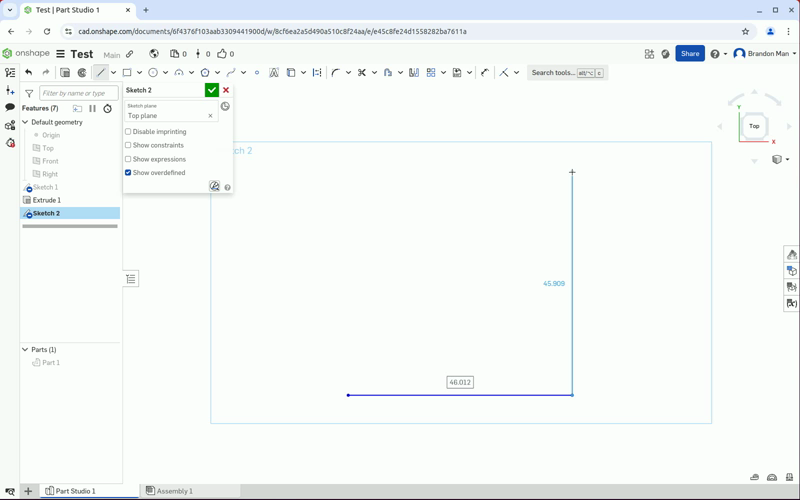
key_up(shift)
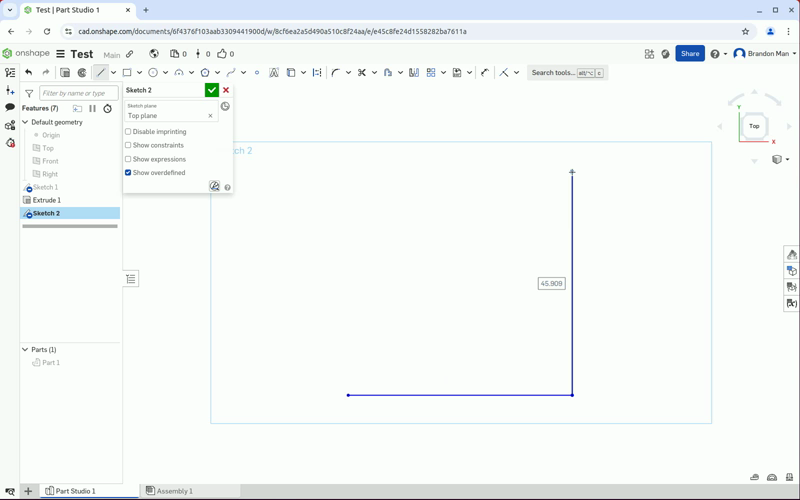
key_down(shift)
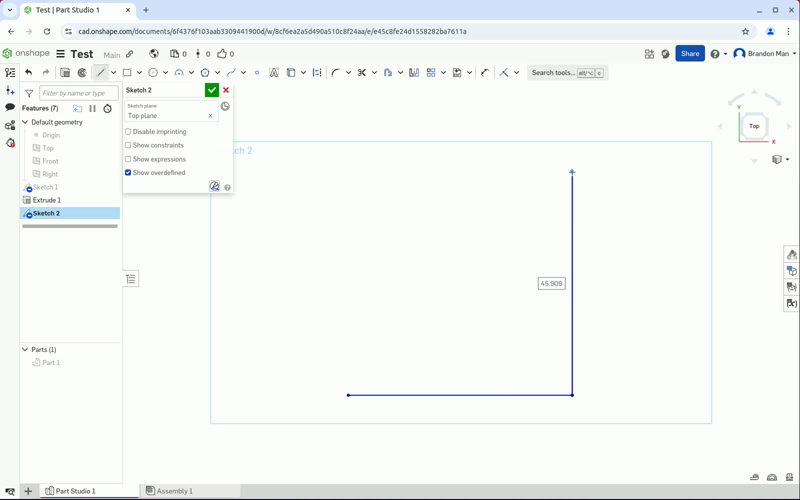
mouse_move(348, 171)
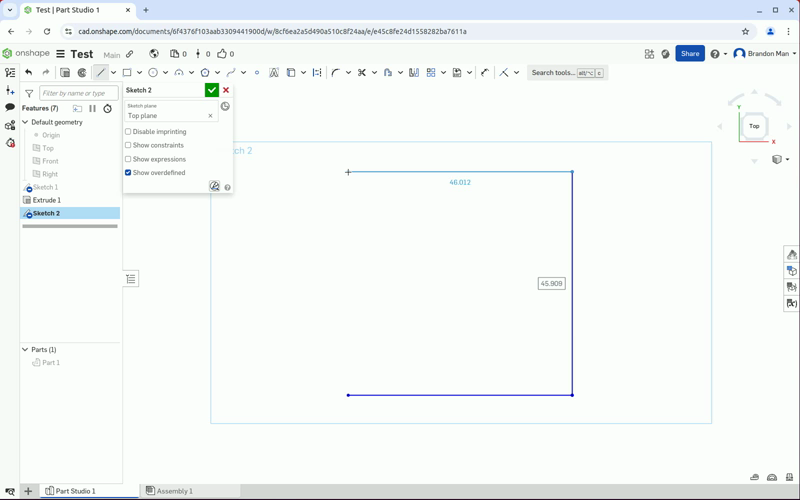
click(348, 171)
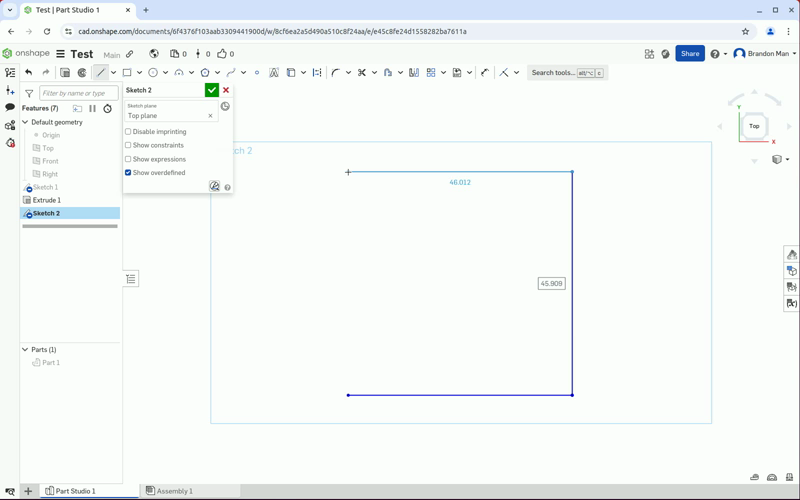
key_up(shift)
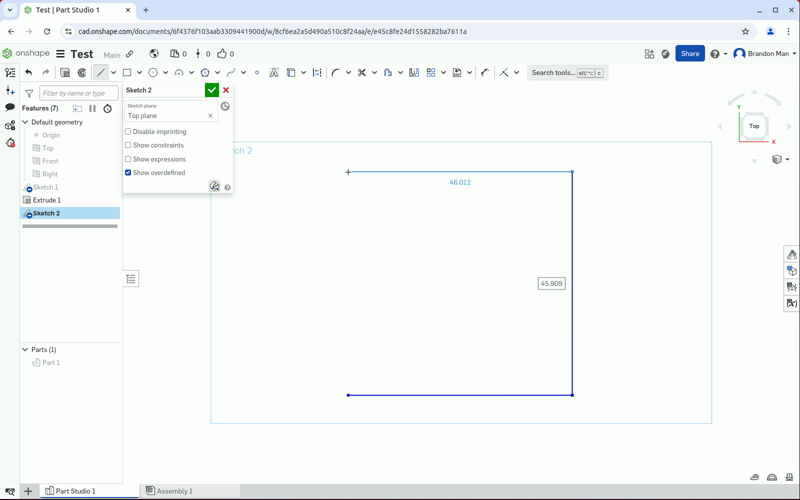
key_down(shift)
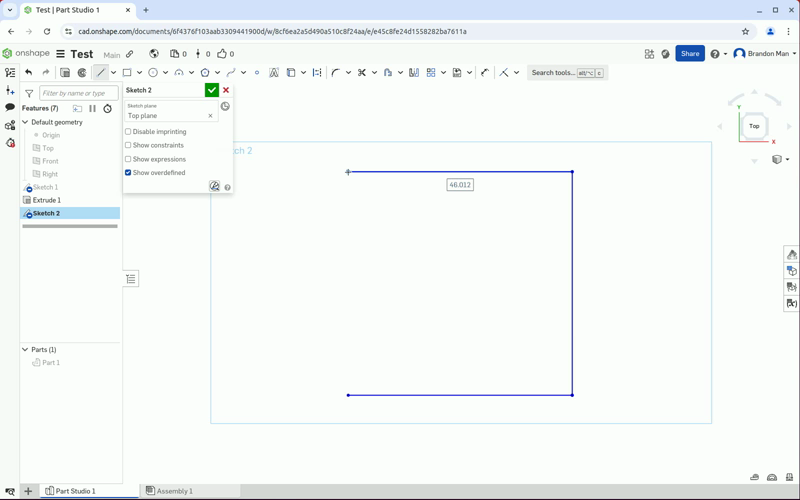
mouse_move(348, 395)
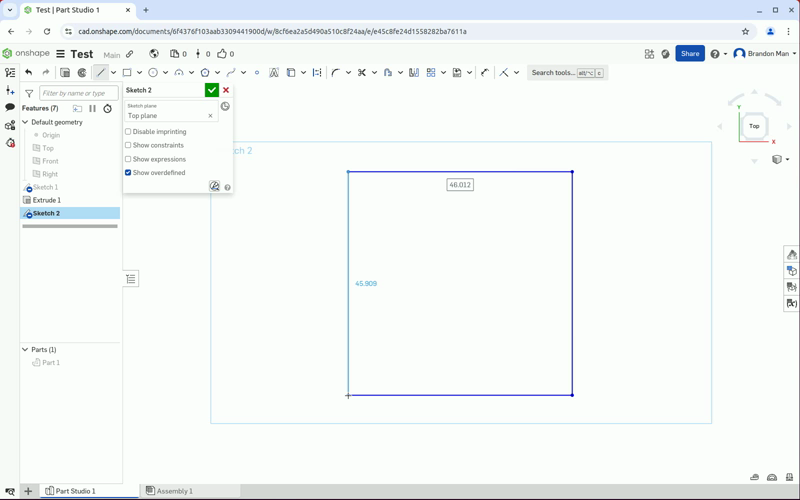
key_up(shift)
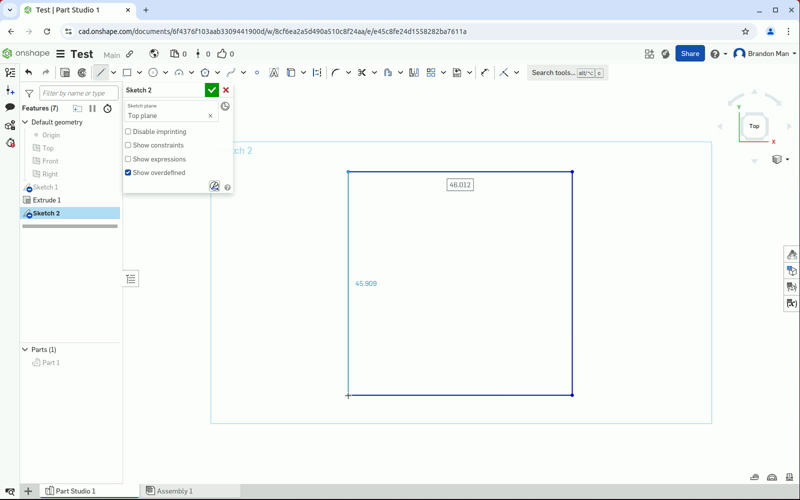
click(348, 395)
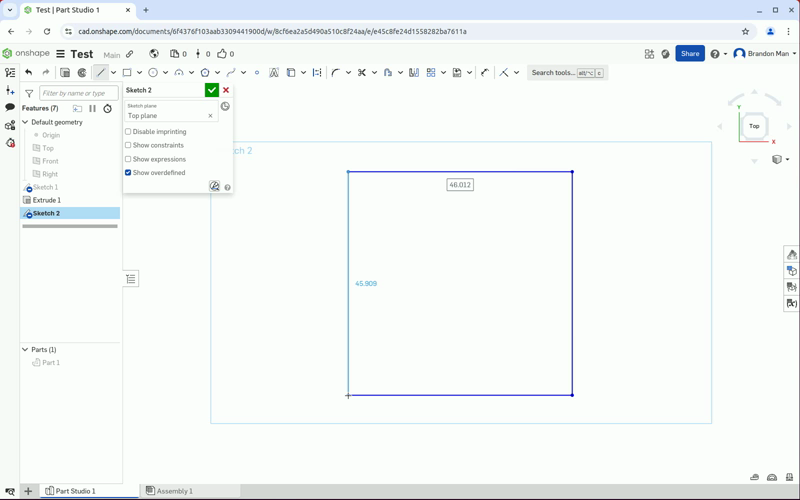
key(esc)
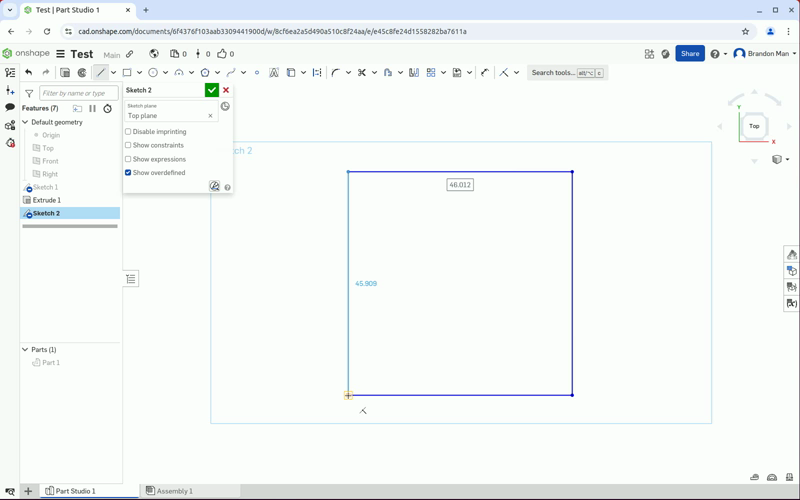
key(l)
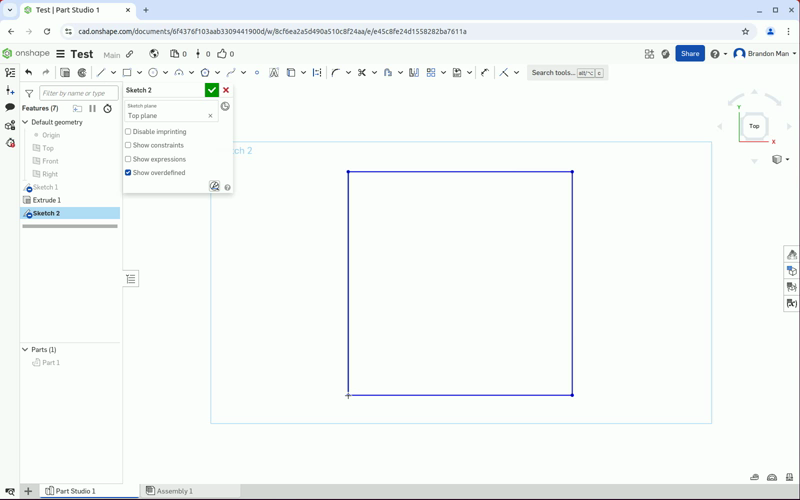
key_down(shift)
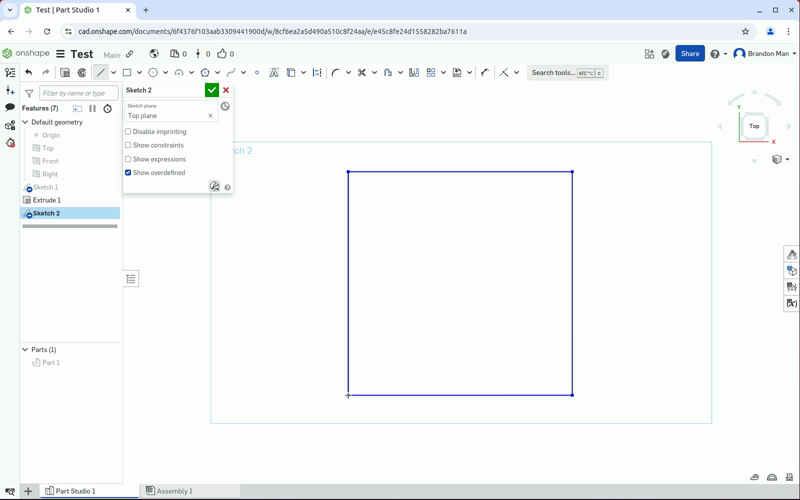
mouse_move(357, 386)
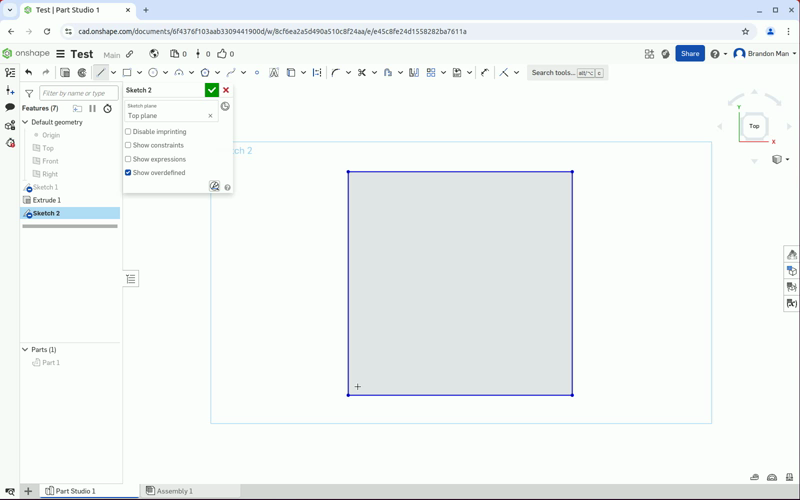
click(357, 386)
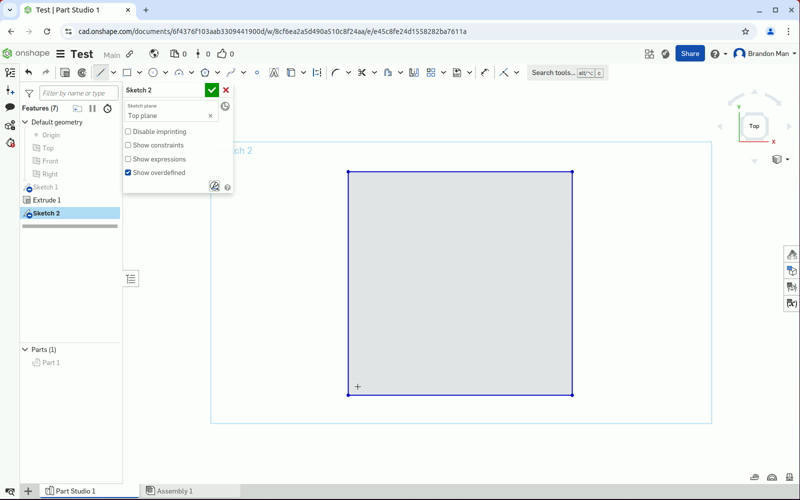
key_up(shift)
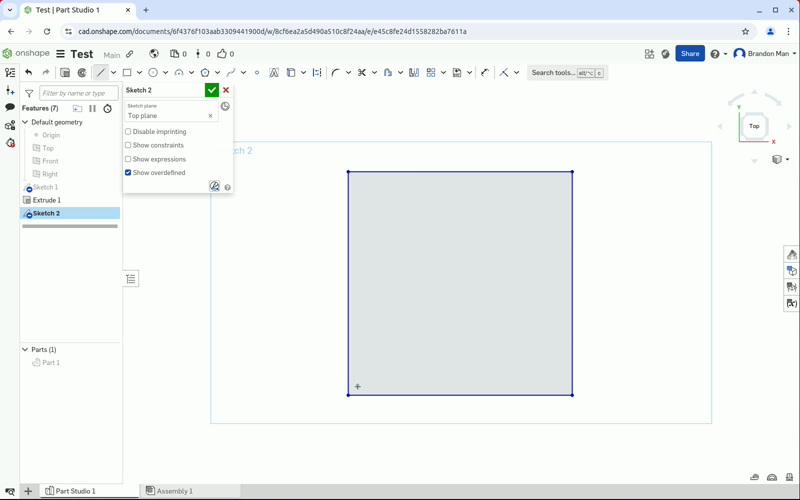
key_down(shift)
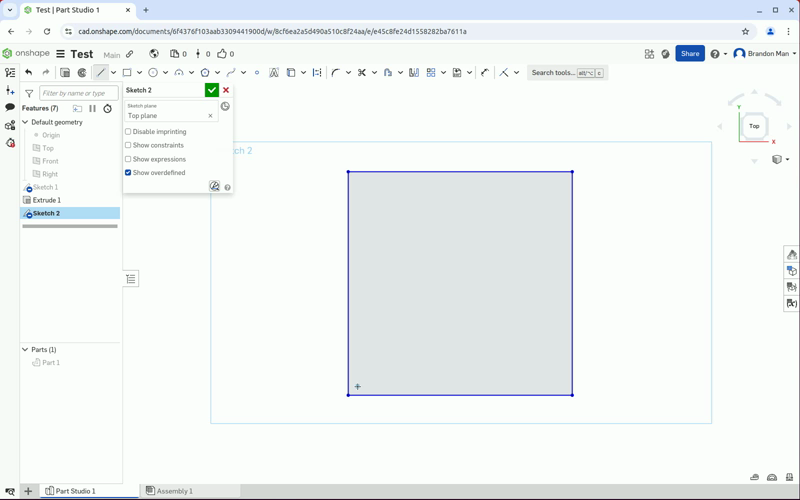
mouse_move(562, 386)
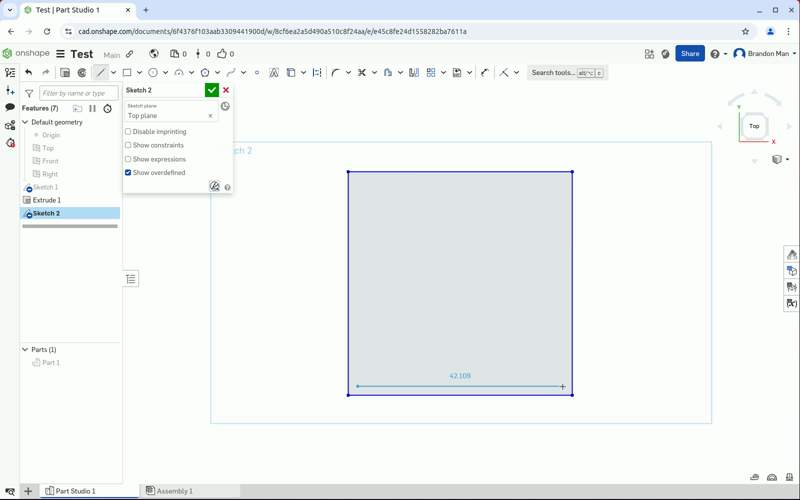
click(562, 386)
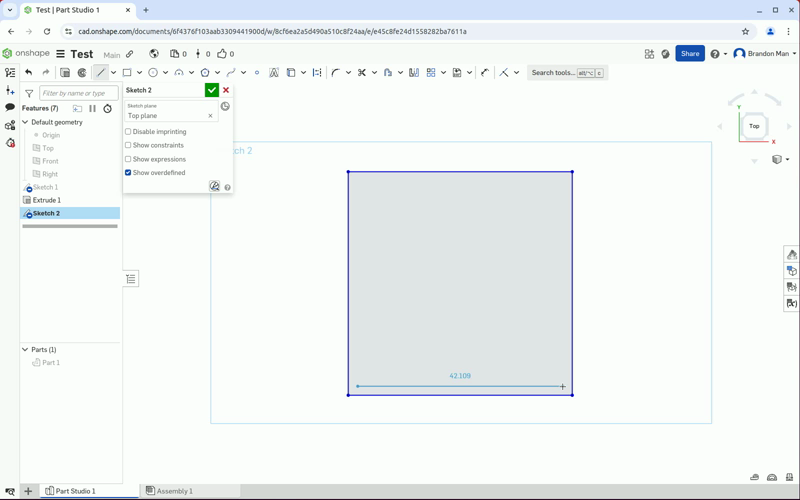
key_up(shift)
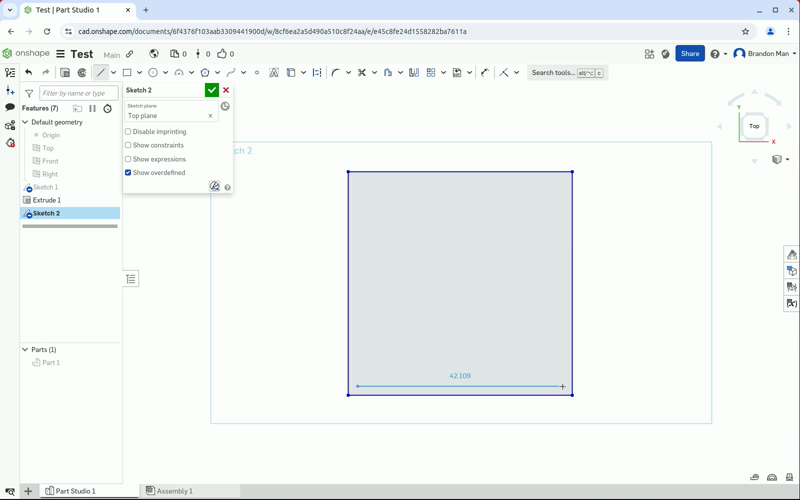
key_down(shift)
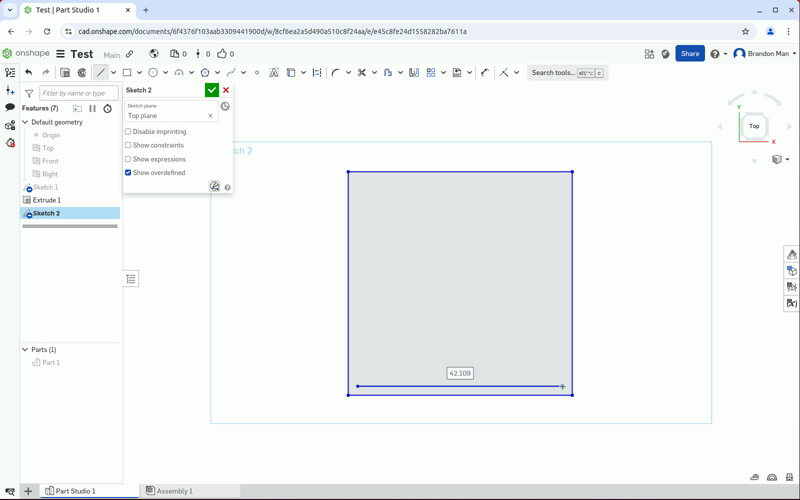
mouse_move(562, 180)
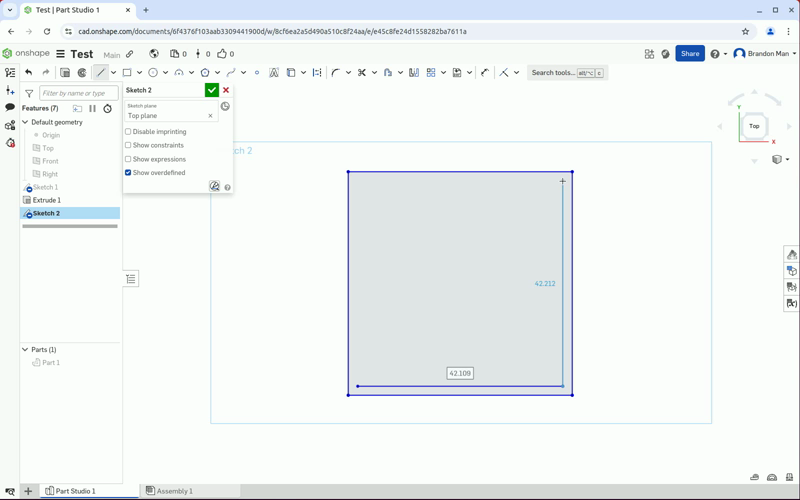
click(562, 180)
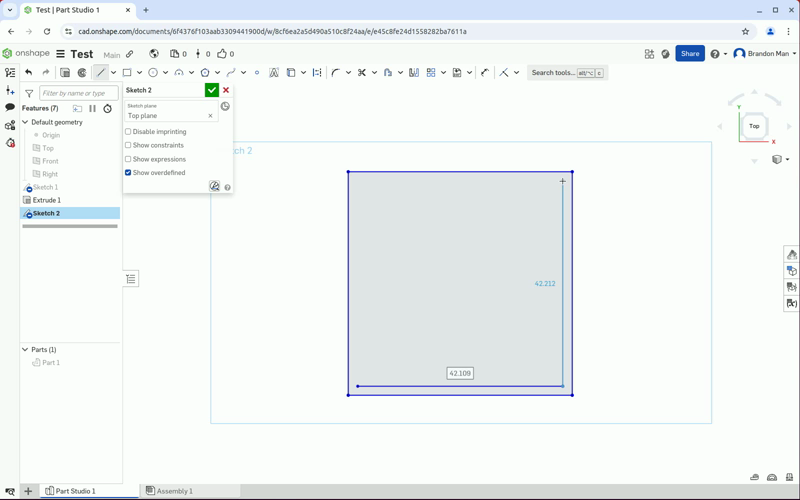
key_up(shift)
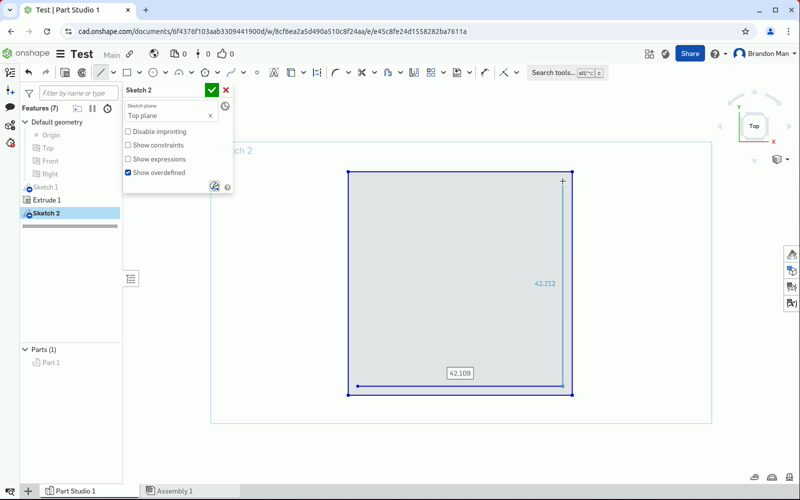
key_down(shift)
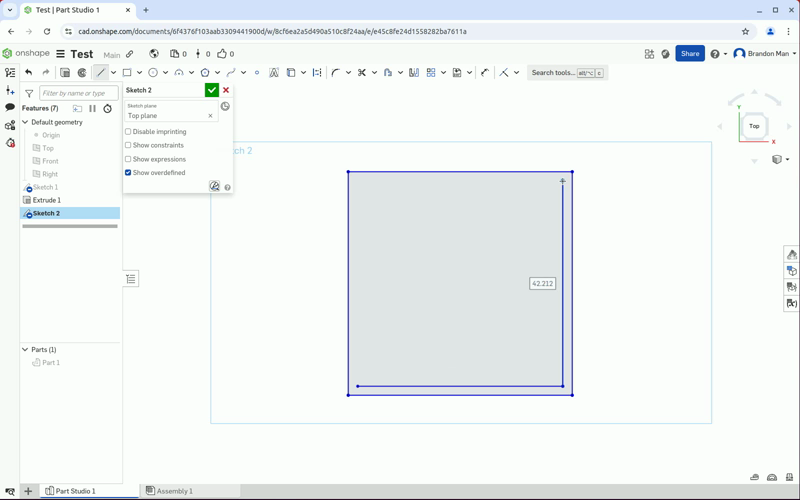
mouse_move(357, 180)
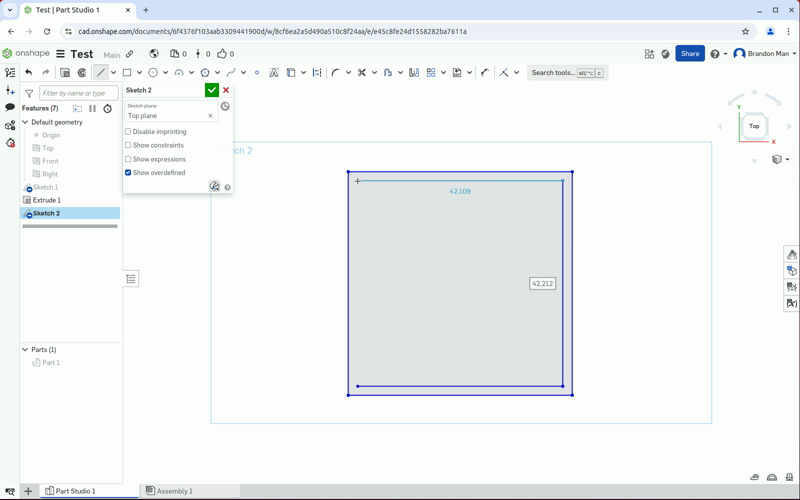
click(357, 180)
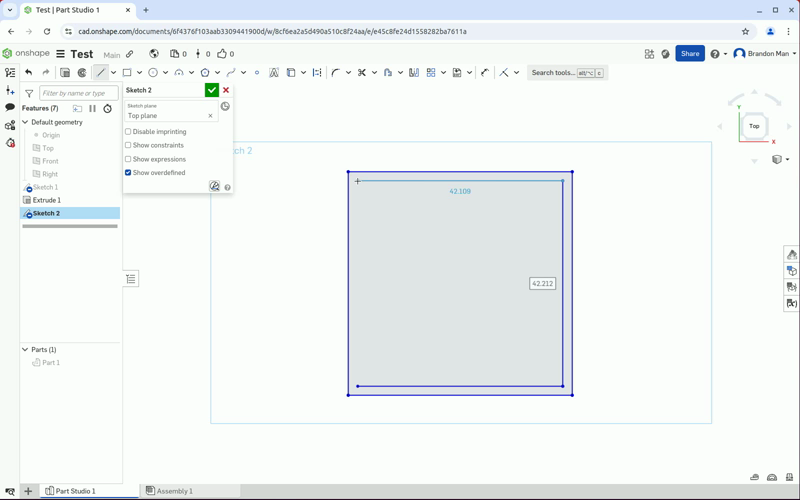
key_up(shift)
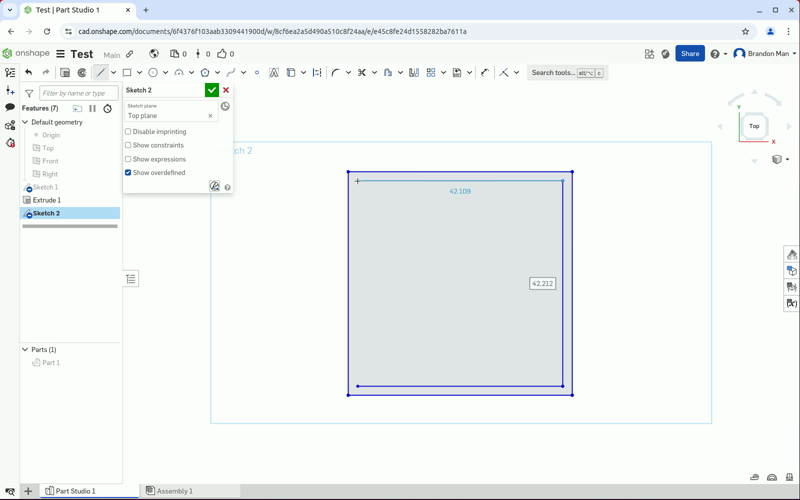
key_down(shift)
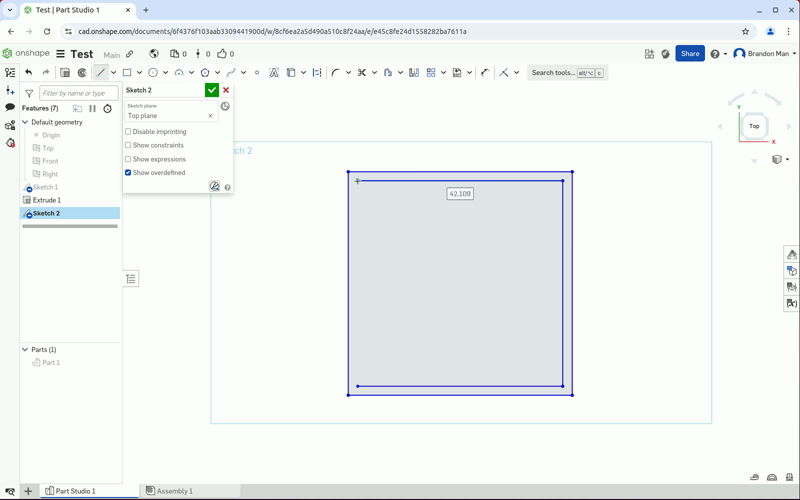
mouse_move(357, 386)
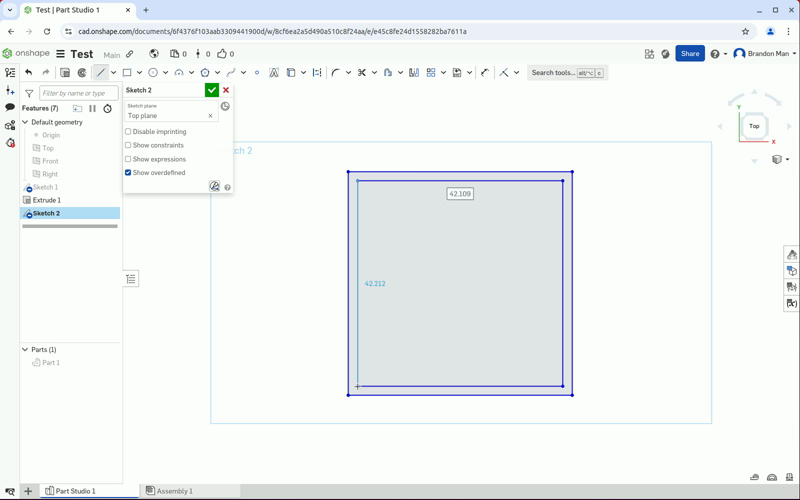
key_up(shift)
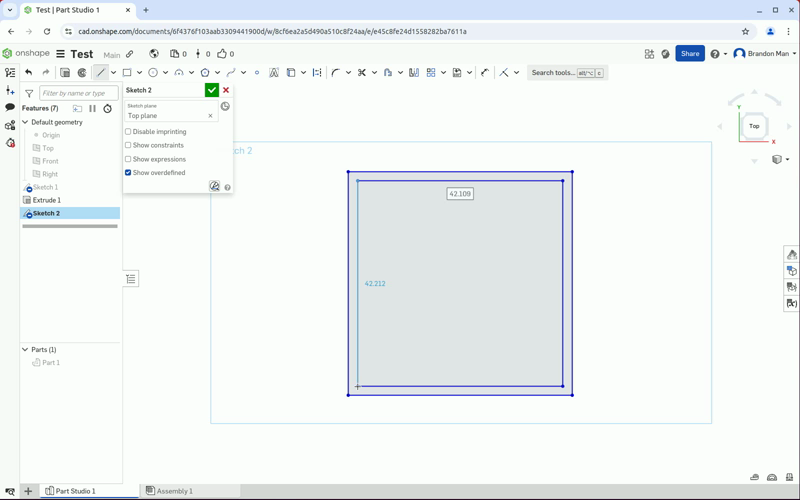
click(357, 386)
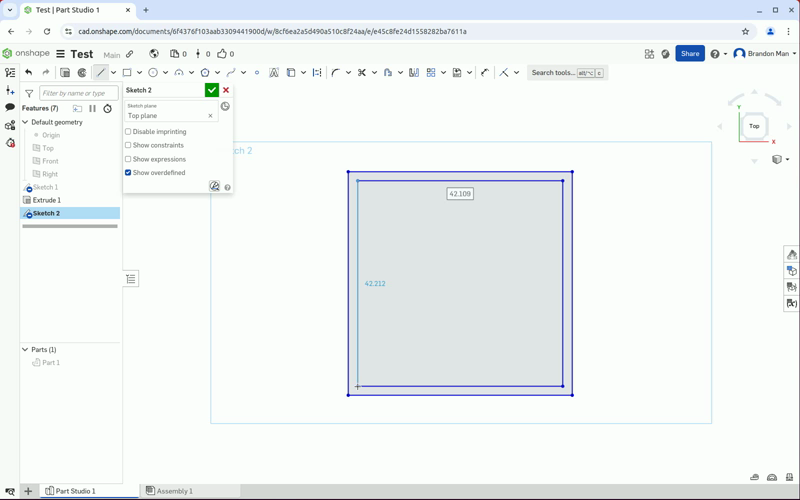
key(esc)
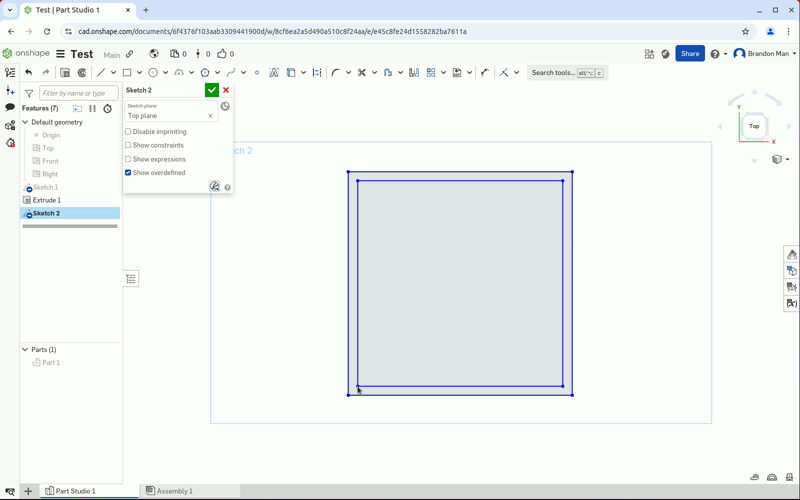
mouse_move(566, 176)
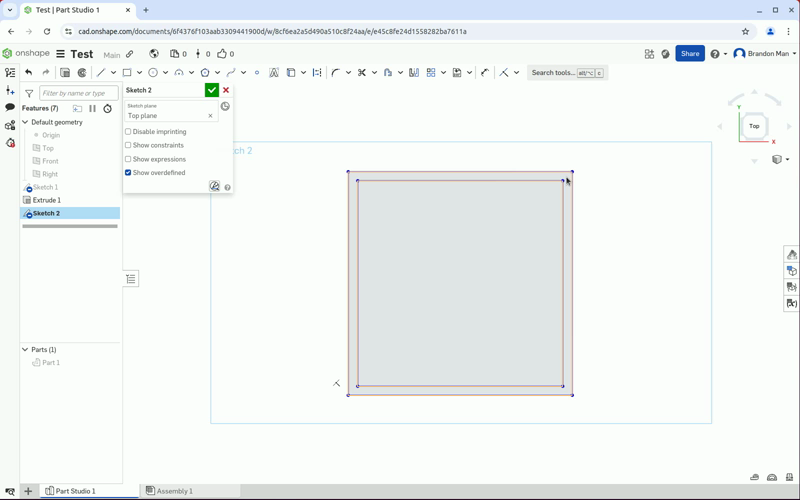
click(566, 176)
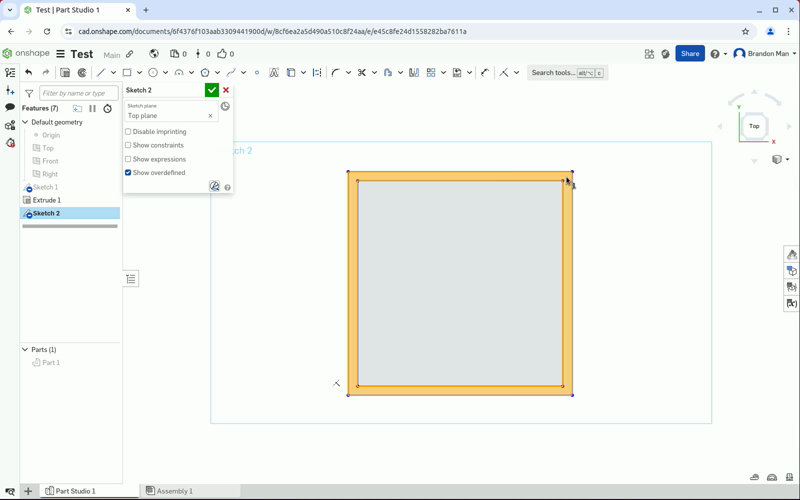
mouse_move(73, 352)
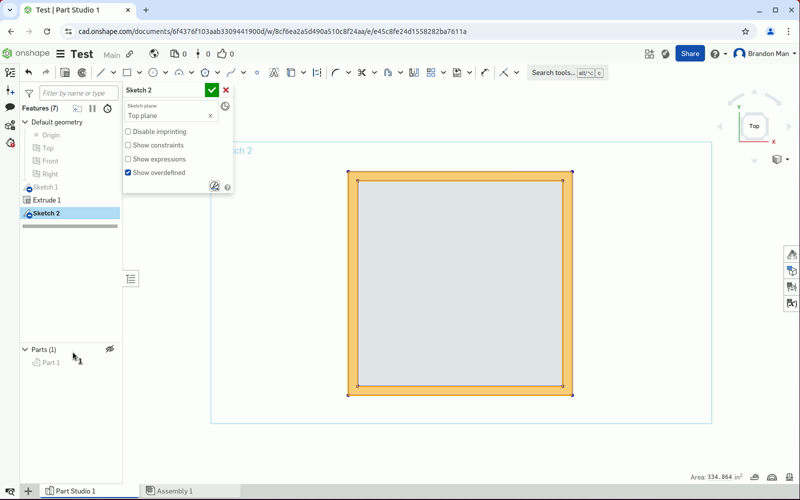
key(shift+y)
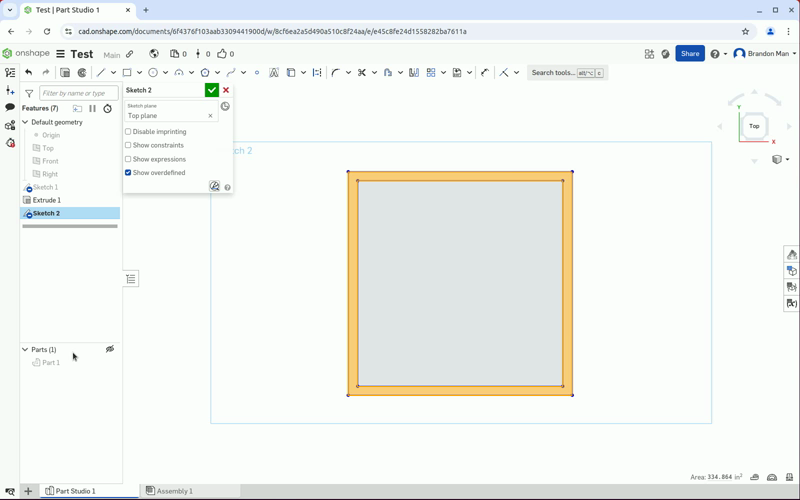
key(shift+e)
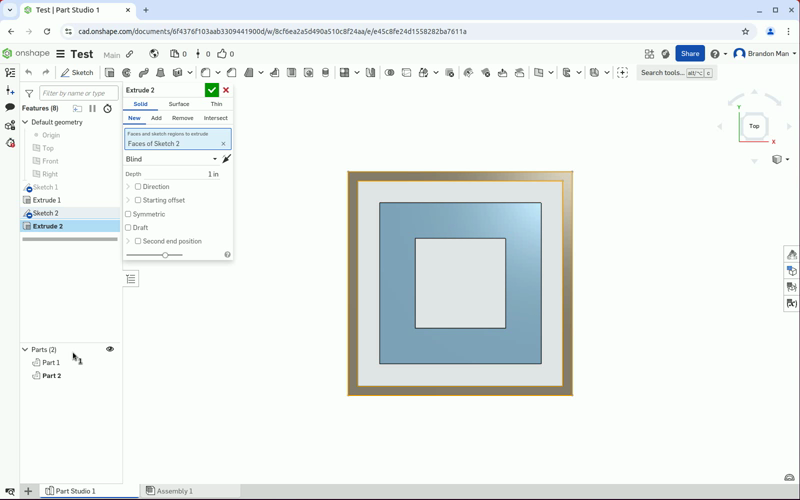
mouse_move(143, 106)
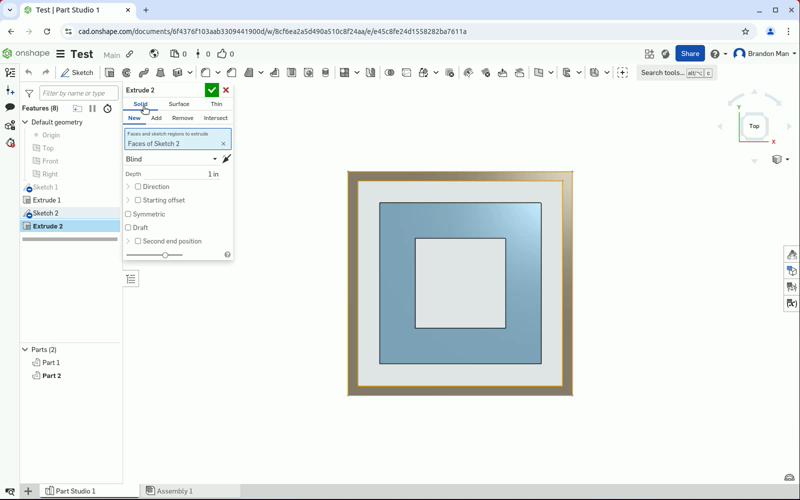
click(143, 106)
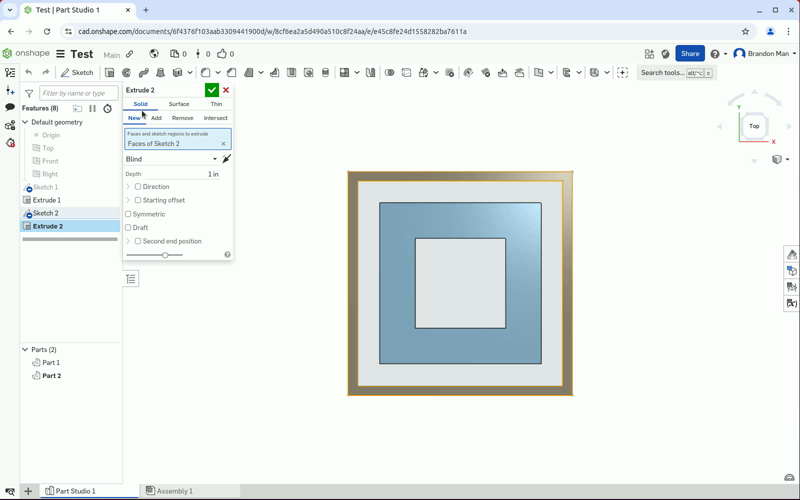
mouse_move(137, 120)
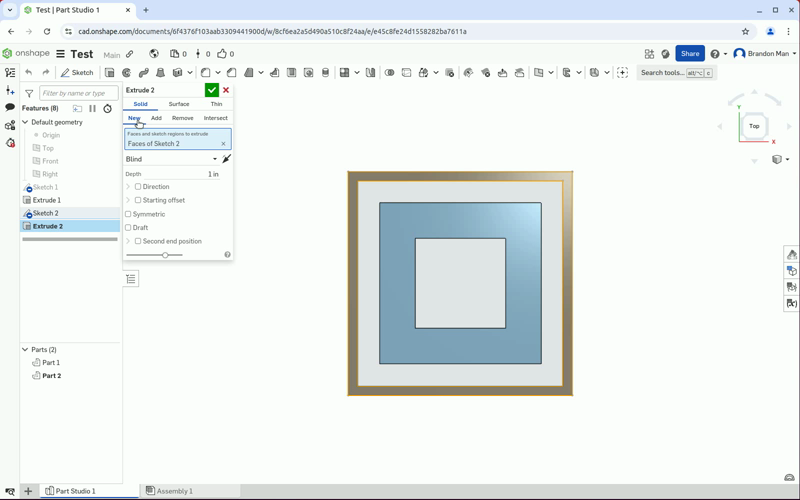
click(137, 120)
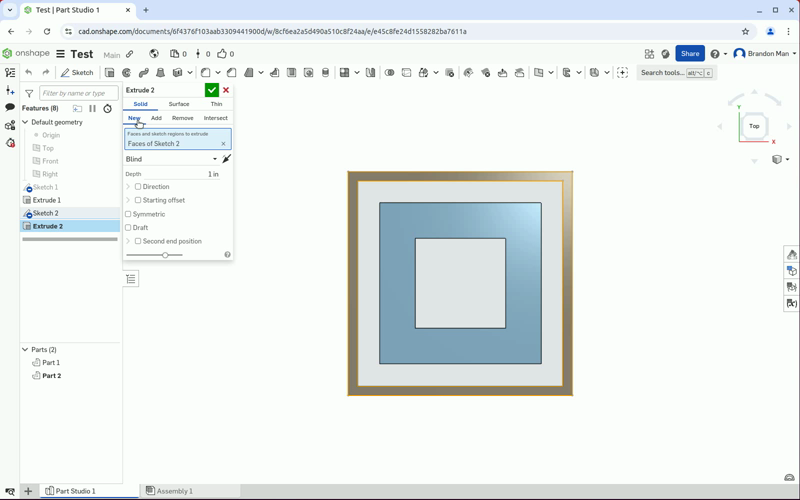
key(tab, 4)
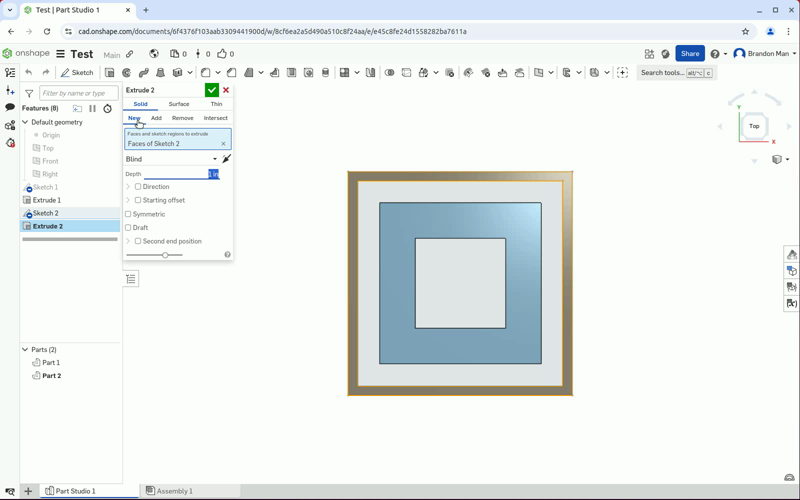
text(0.241)
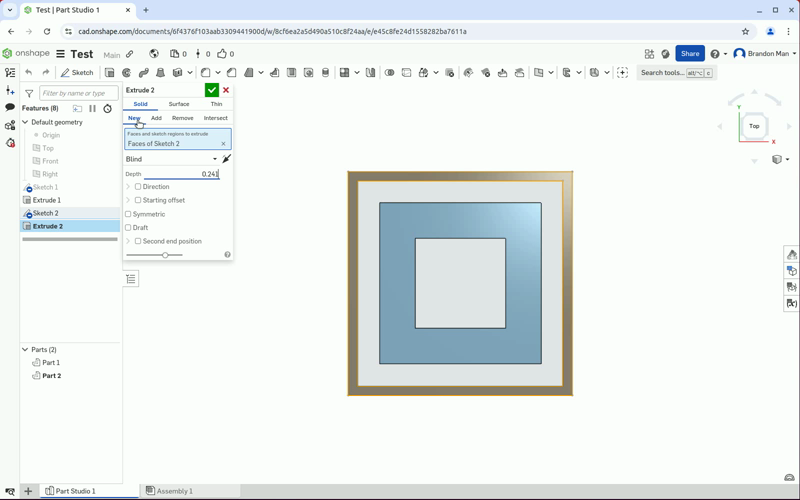
key(enter)
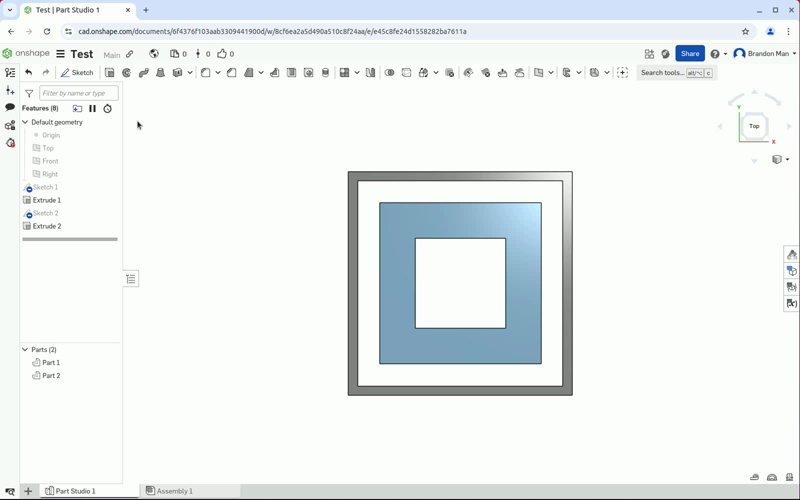
key(shift+h)
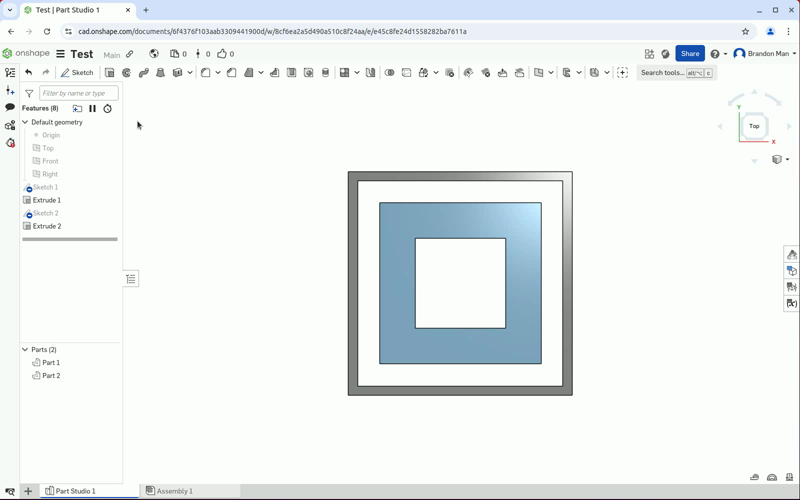
key(shift+h)
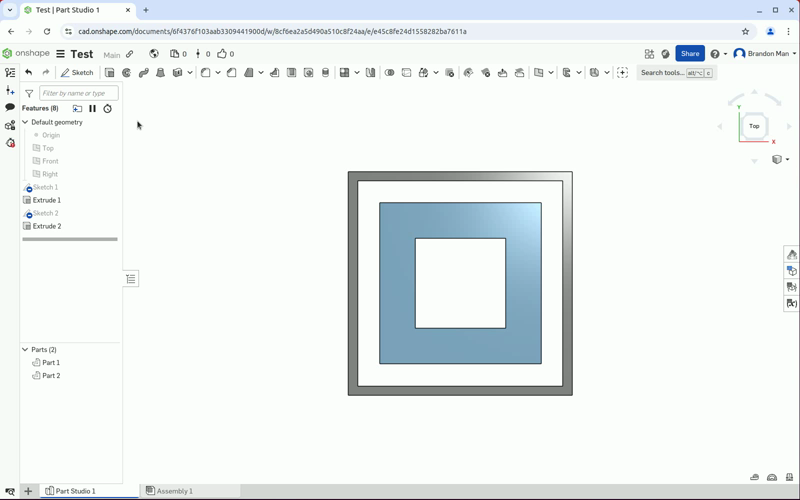
mouse_move(73, 189)
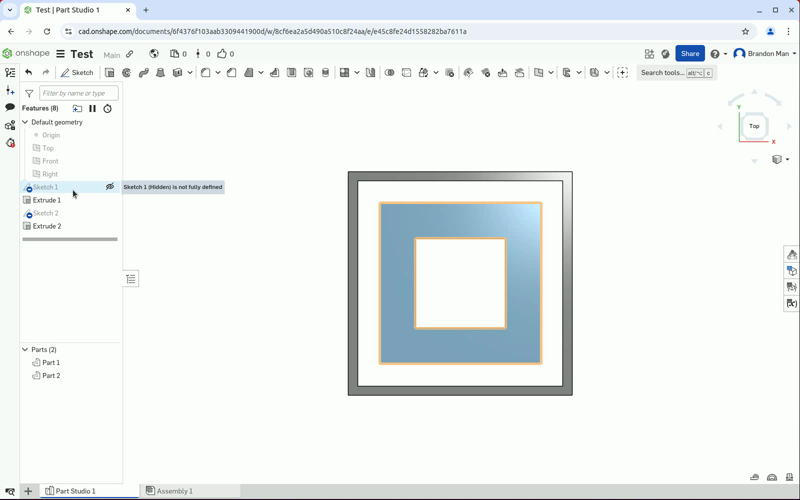
click(73, 189)
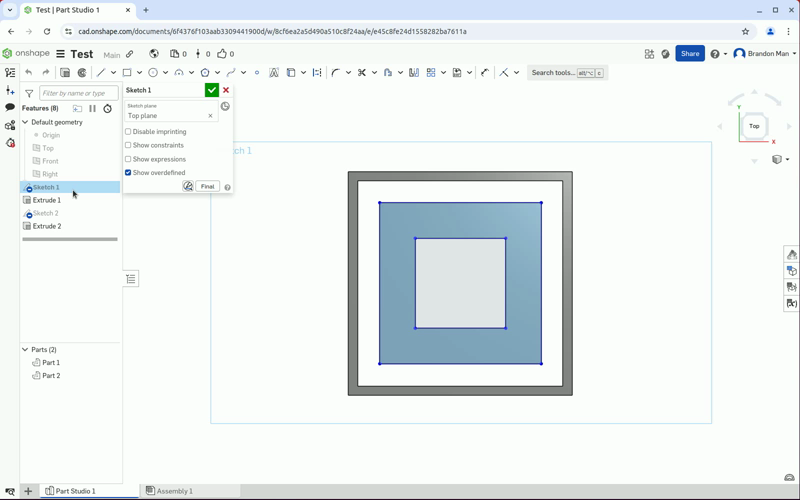
mouse_move(229, 92)
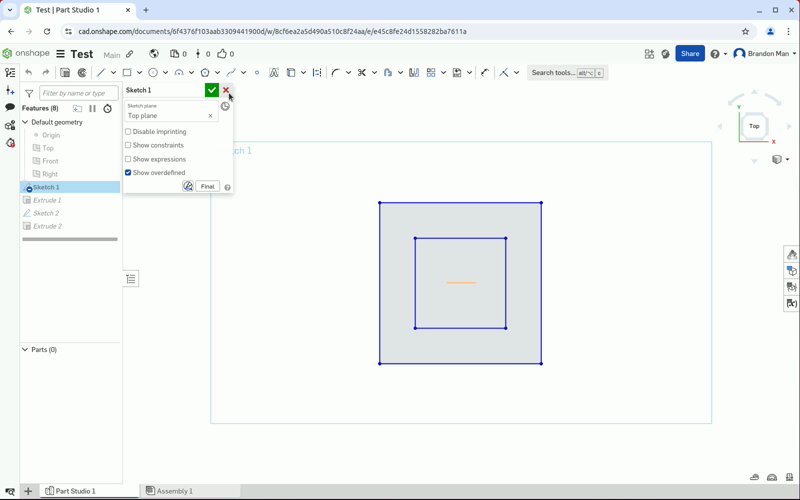
click(229, 92)
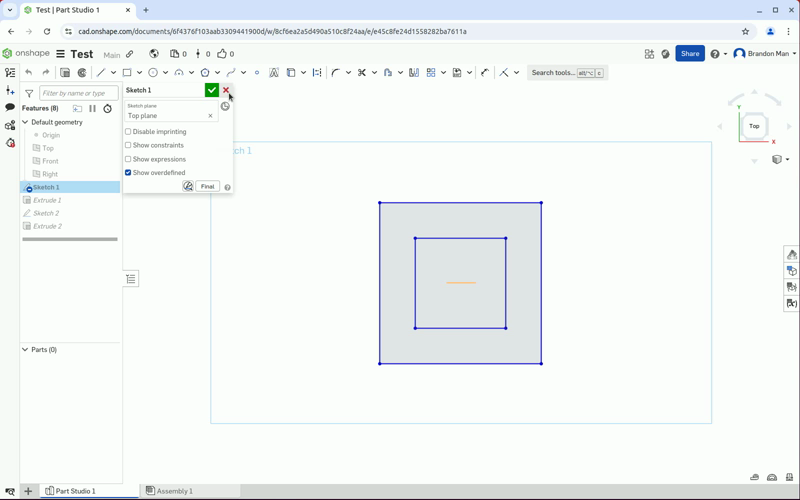
key(shift+s)
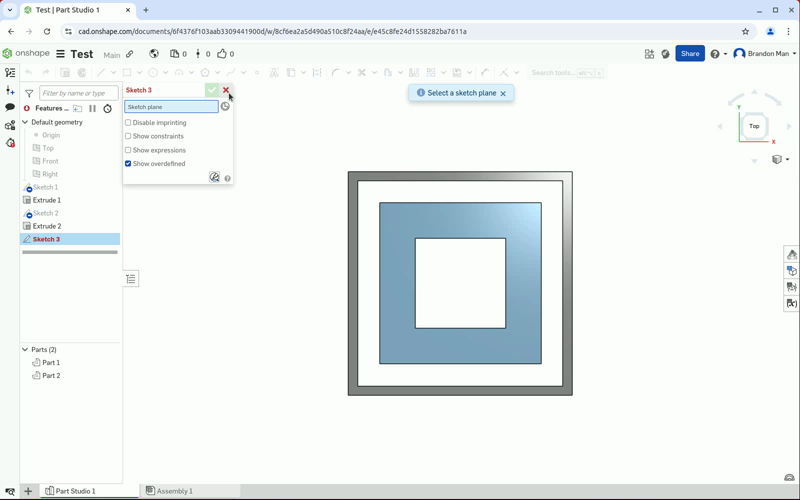
mouse_move(73, 150)
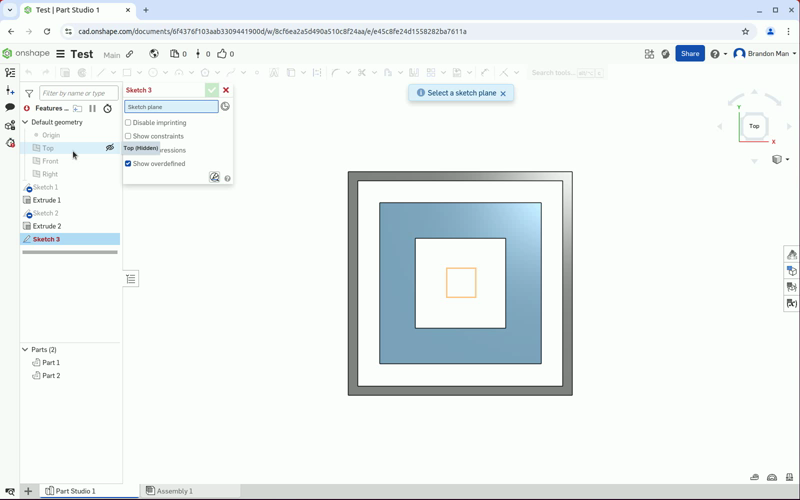
click(73, 150)
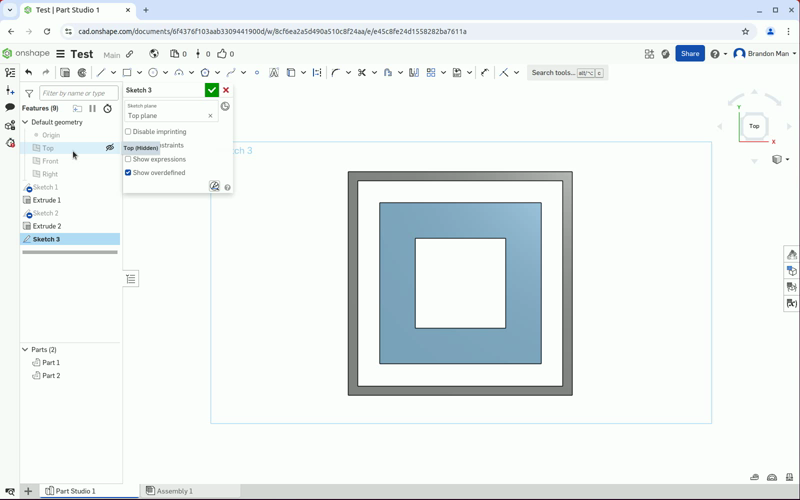
mouse_move(73, 352)
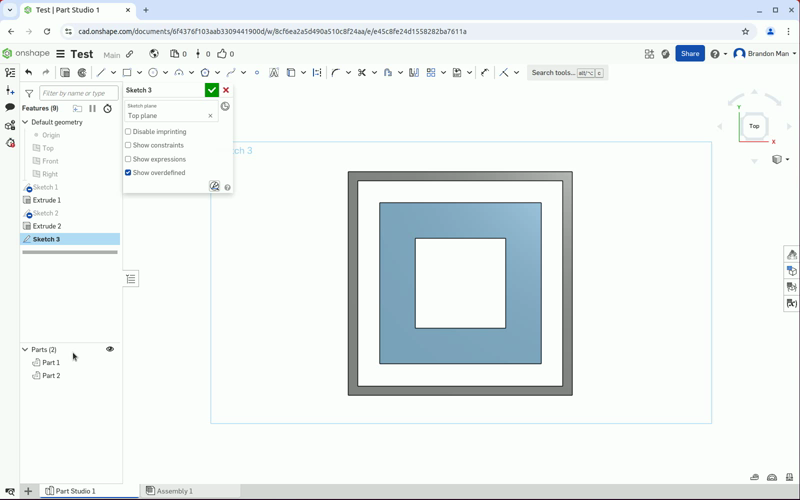
key(y)
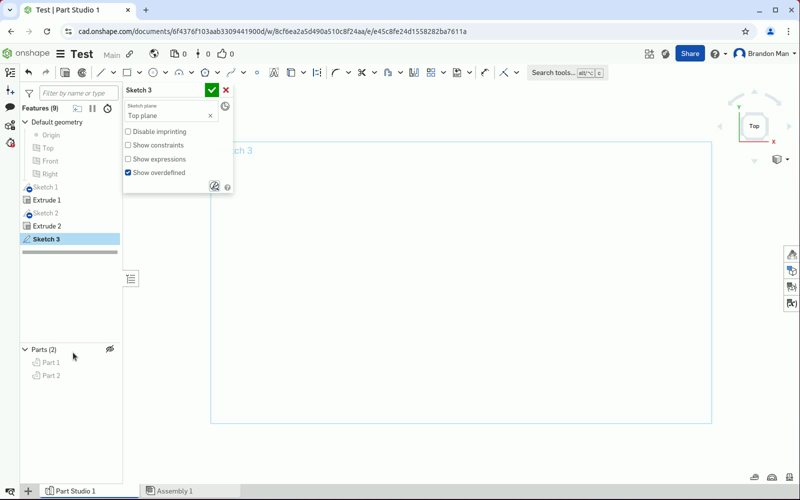
key(l)
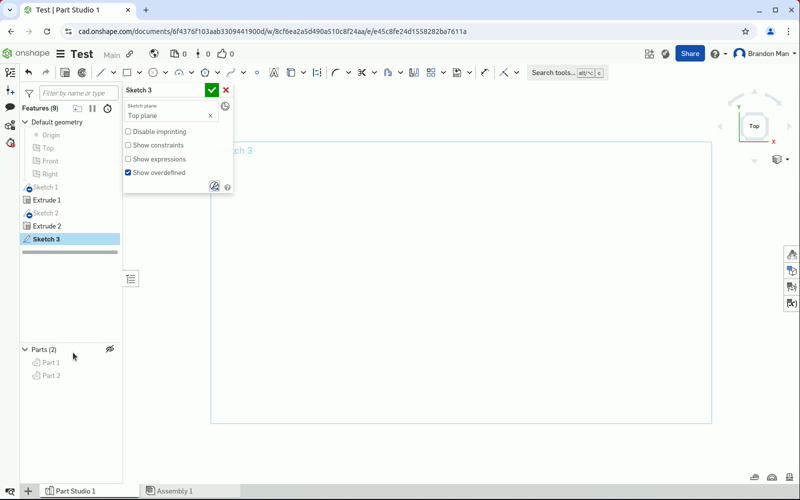
key_down(shift)
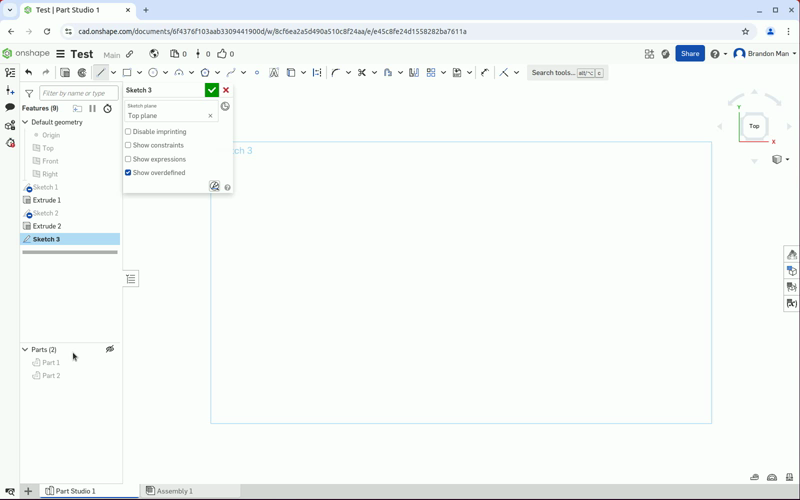
mouse_move(348, 395)
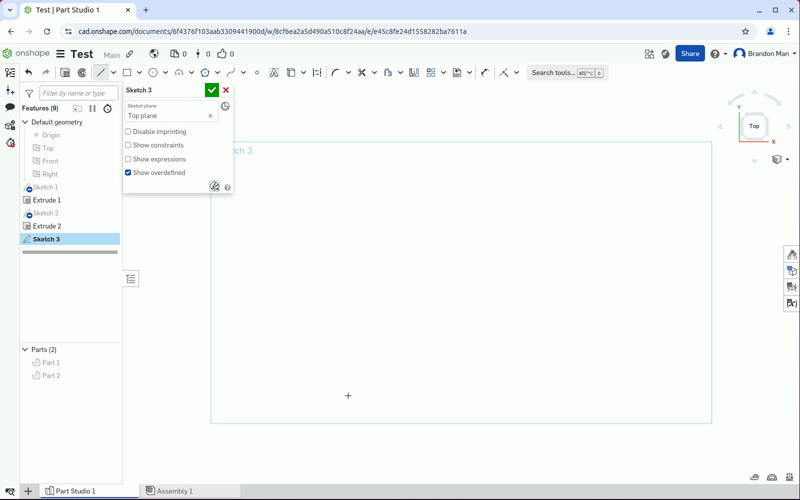
click(348, 395)
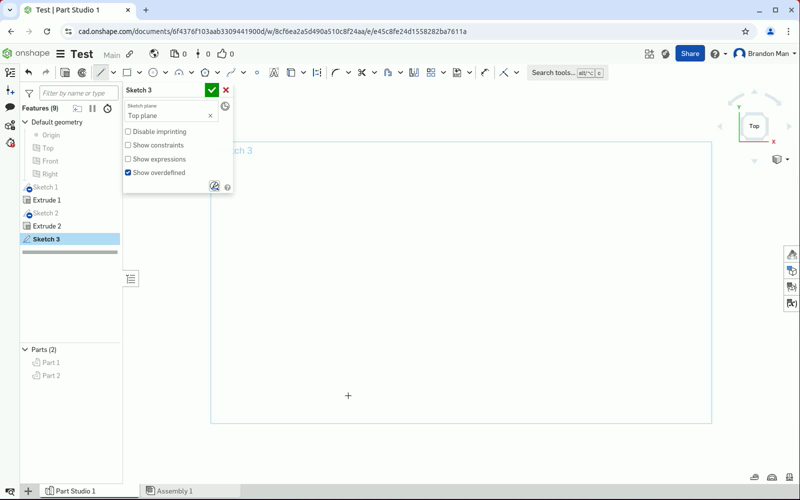
key_up(shift)
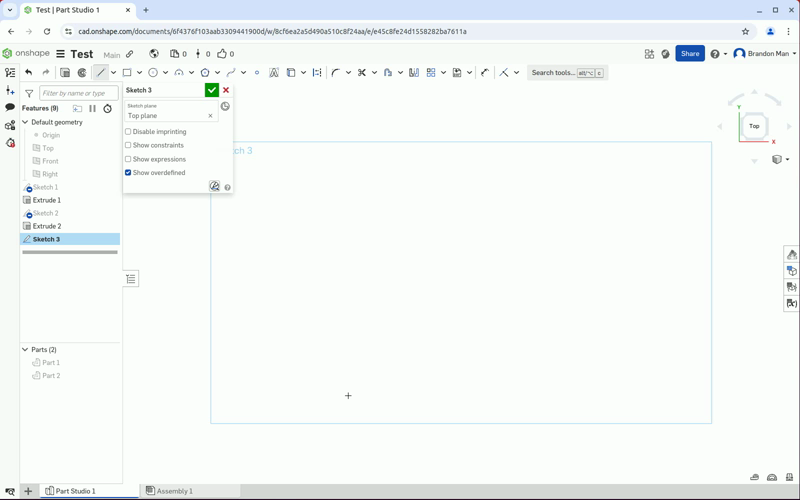
key_down(shift)
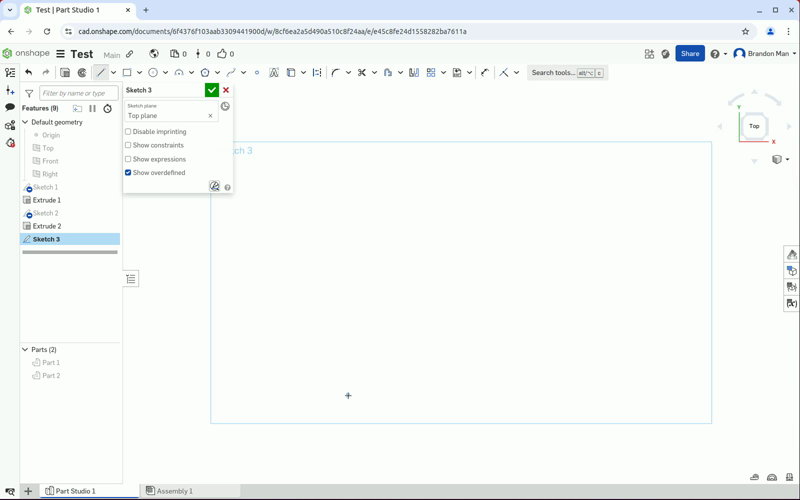
mouse_move(572, 395)
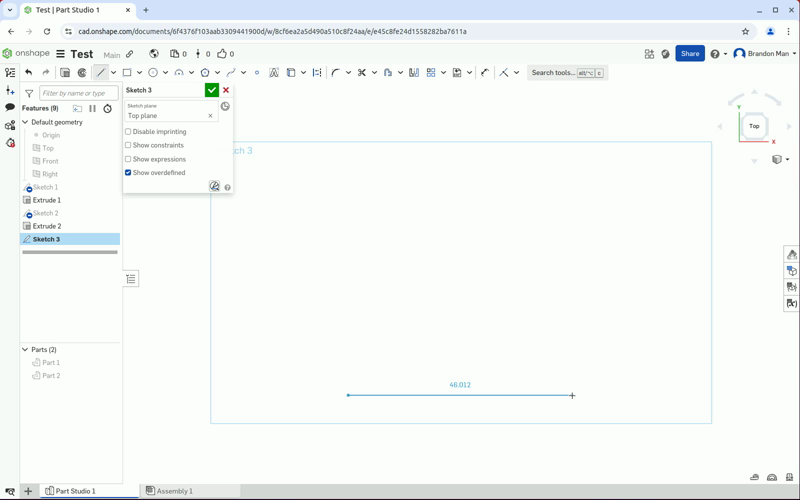
click(572, 395)
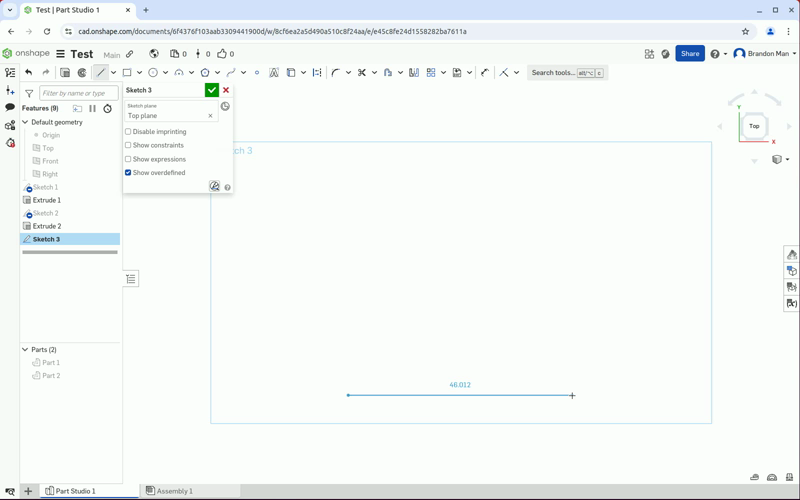
key_up(shift)
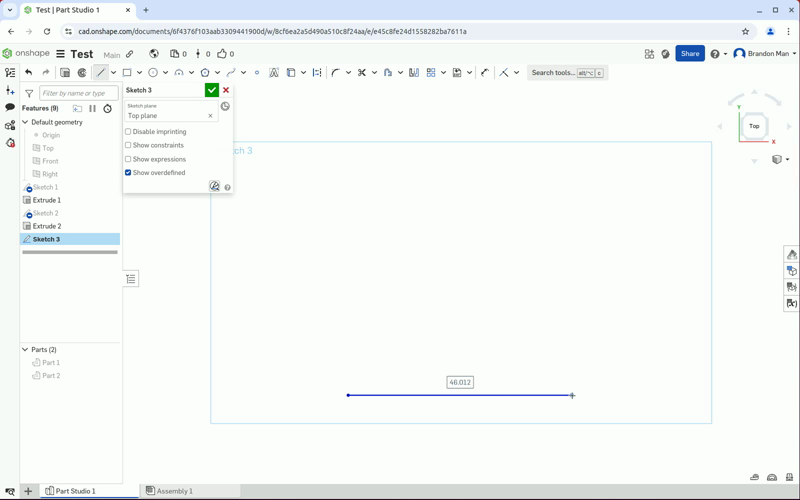
key_down(shift)
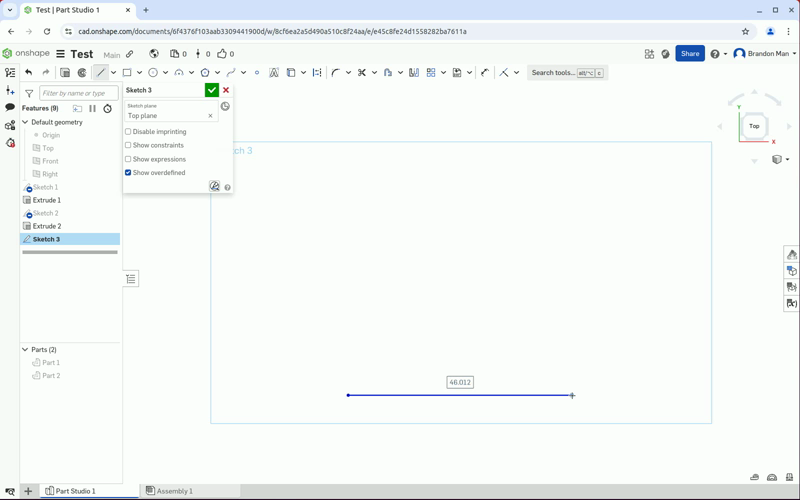
mouse_move(572, 171)
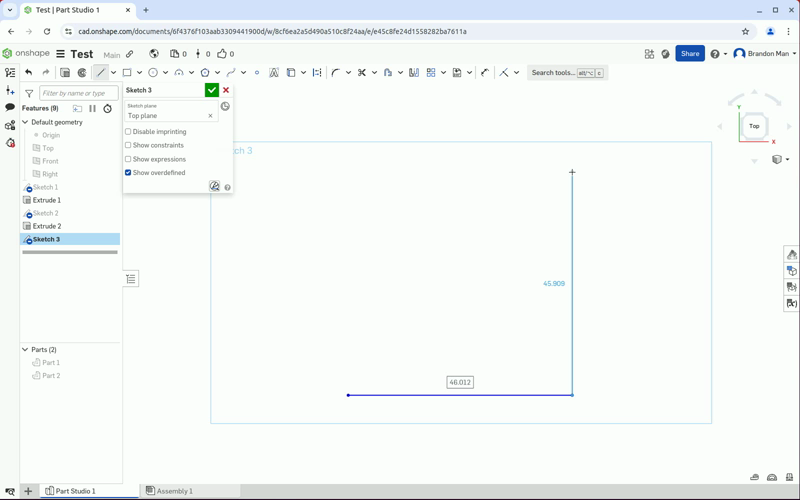
click(572, 171)
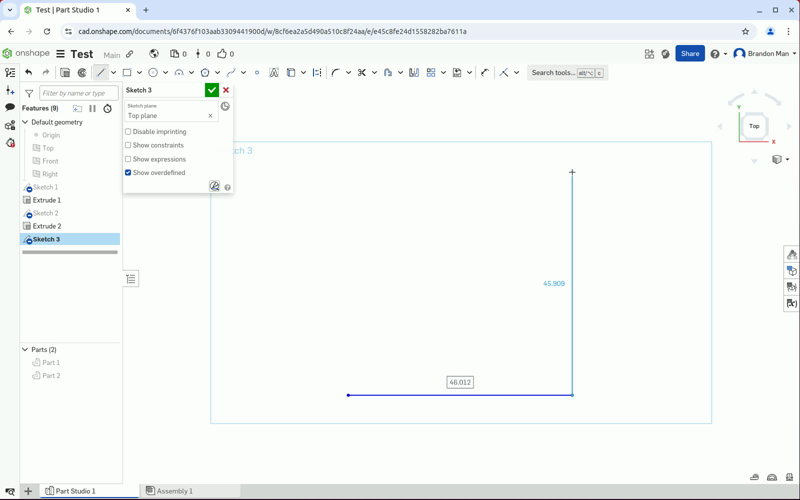
key_up(shift)
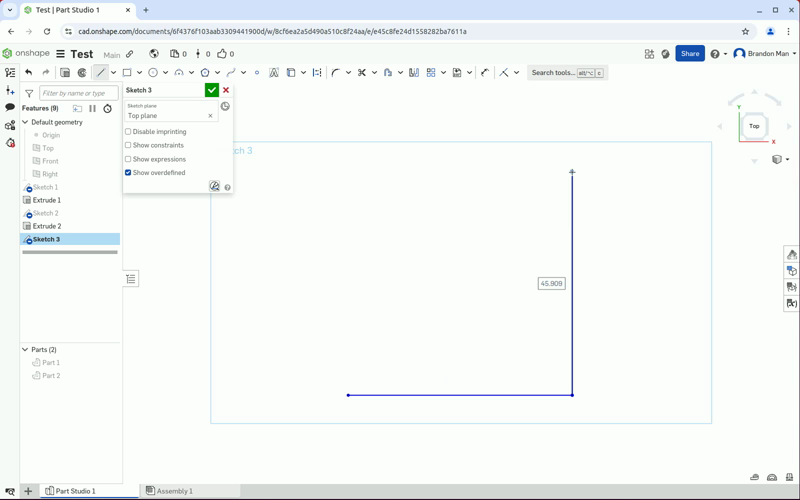
key_down(shift)
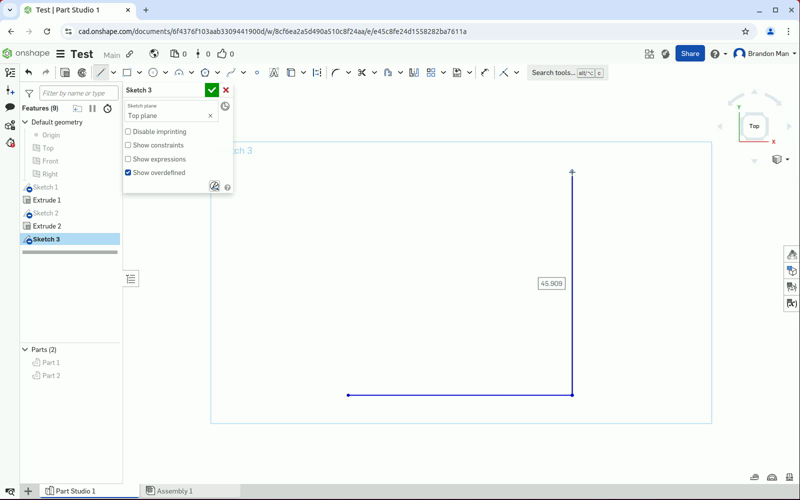
mouse_move(348, 171)
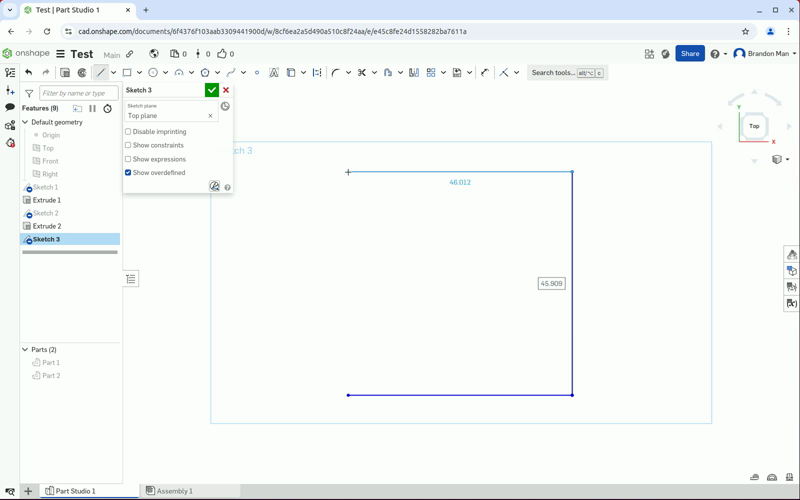
click(348, 171)
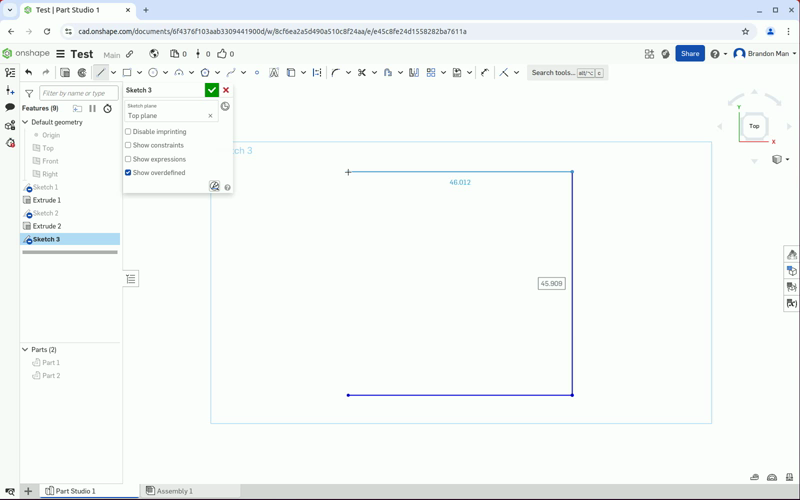
key_up(shift)
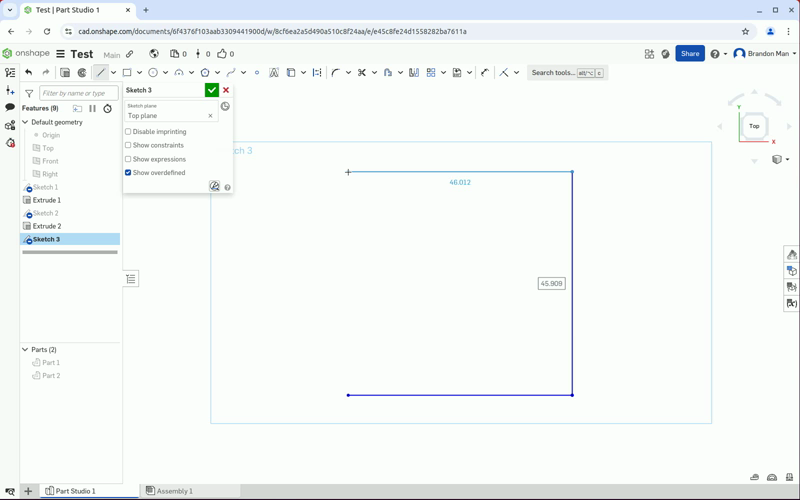
key_down(shift)
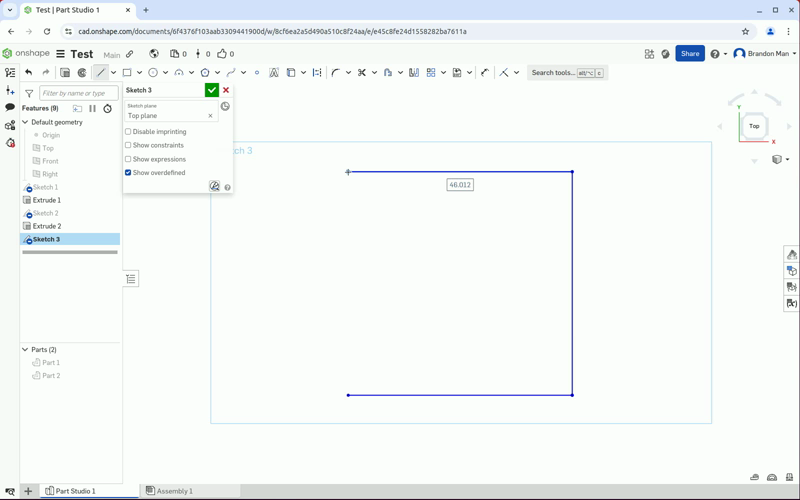
mouse_move(348, 395)
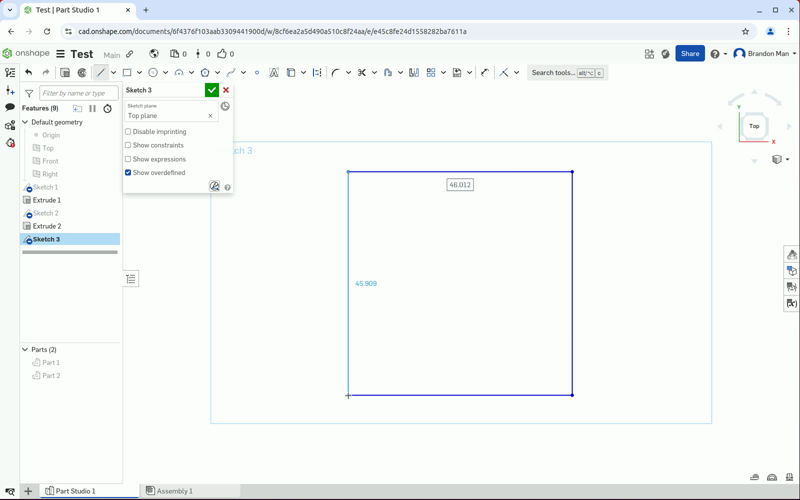
key_up(shift)
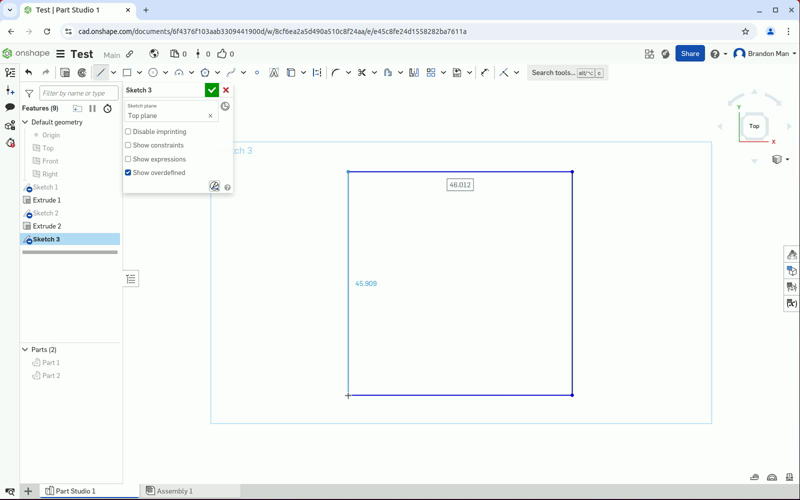
click(348, 395)
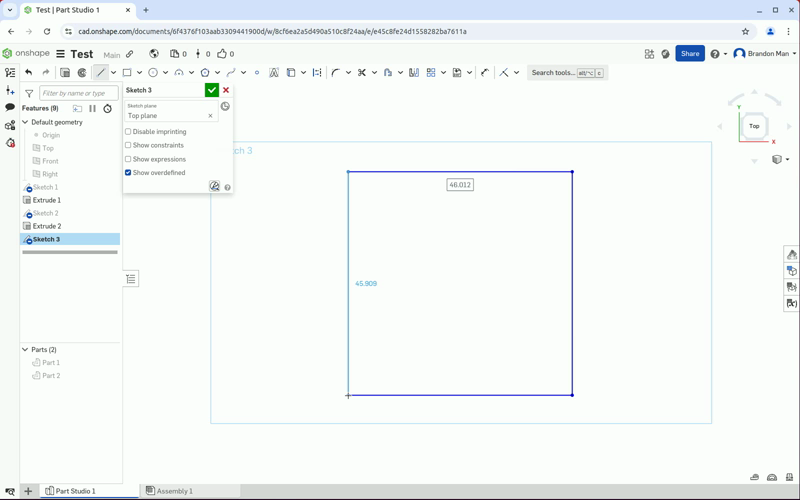
key(esc)
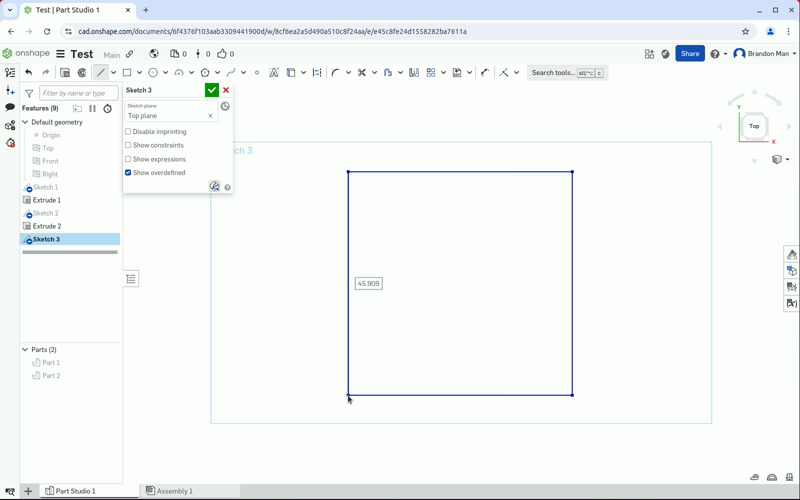
key(l)
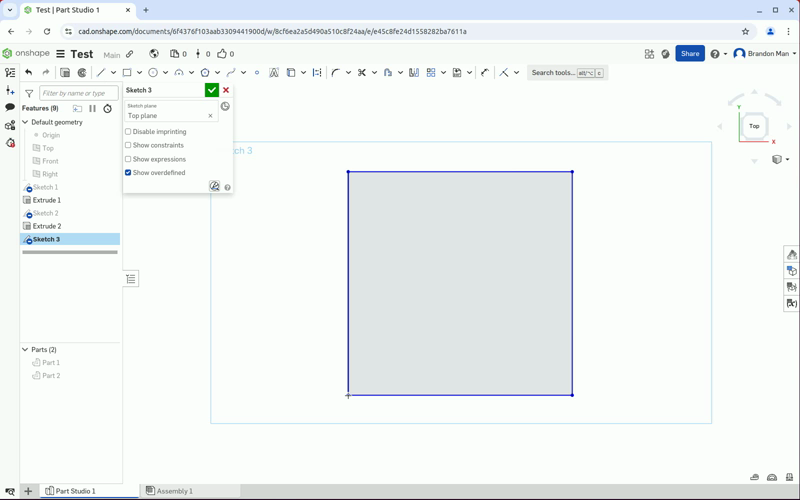
key_down(shift)
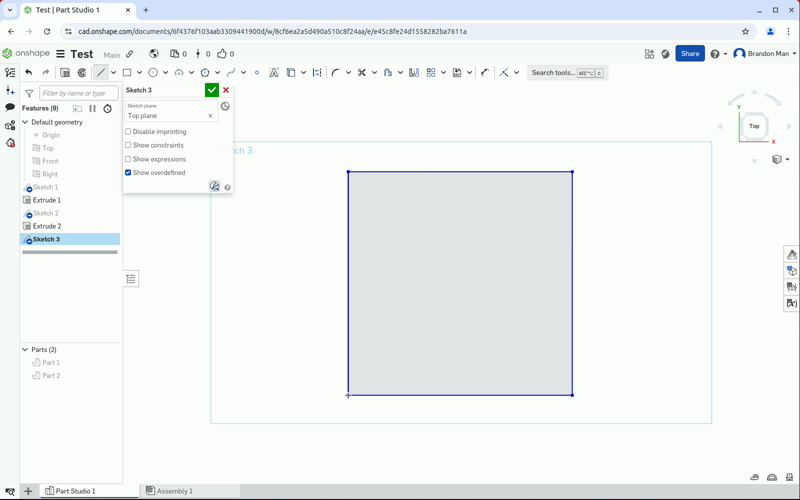
mouse_move(414, 329)
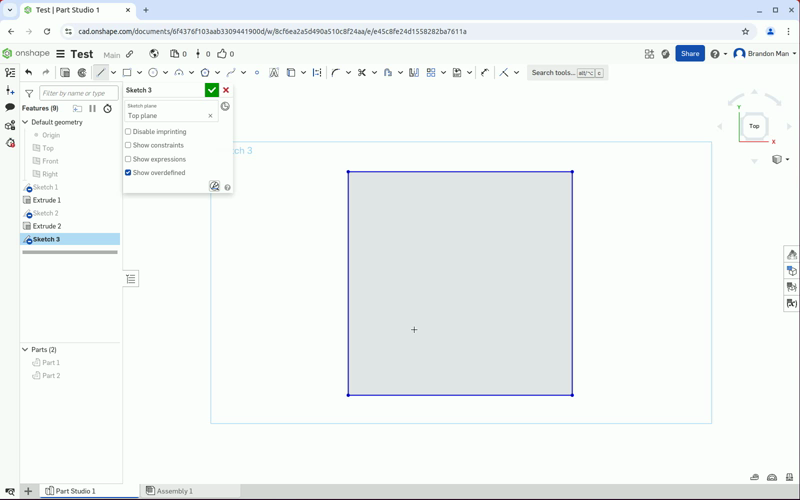
click(414, 329)
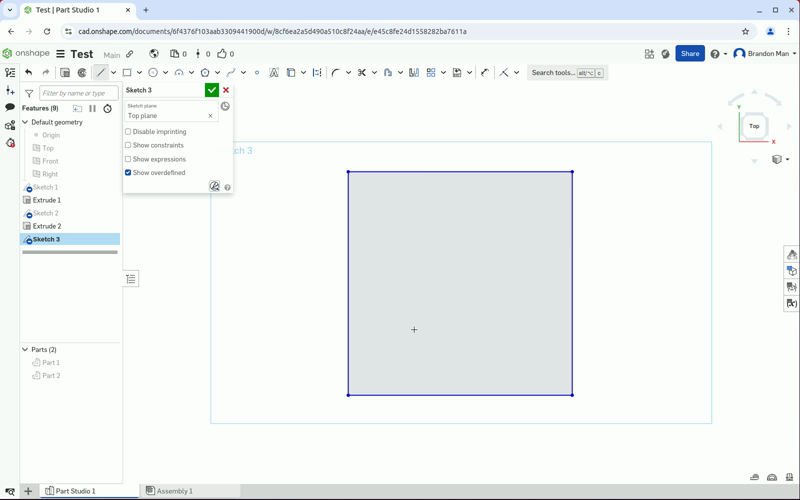
key_up(shift)
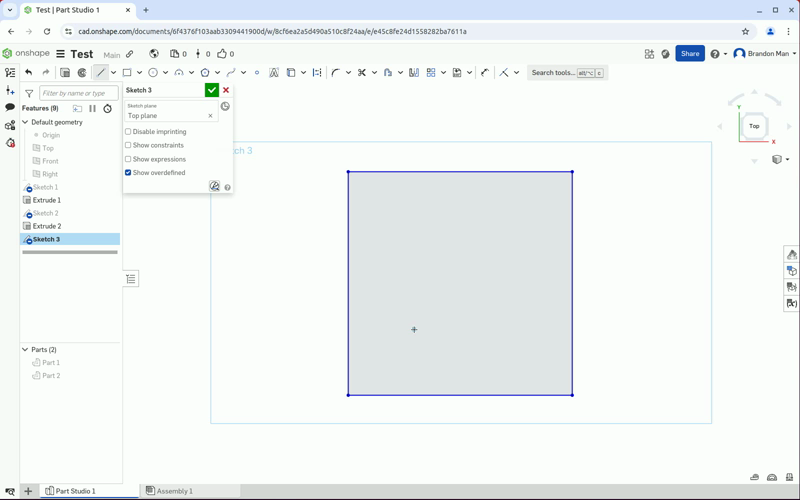
key_down(shift)
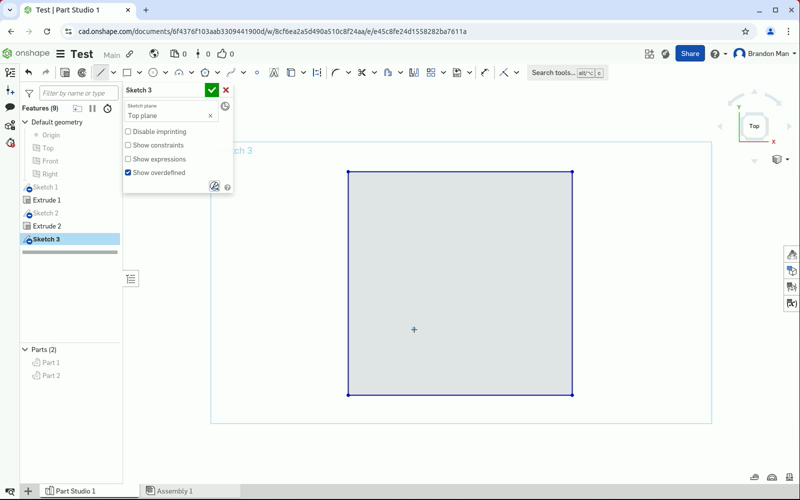
mouse_move(503, 329)
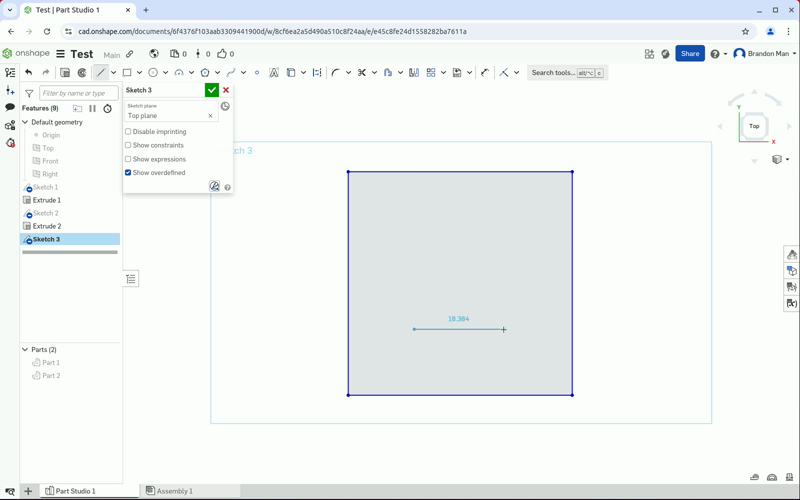
click(503, 329)
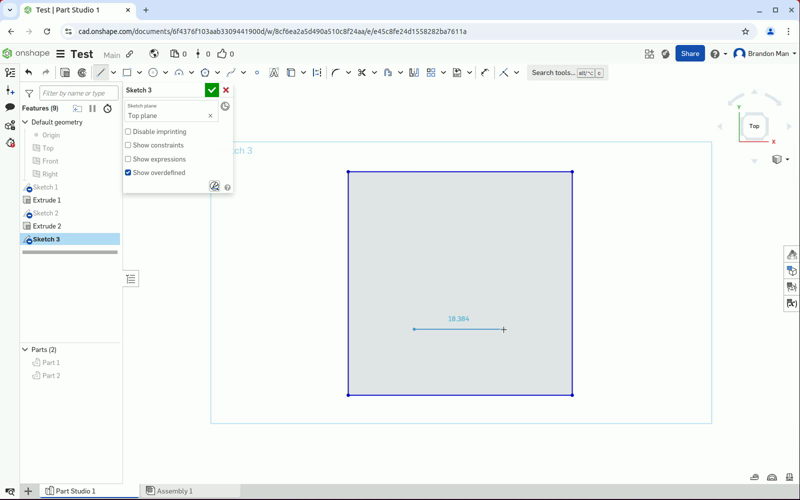
key_up(shift)
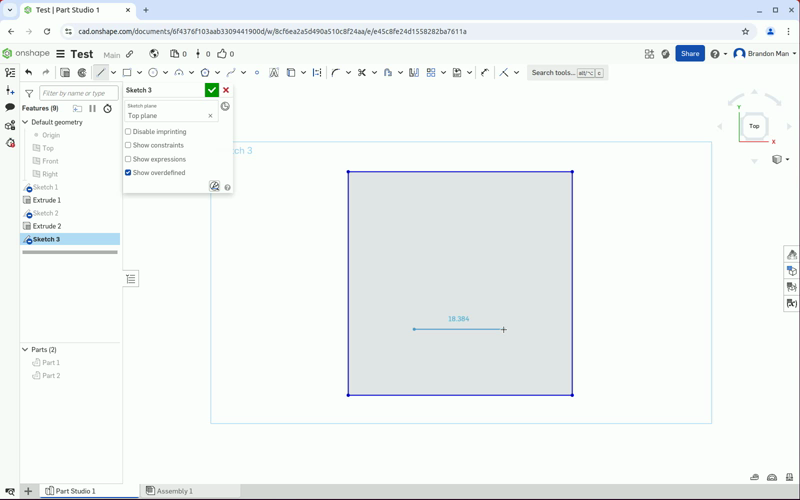
key_down(shift)
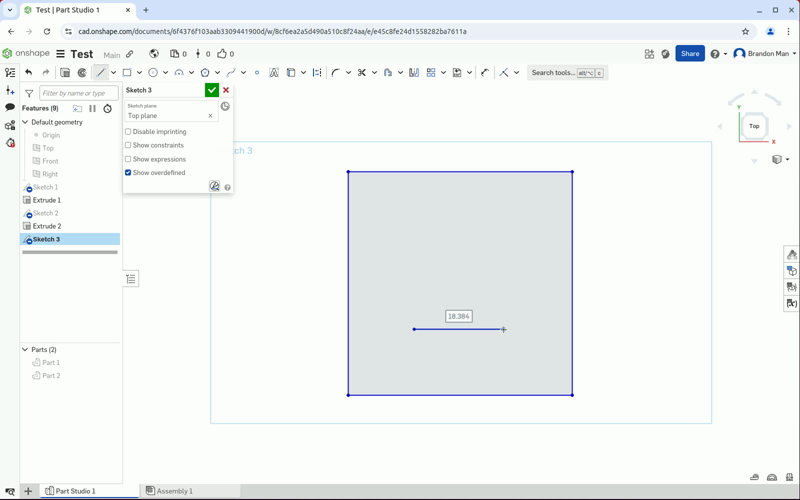
mouse_move(503, 240)
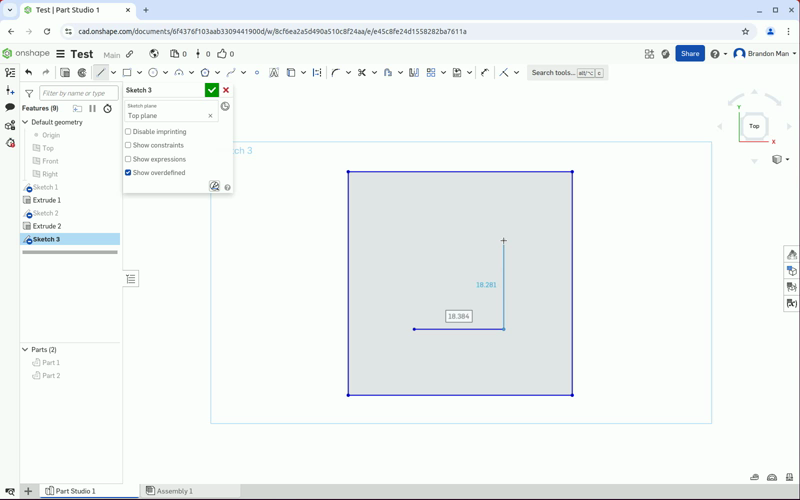
click(503, 240)
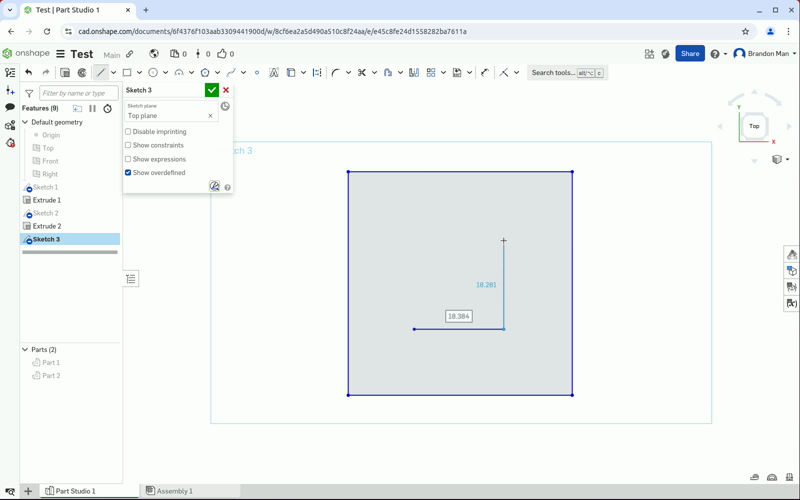
key_up(shift)
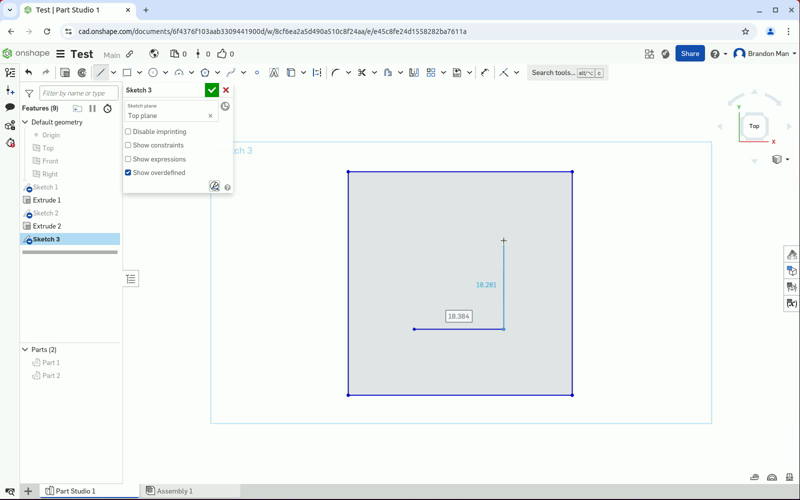
key_down(shift)
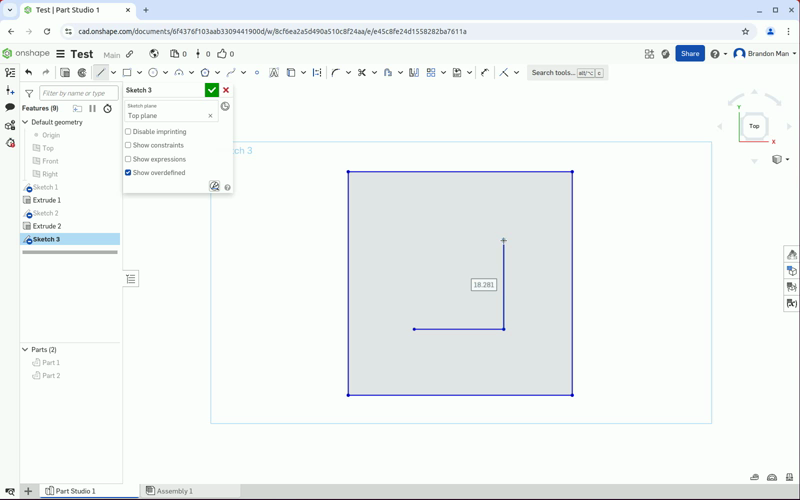
mouse_move(414, 240)
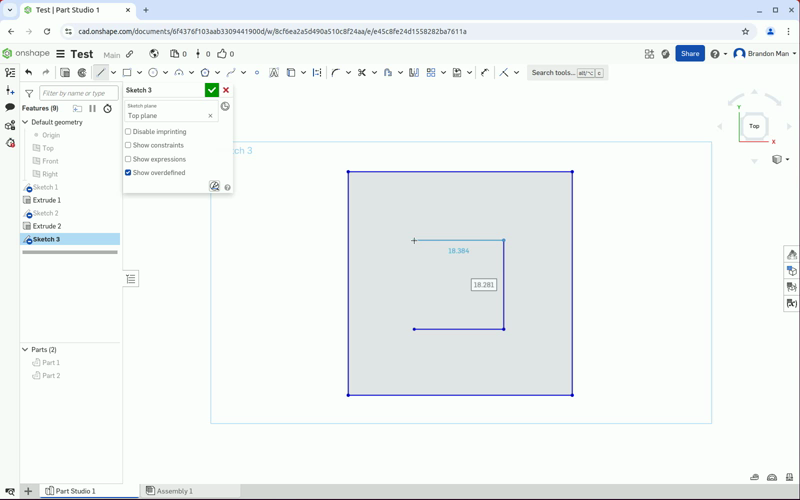
click(414, 240)
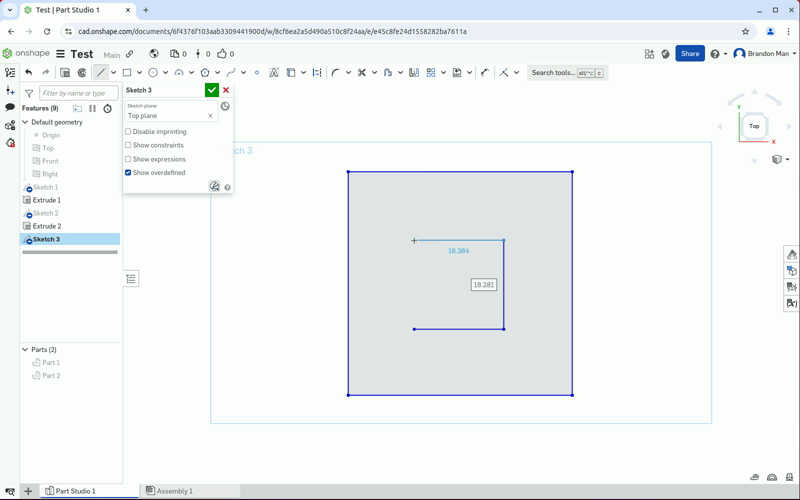
key_up(shift)
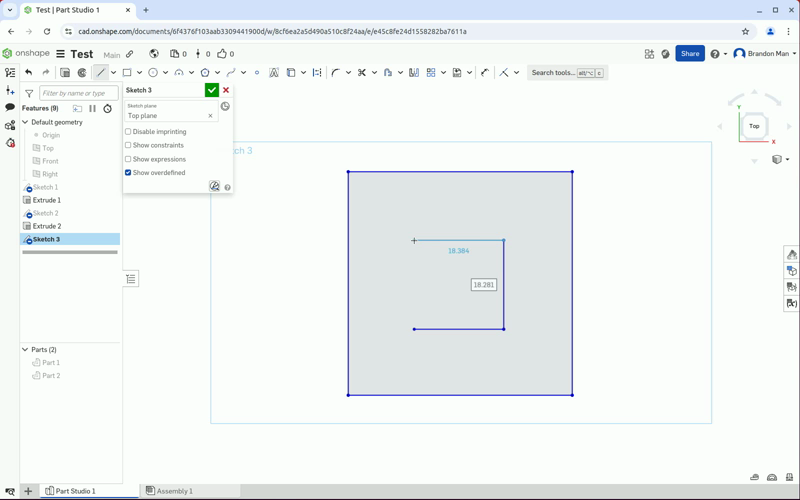
key_down(shift)
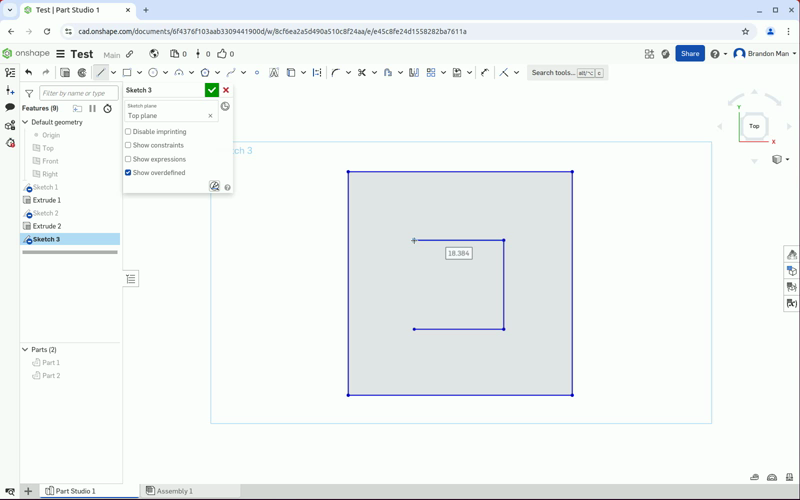
mouse_move(414, 329)
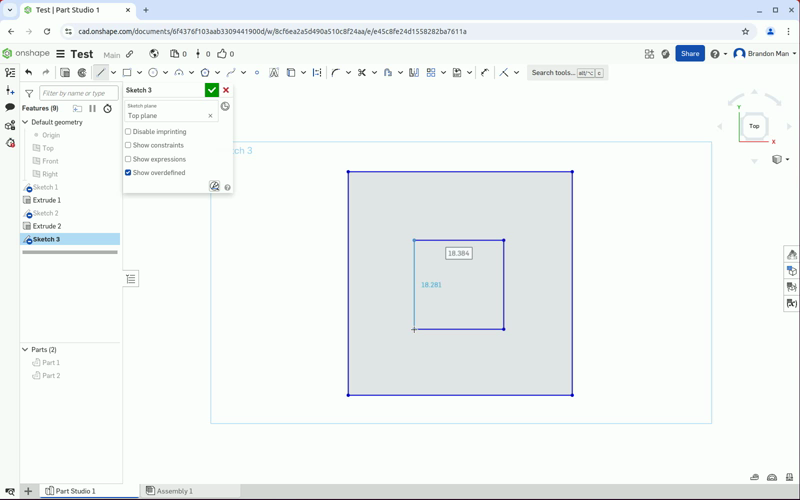
key_up(shift)
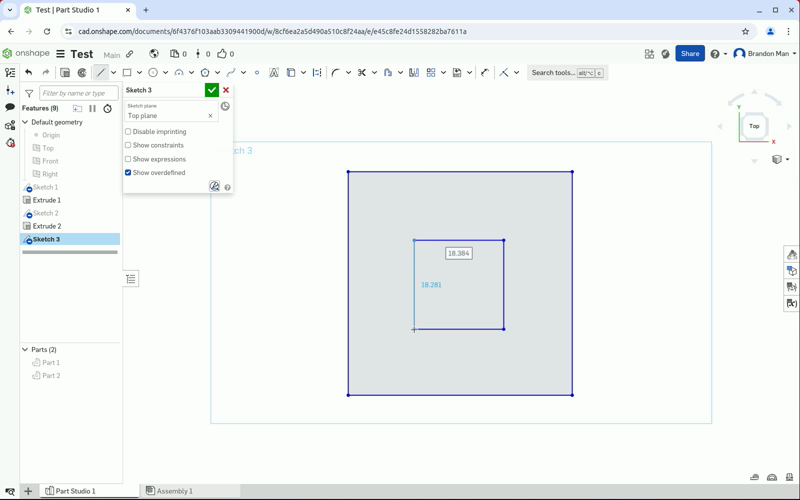
click(414, 329)
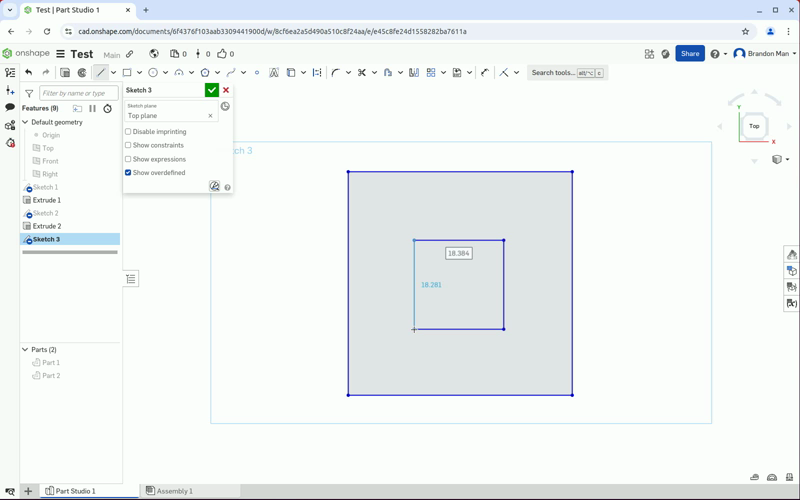
key(esc)
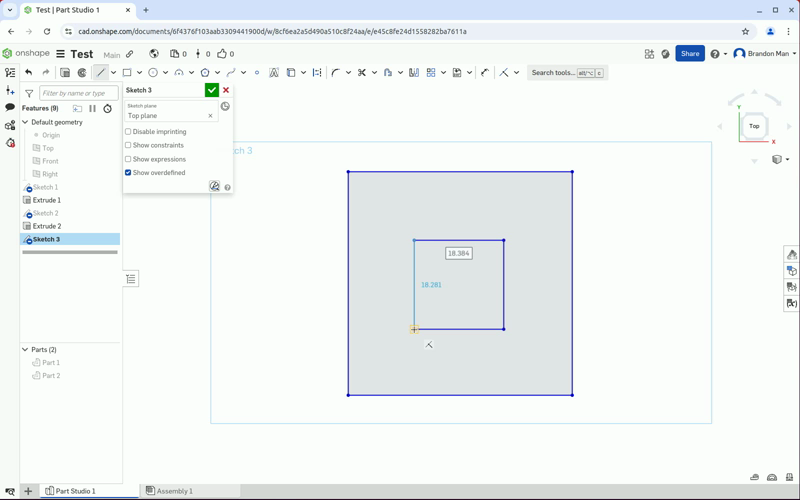
mouse_move(404, 201)
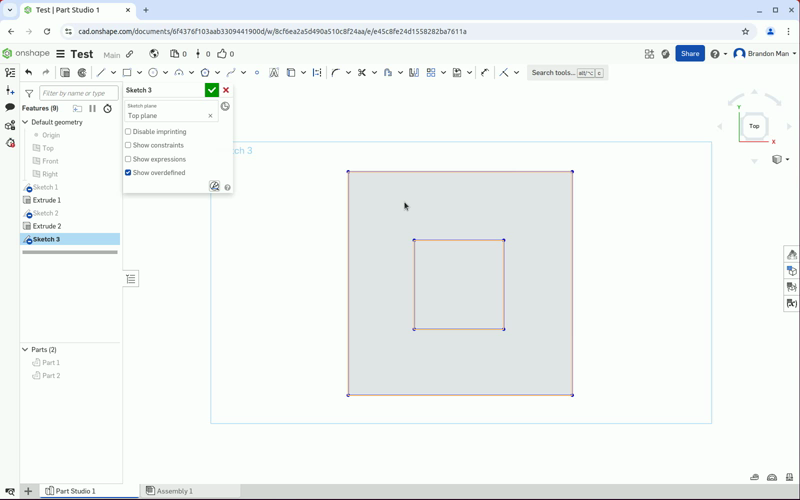
click(404, 201)
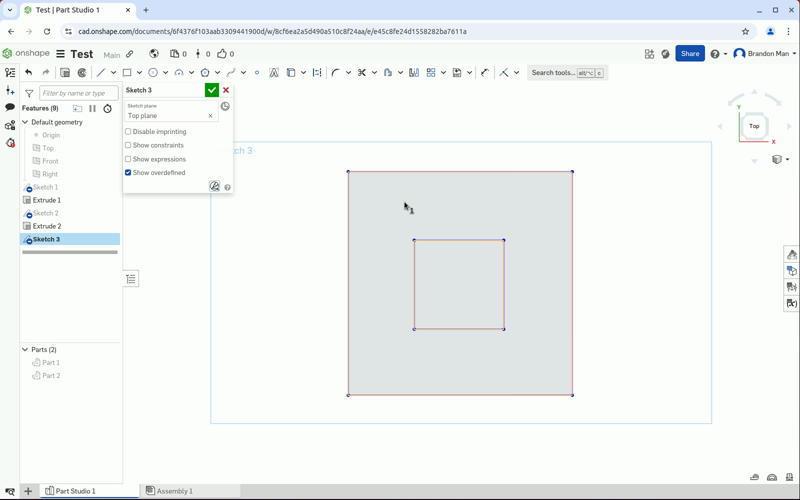
mouse_move(73, 352)
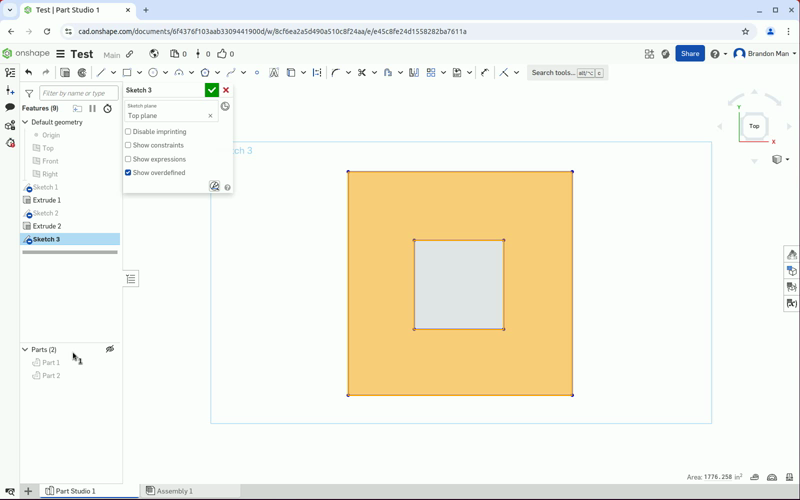
key(shift+y)
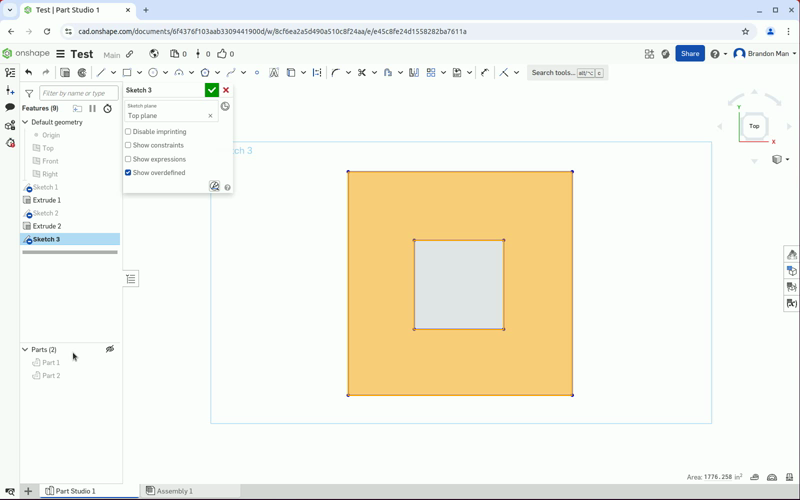
key(shift+e)
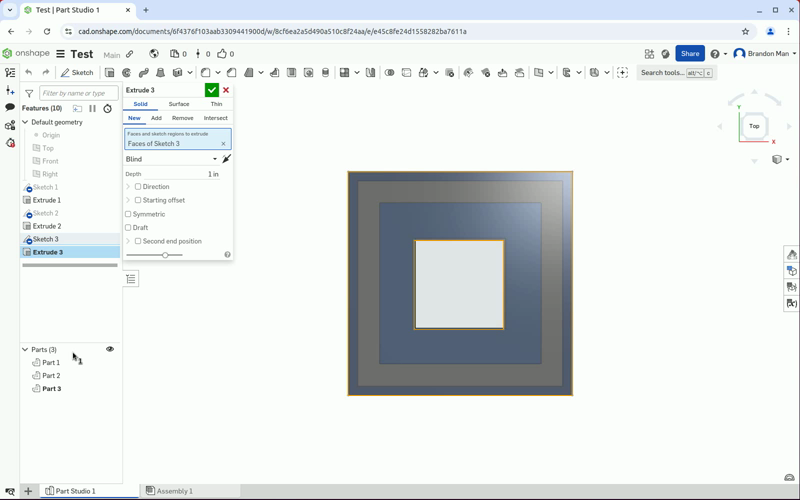
mouse_move(143, 106)
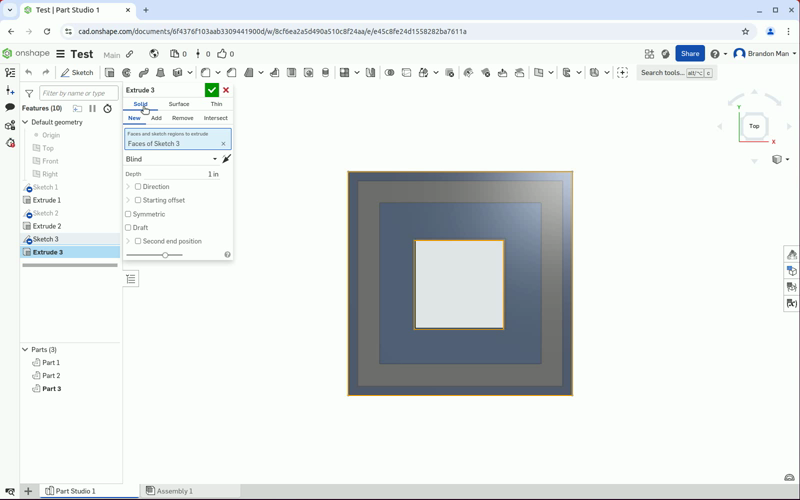
click(143, 106)
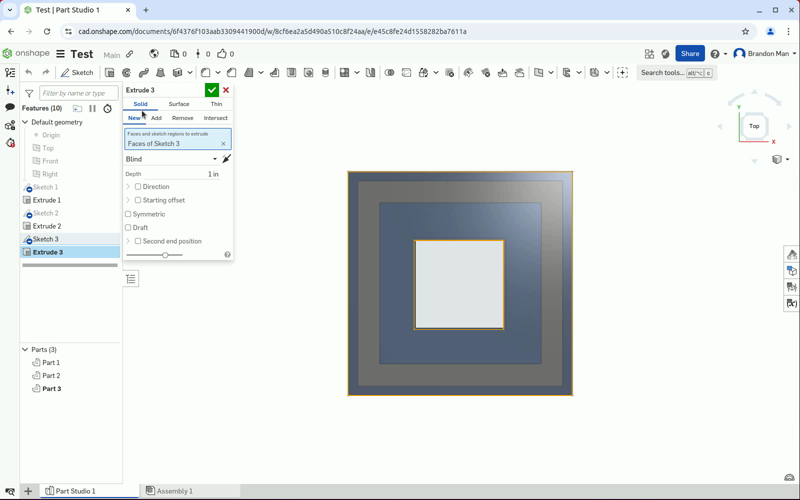
mouse_move(137, 120)
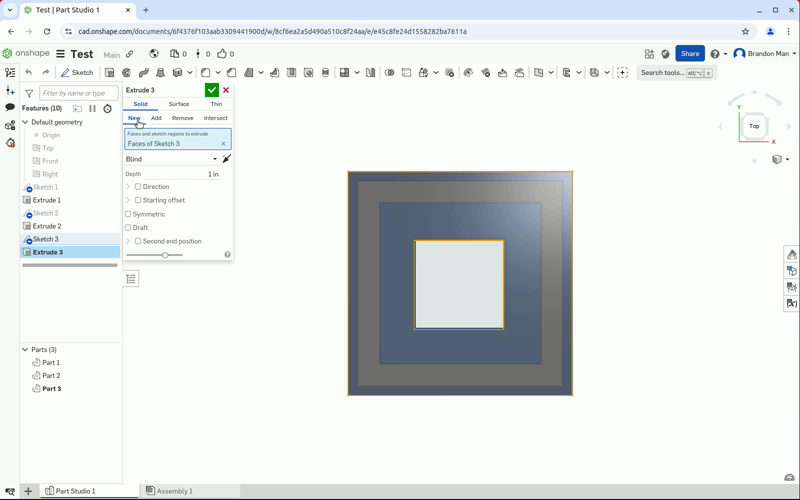
click(137, 120)
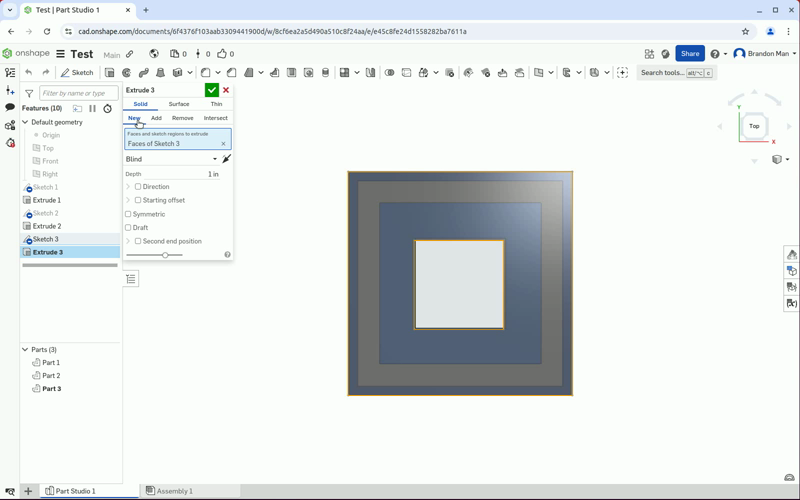
key(tab, 4)
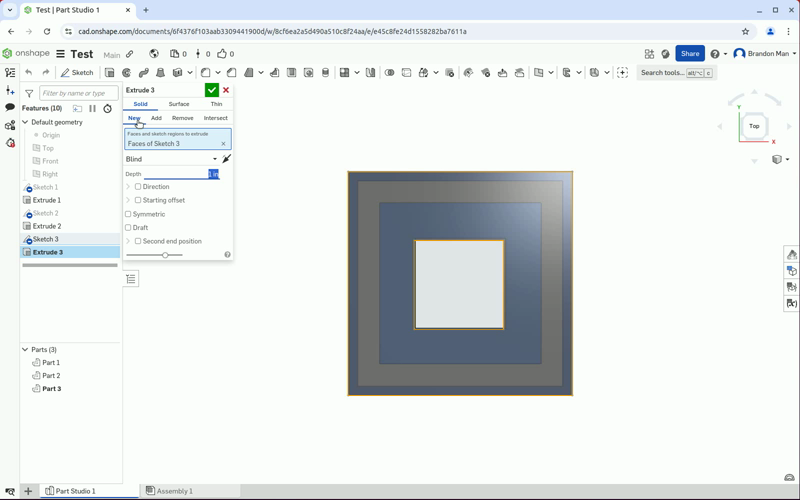
text(-0.241)
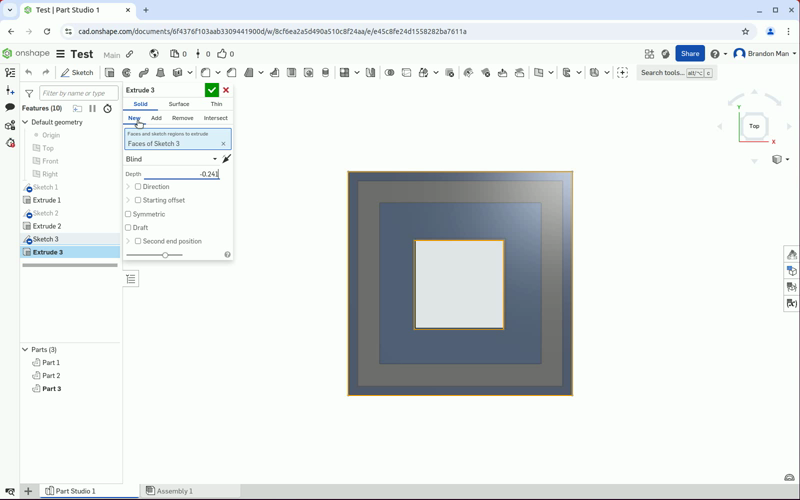
key(enter)
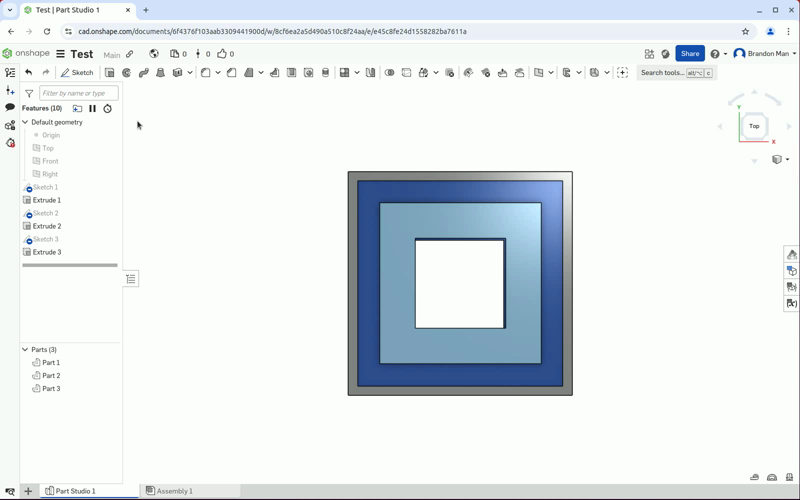
key(shift+h)
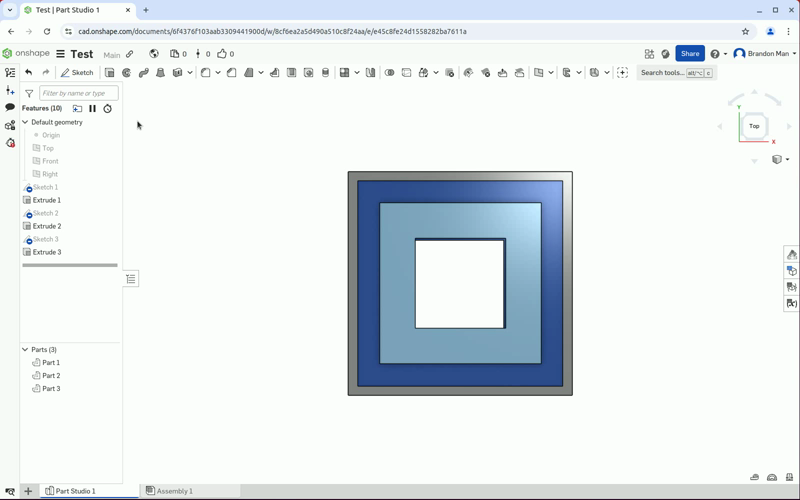
key(shift+h)
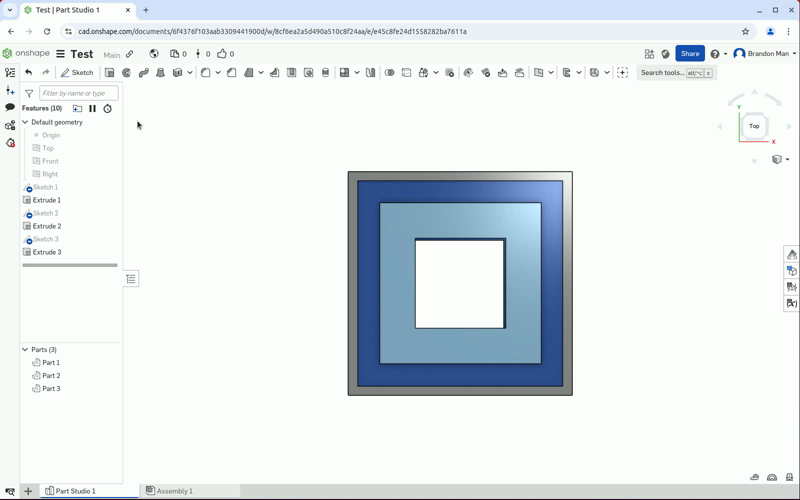
mouse_move(73, 189)
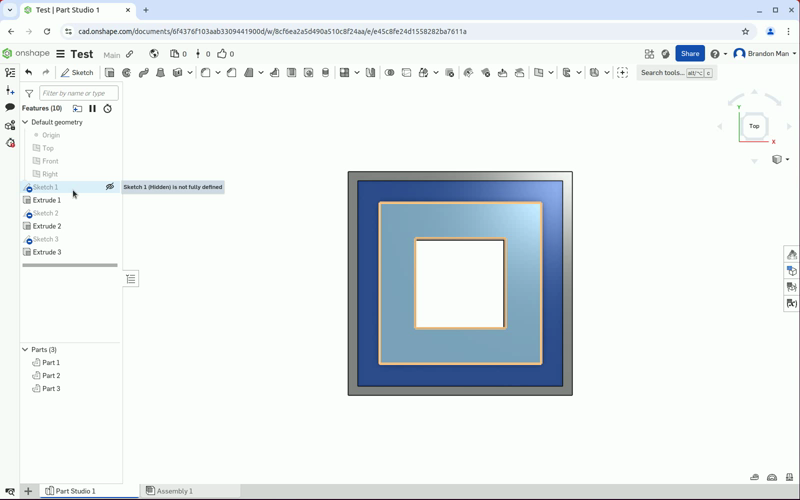
click(73, 189)
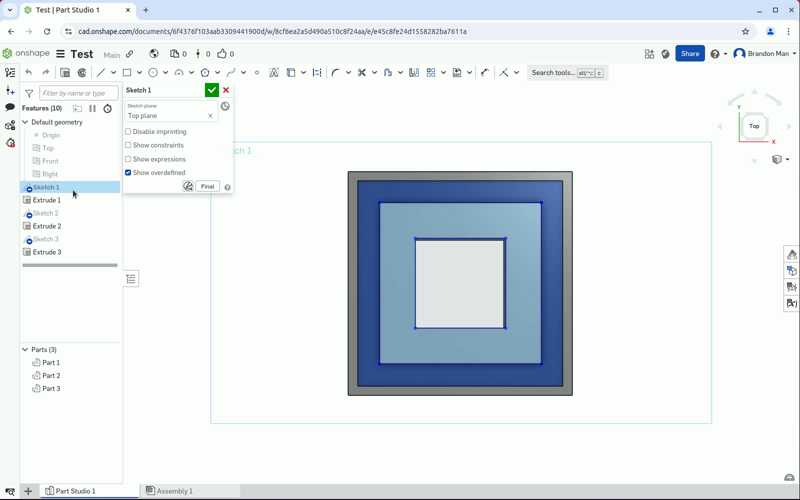
mouse_move(229, 92)
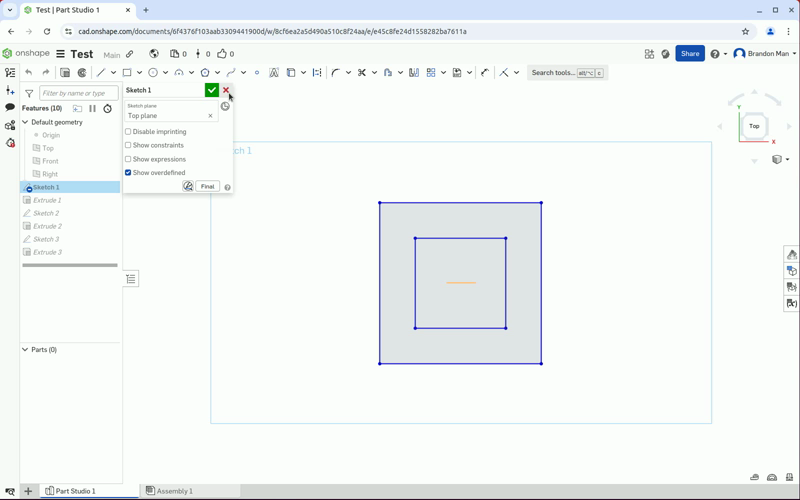
click(229, 92)
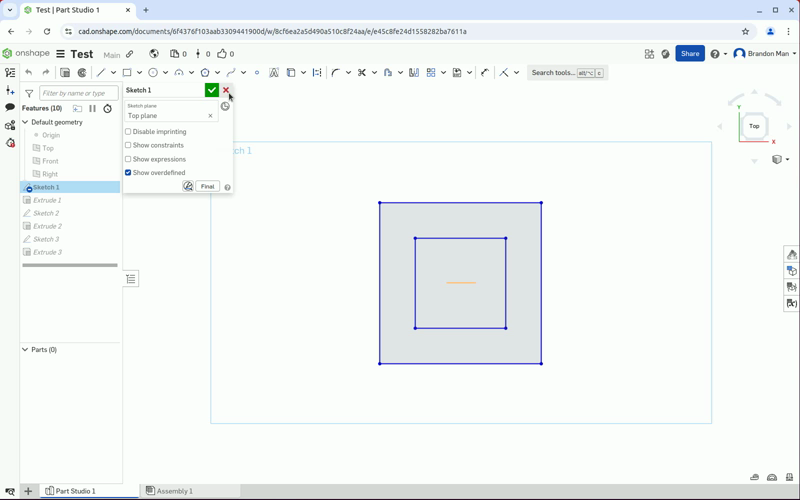
key(shift+s)
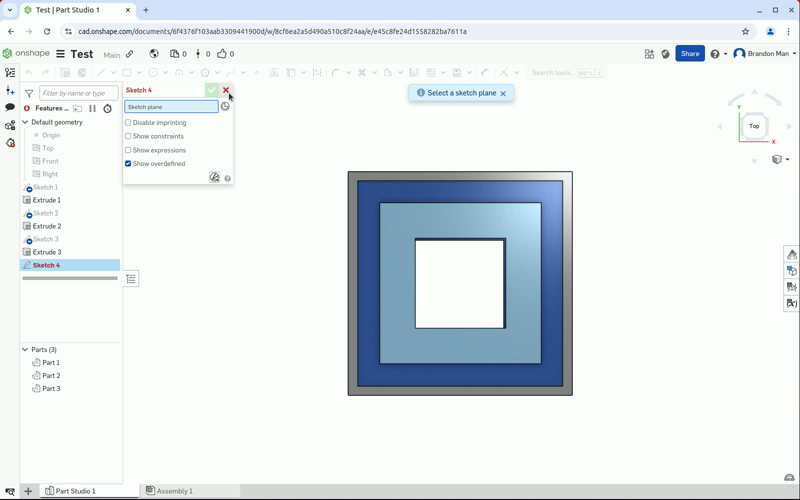
mouse_move(73, 150)
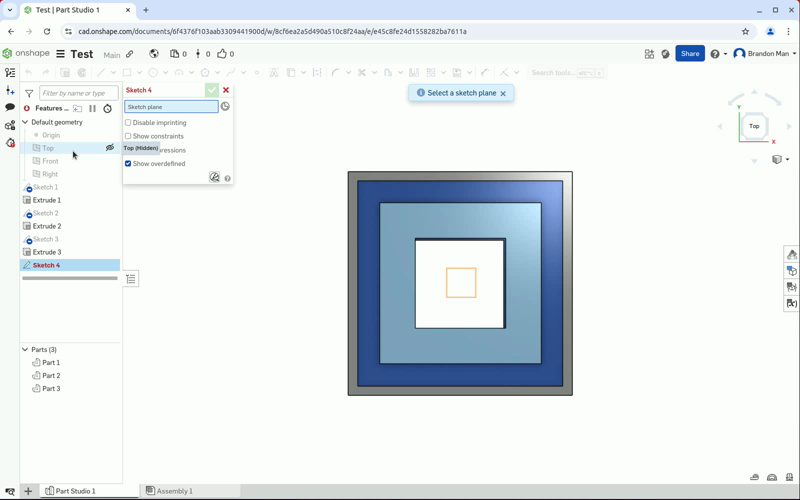
click(73, 150)
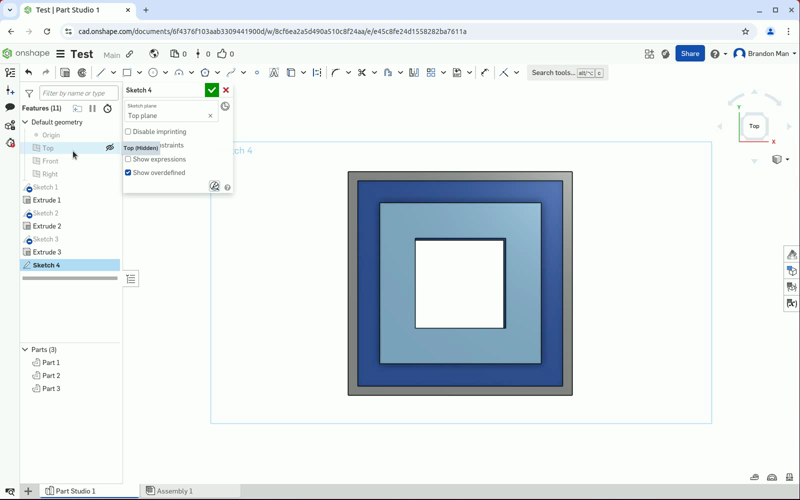
mouse_move(73, 352)
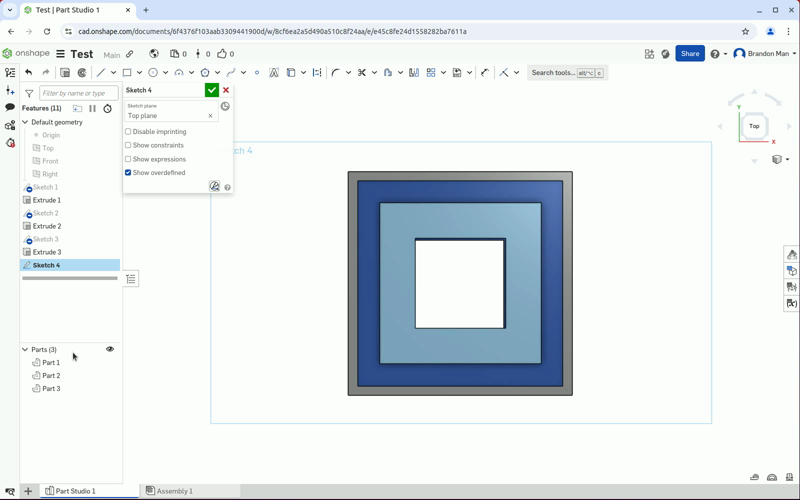
key(y)
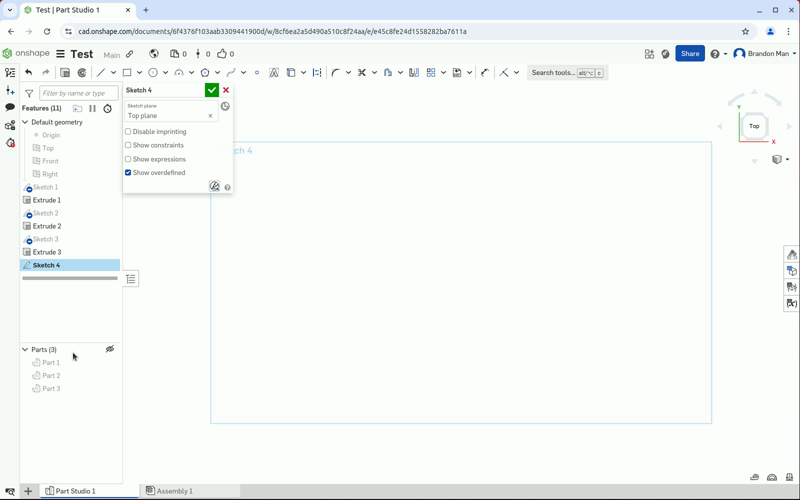
key(l)
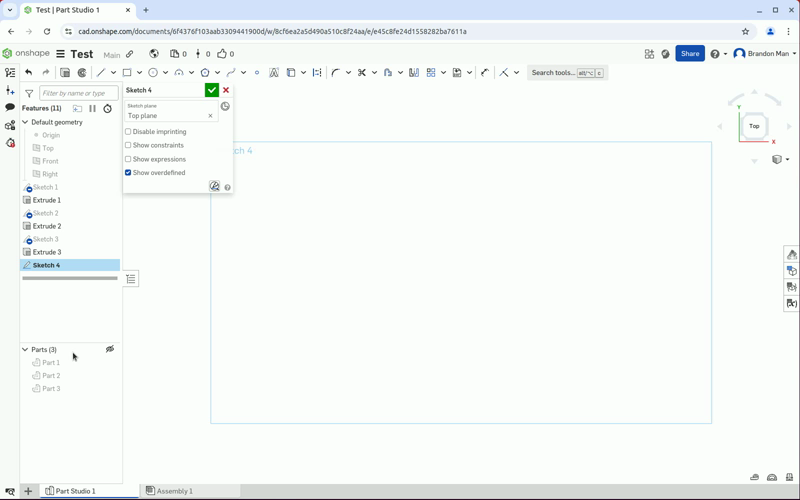
key_down(shift)
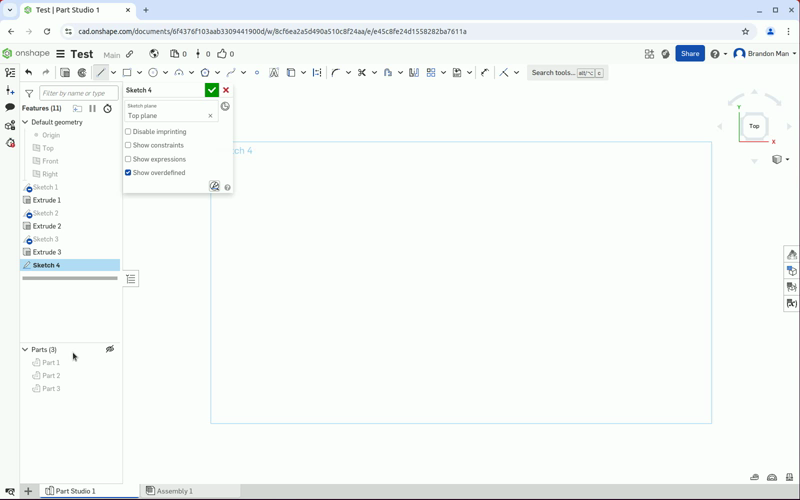
mouse_move(352, 390)
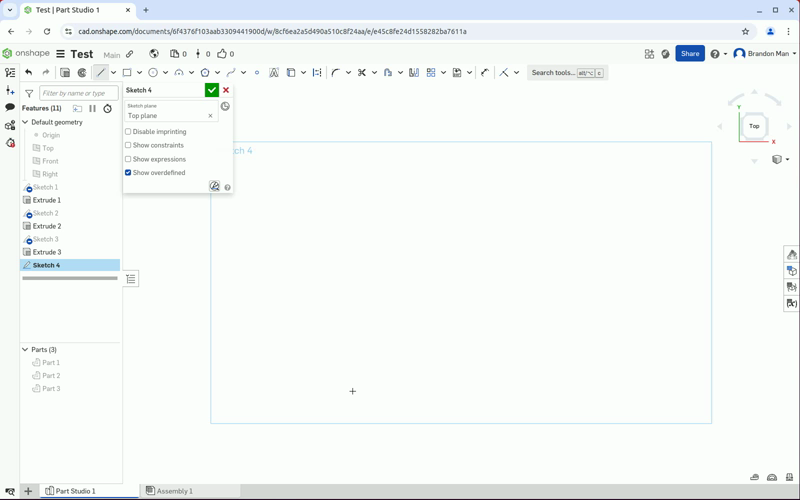
click(352, 390)
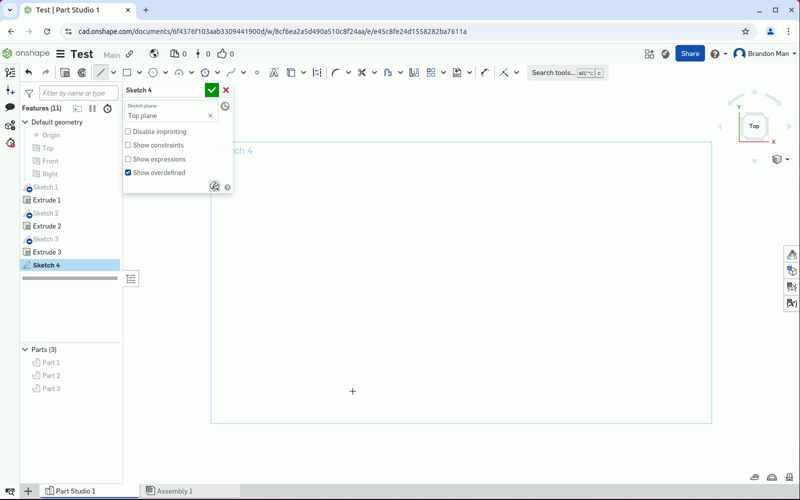
key_up(shift)
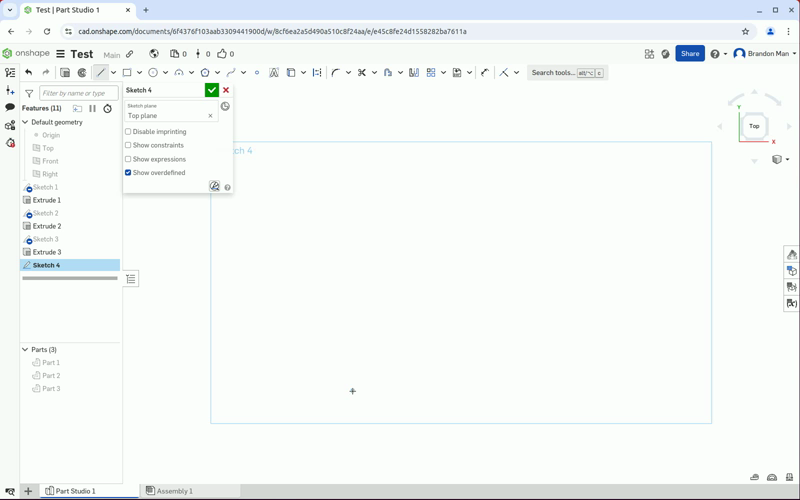
key_down(shift)
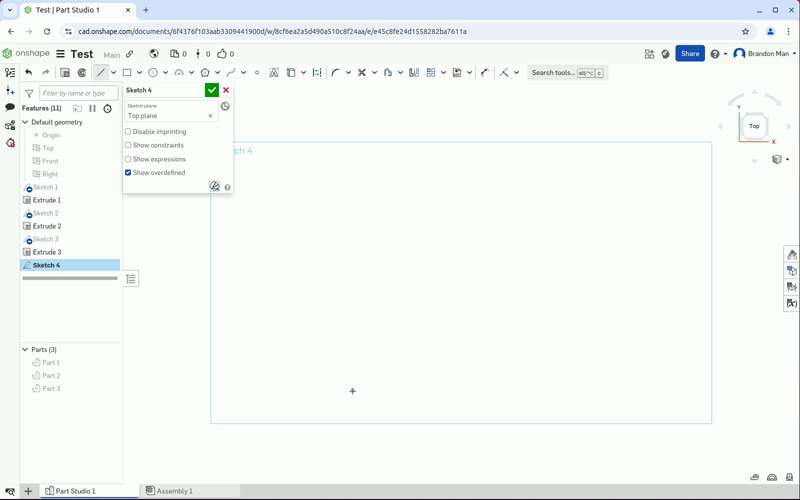
mouse_move(567, 390)
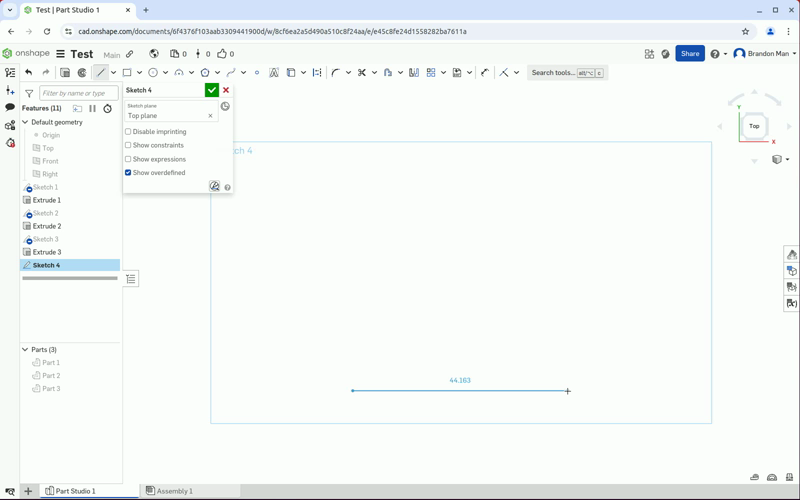
click(567, 390)
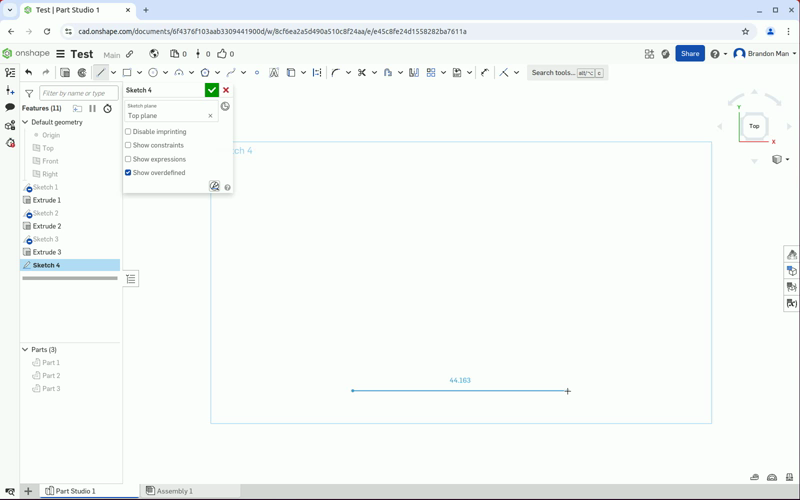
key_up(shift)
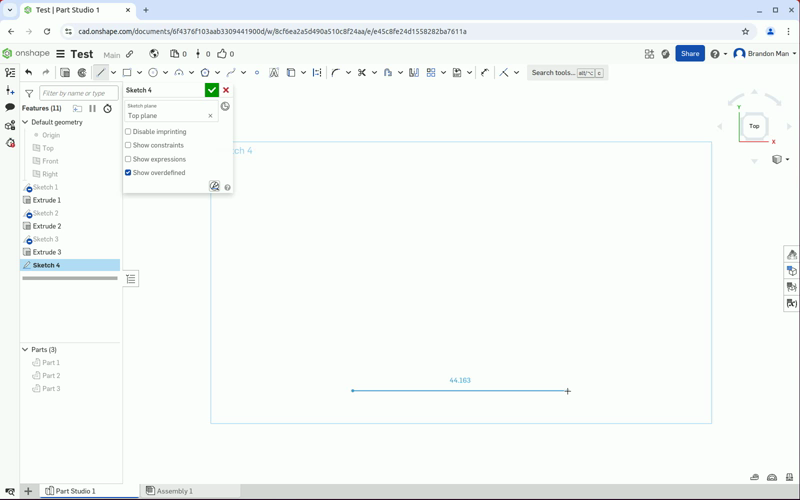
key_down(shift)
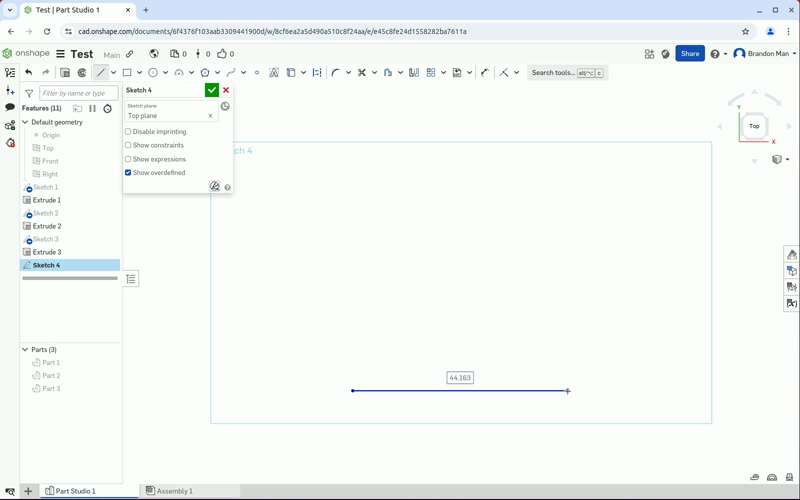
mouse_move(567, 176)
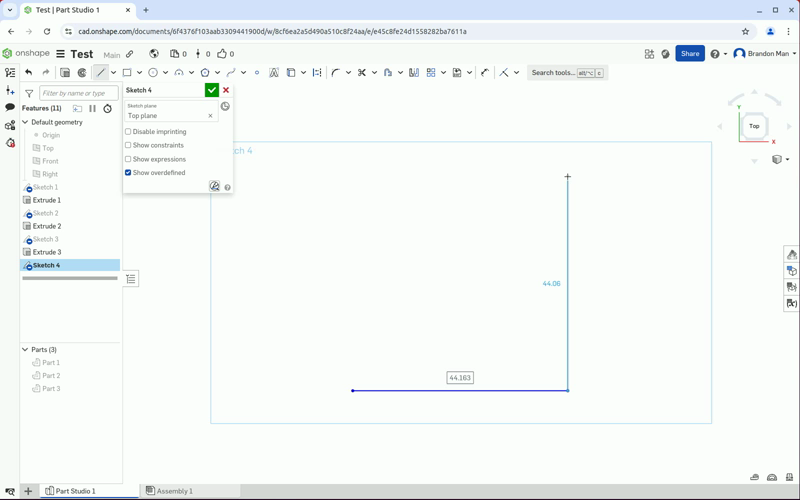
click(567, 176)
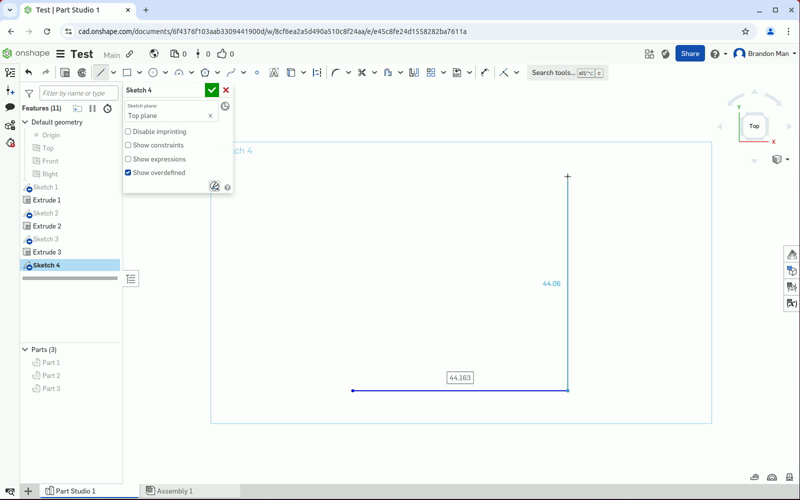
key_up(shift)
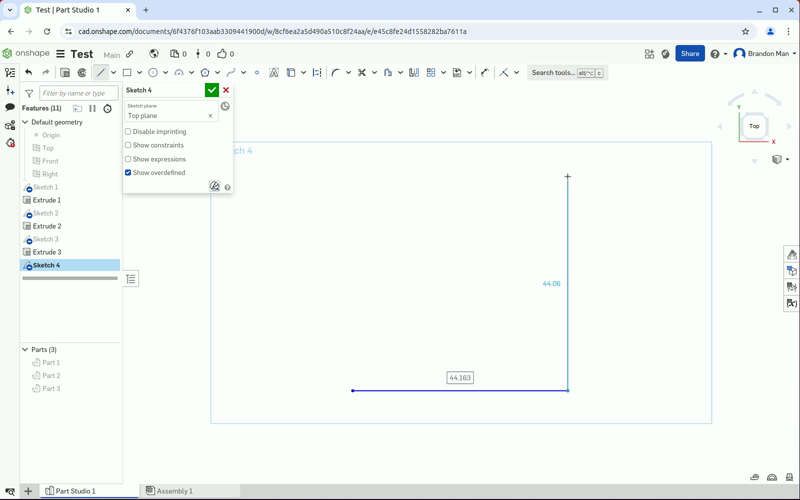
key_down(shift)
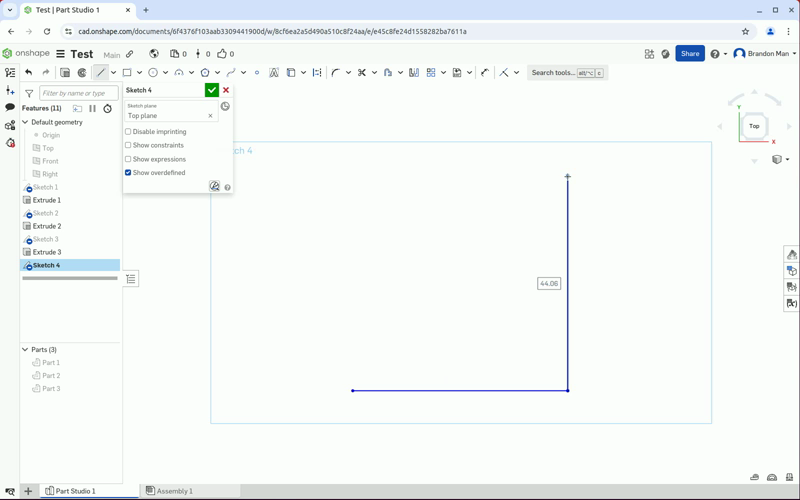
mouse_move(352, 176)
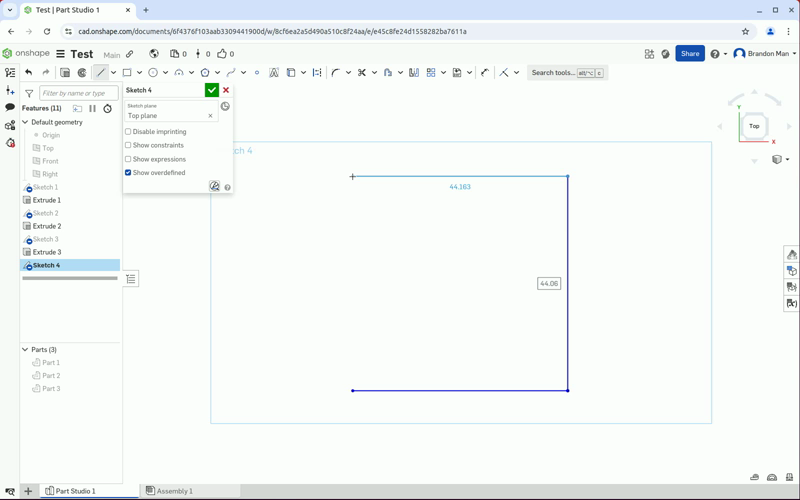
click(352, 176)
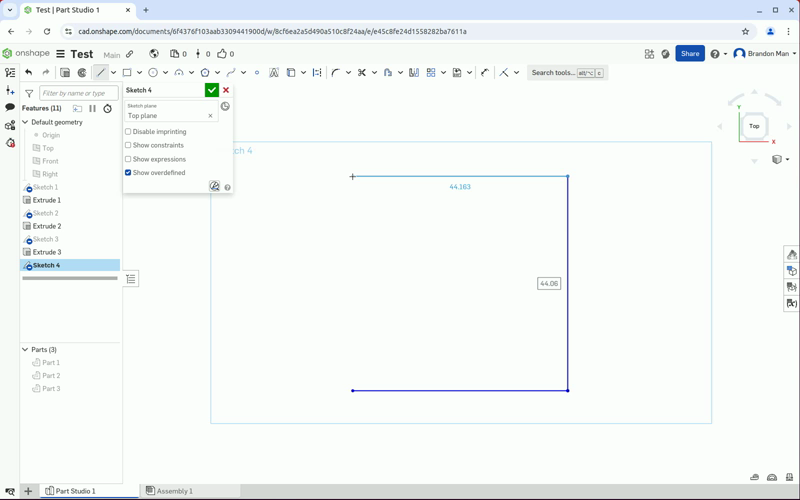
key_up(shift)
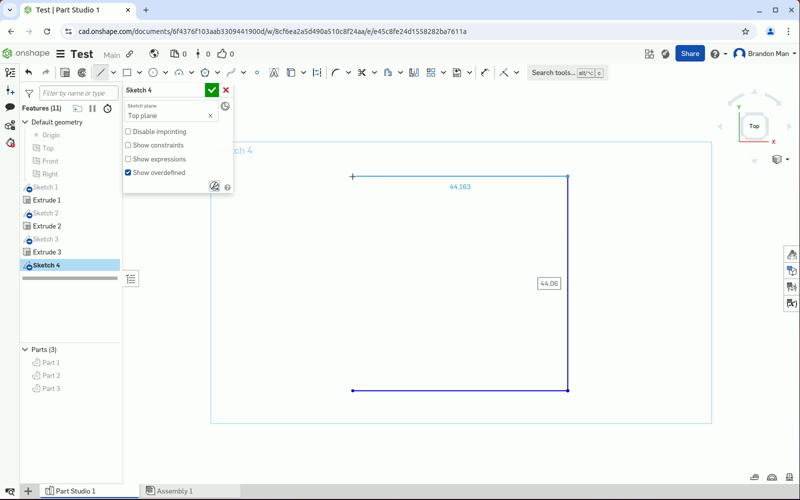
key_down(shift)
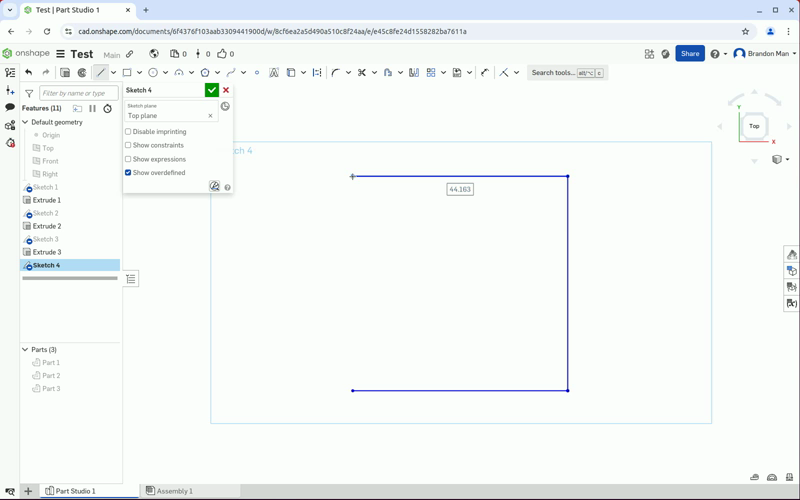
mouse_move(352, 390)
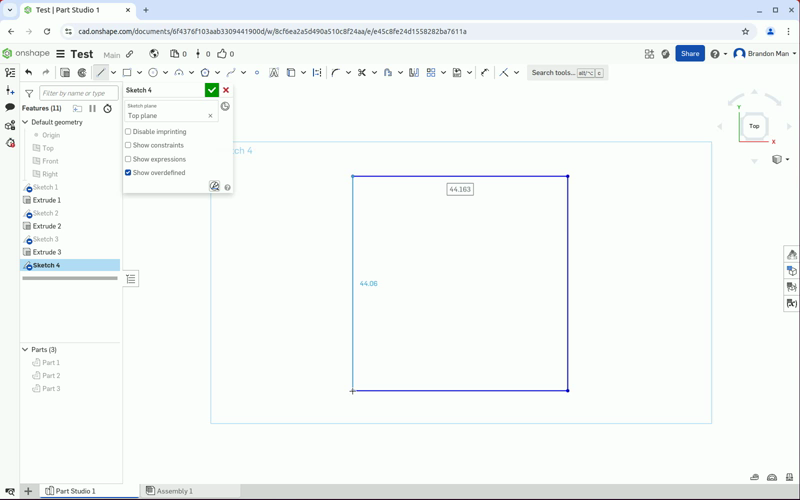
key_up(shift)
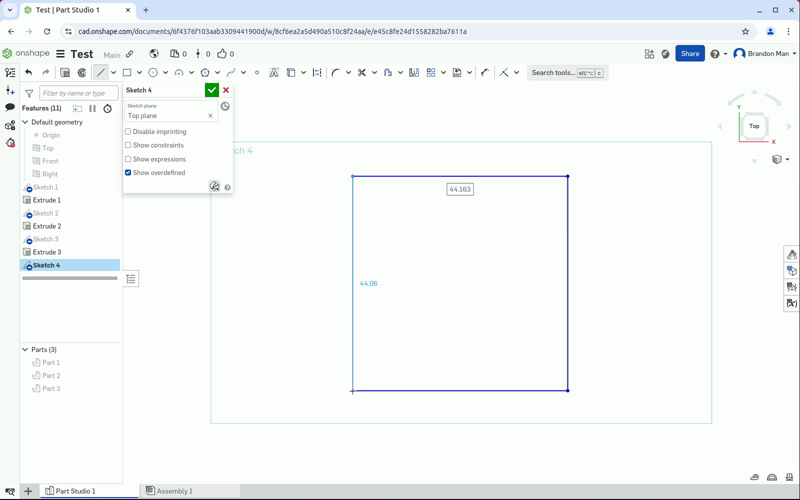
click(352, 390)
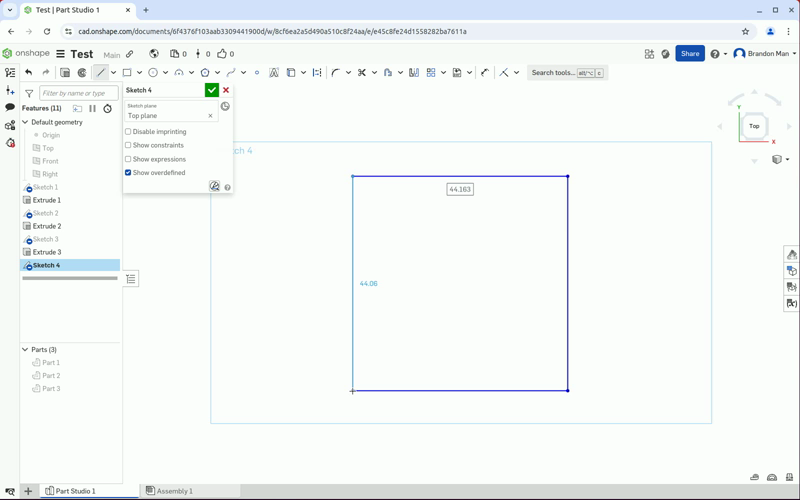
key(esc)
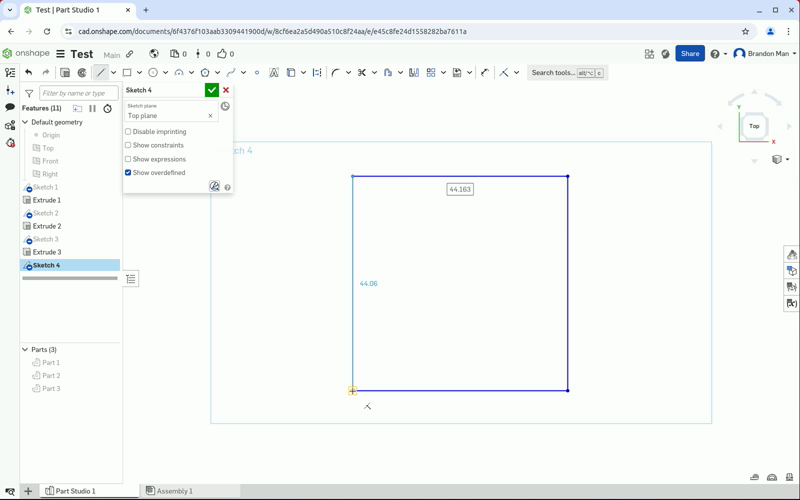
key(l)
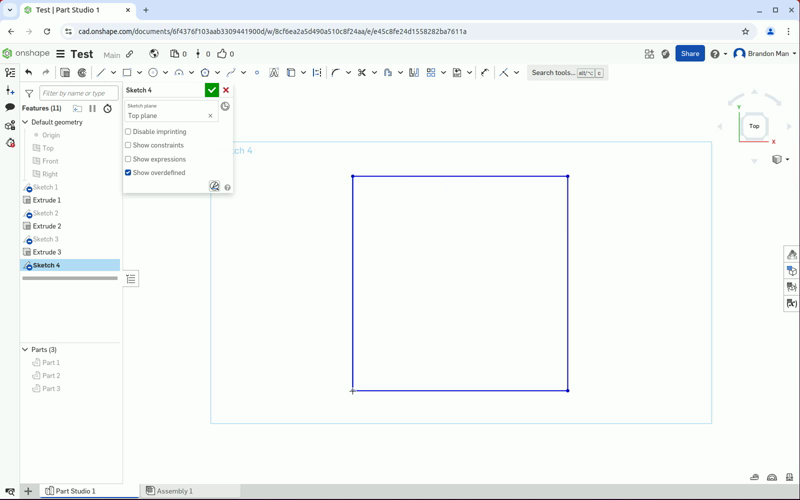
key_down(shift)
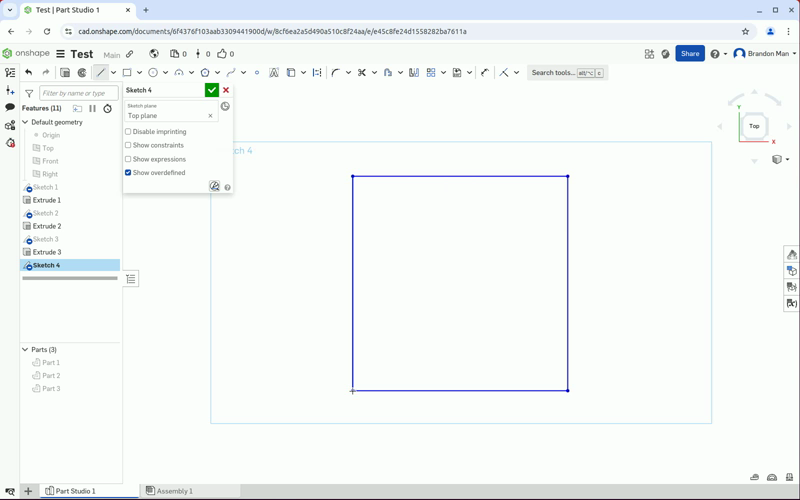
mouse_move(357, 386)
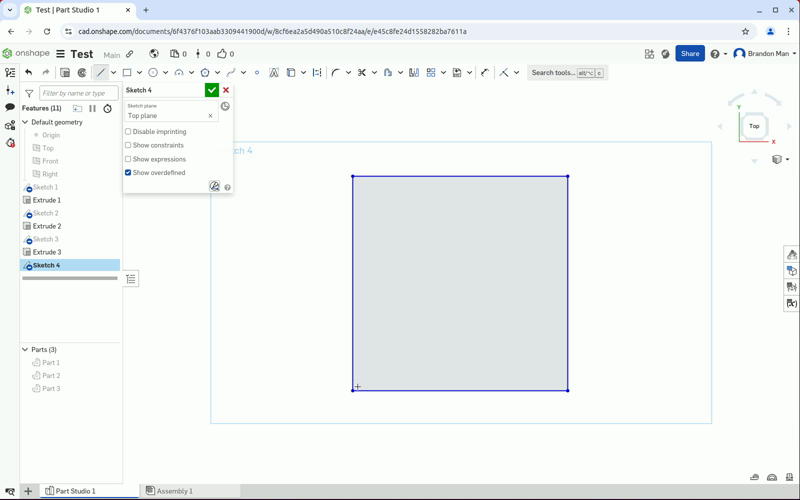
click(357, 386)
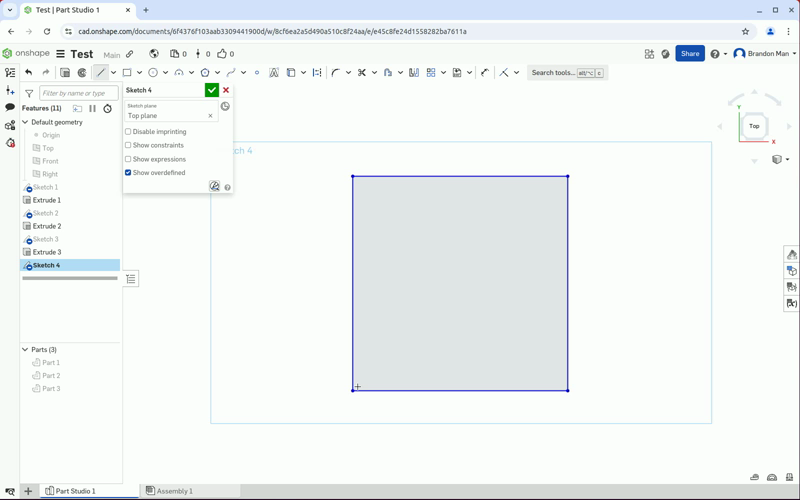
key_up(shift)
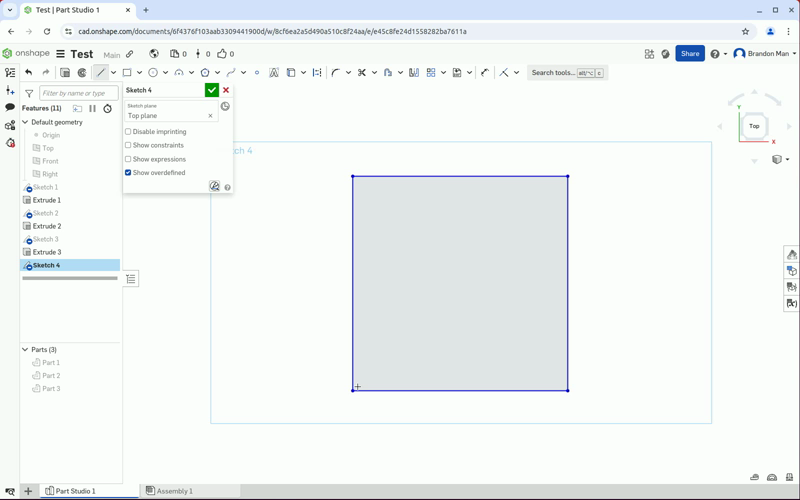
key_down(shift)
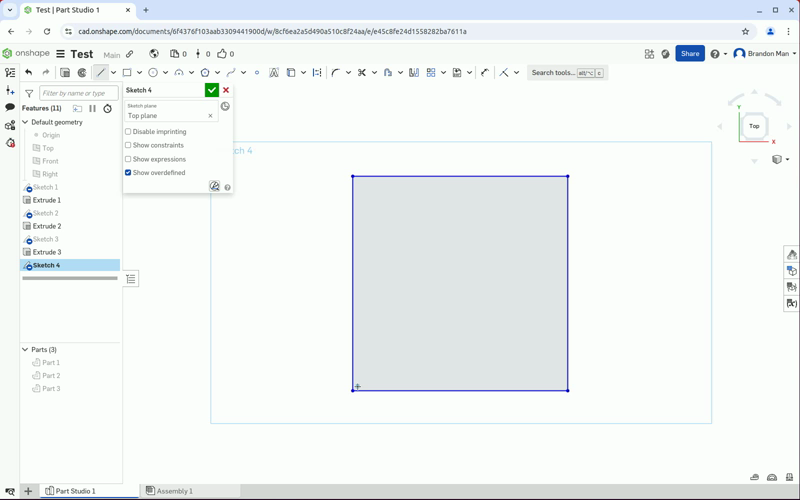
mouse_move(563, 386)
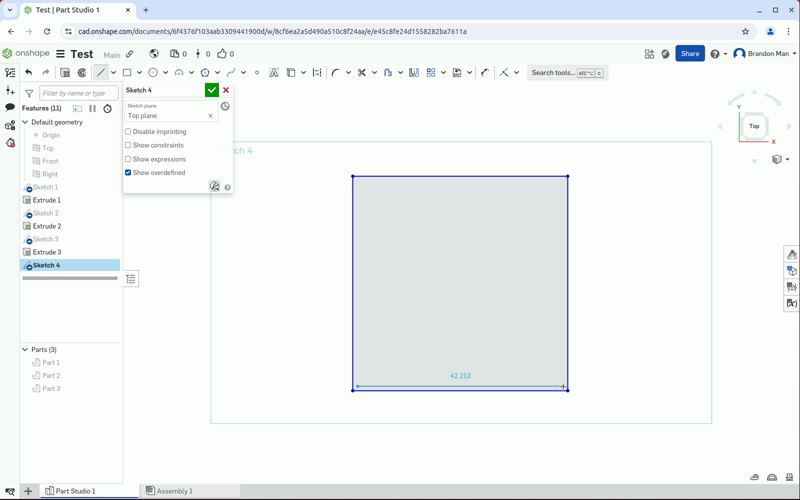
click(563, 386)
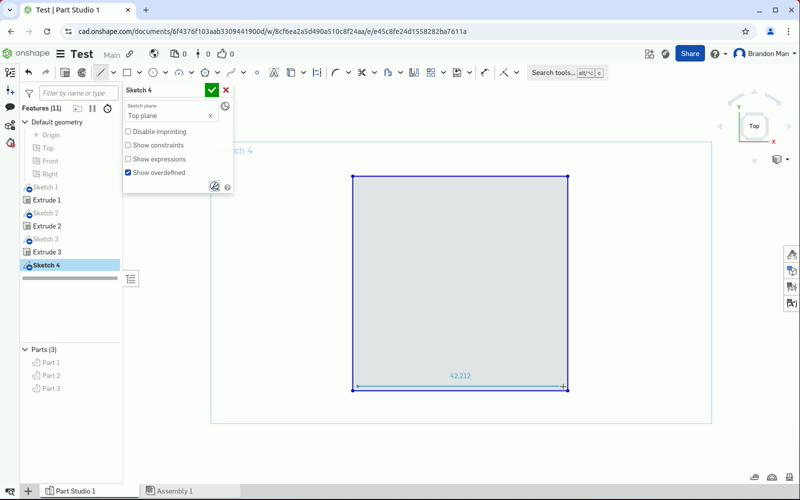
key_up(shift)
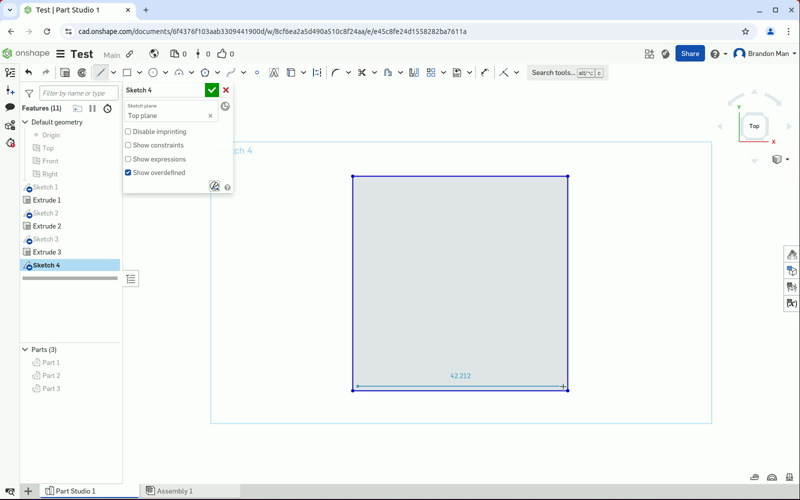
key_down(shift)
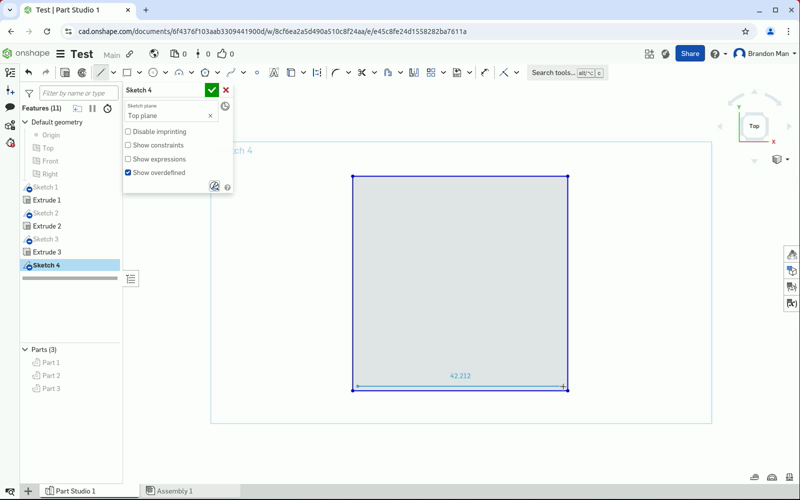
mouse_move(563, 180)
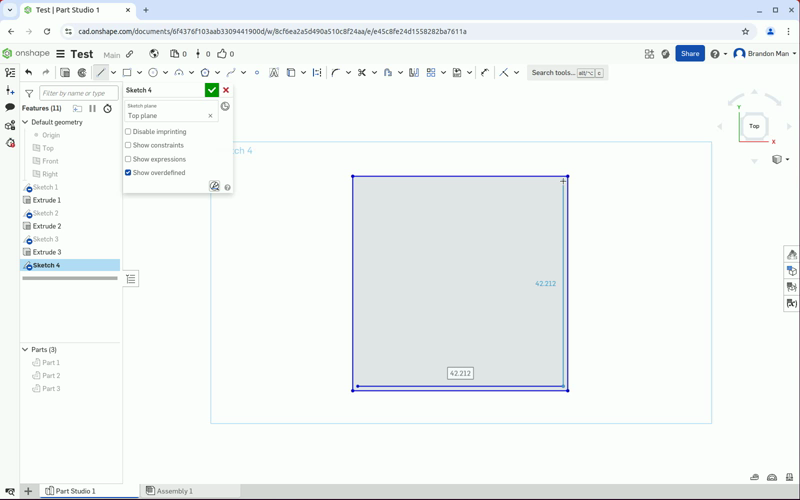
click(563, 180)
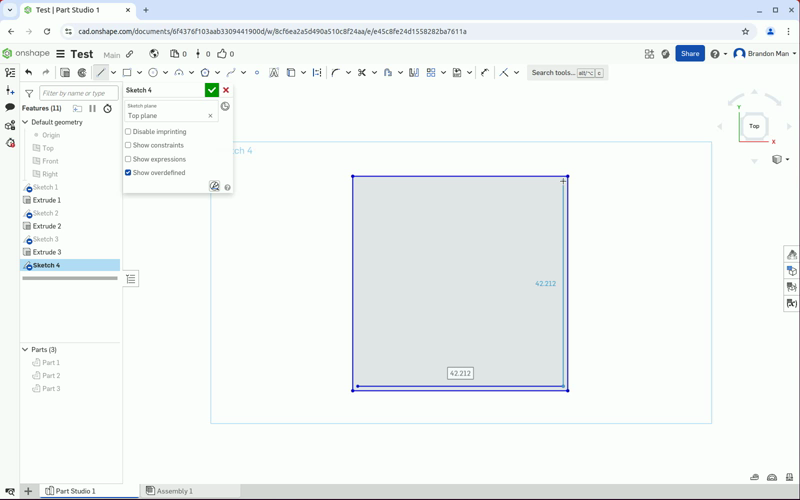
key_up(shift)
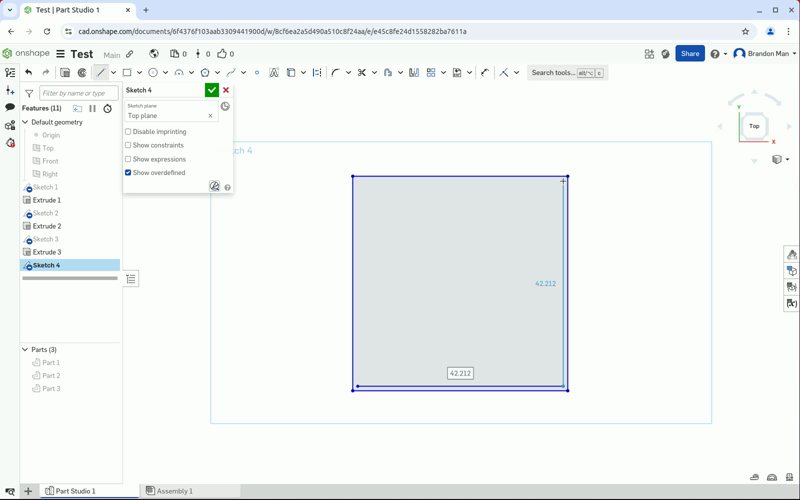
key_down(shift)
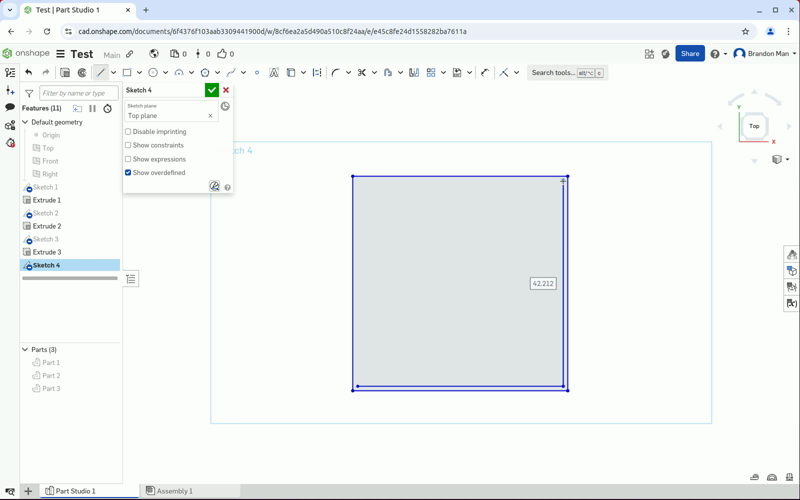
mouse_move(357, 180)
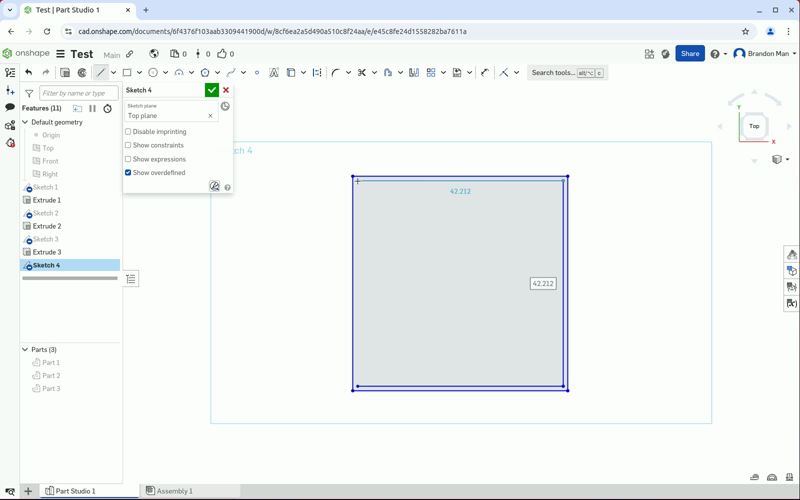
click(357, 180)
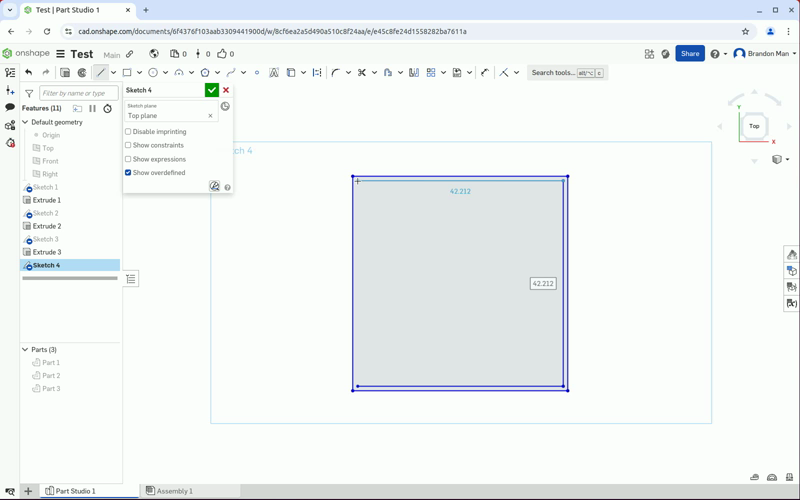
key_up(shift)
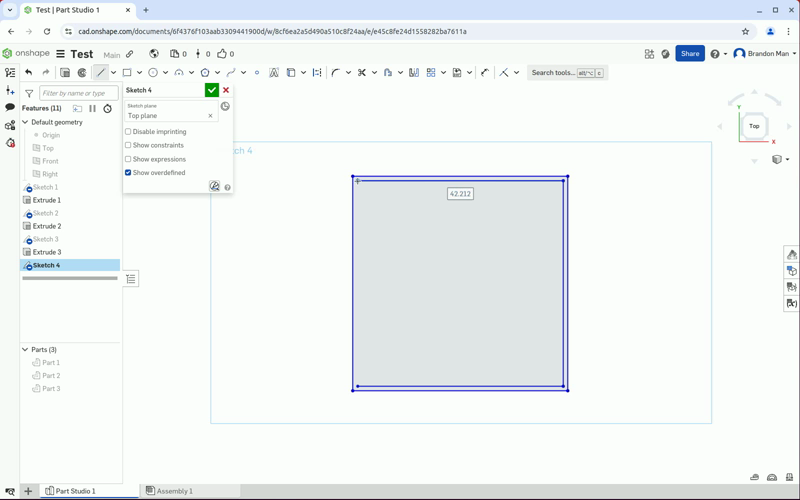
key_down(shift)
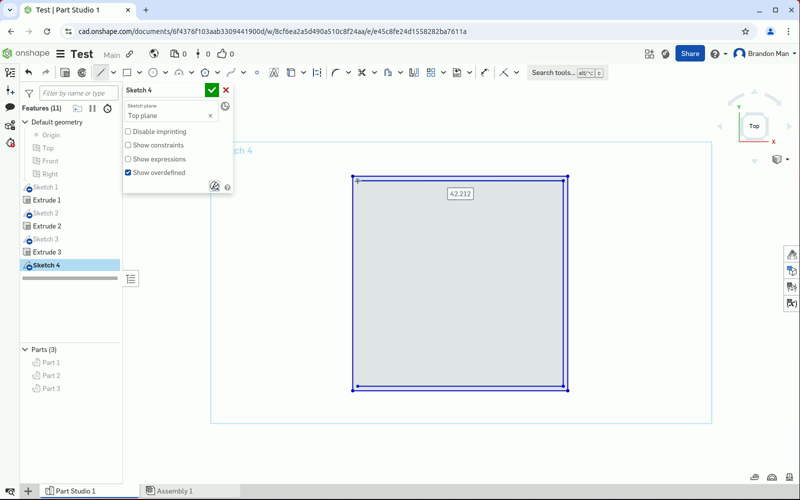
mouse_move(357, 386)
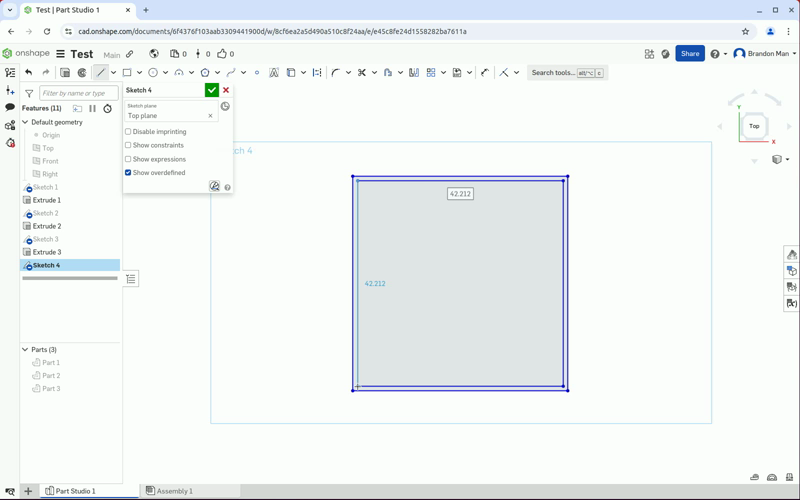
key_up(shift)
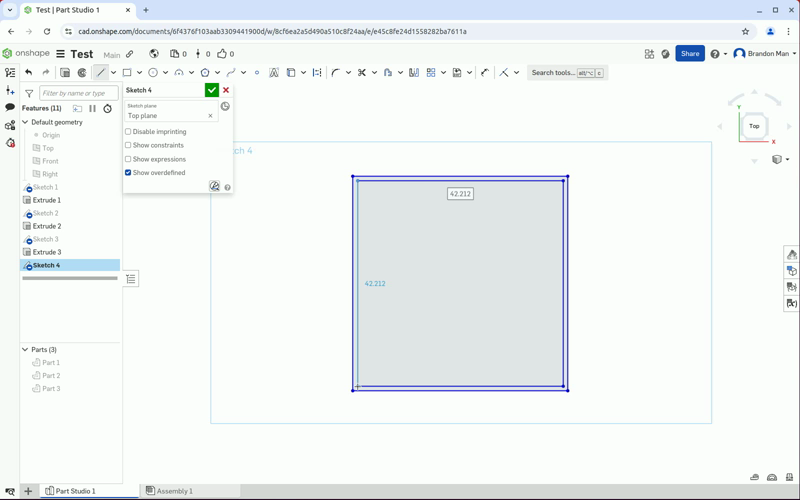
click(357, 386)
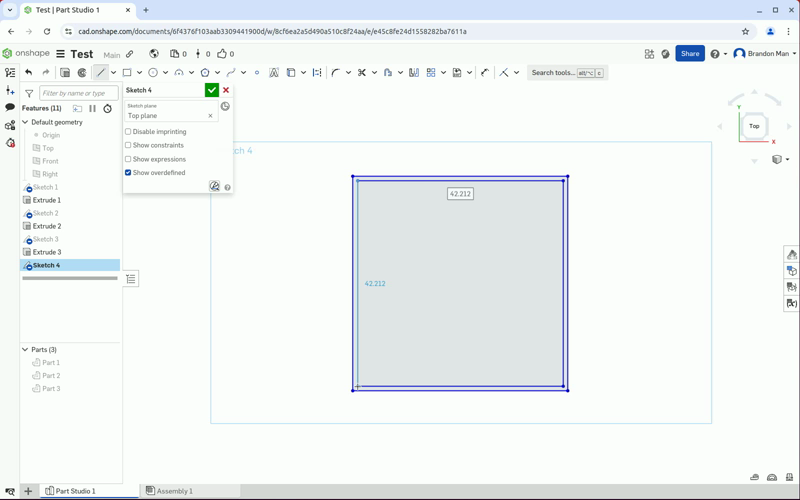
key(esc)
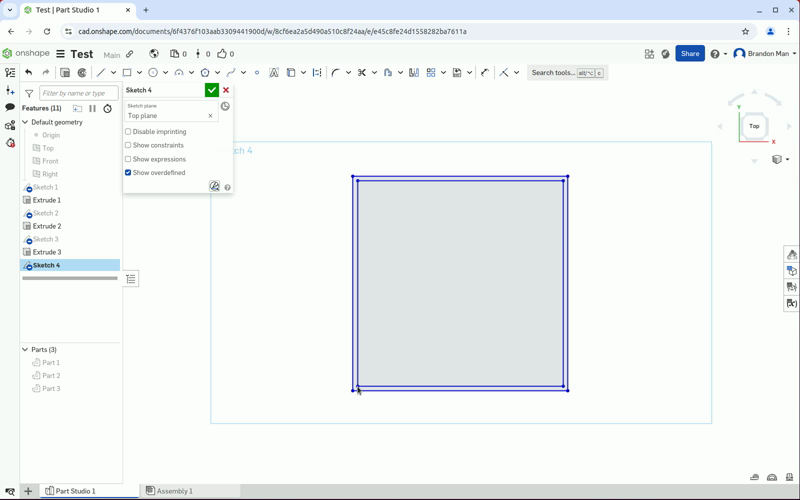
mouse_move(355, 387)
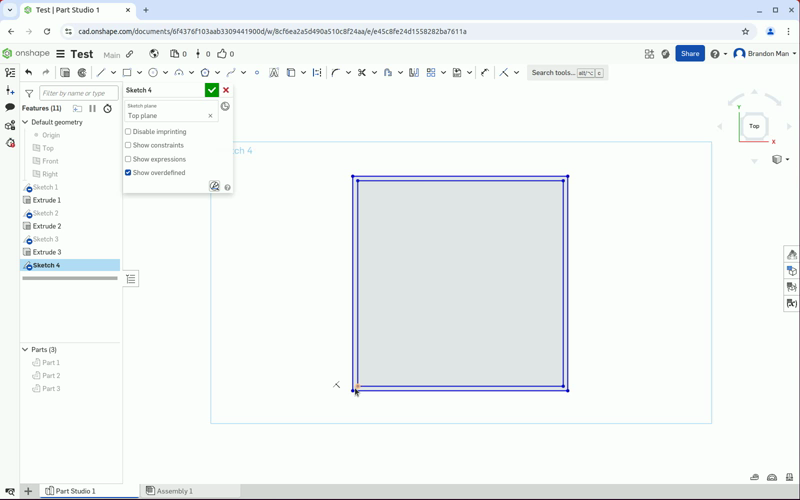
click(355, 387)
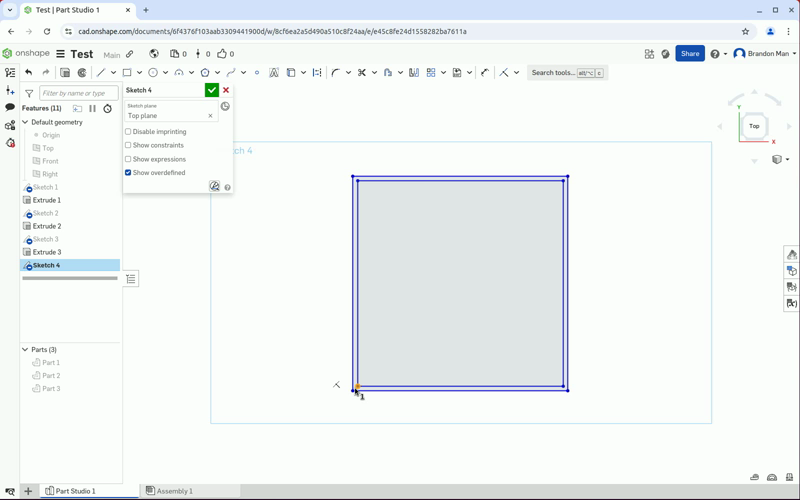
mouse_move(73, 352)
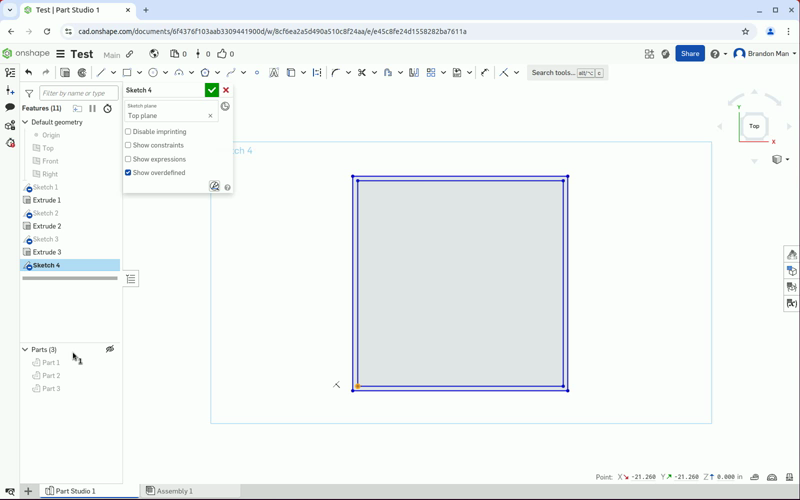
key(shift+y)
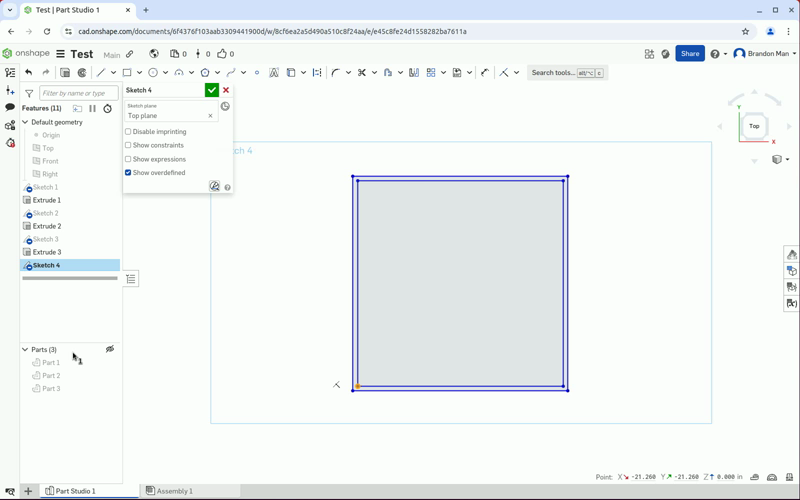
key(shift+e)
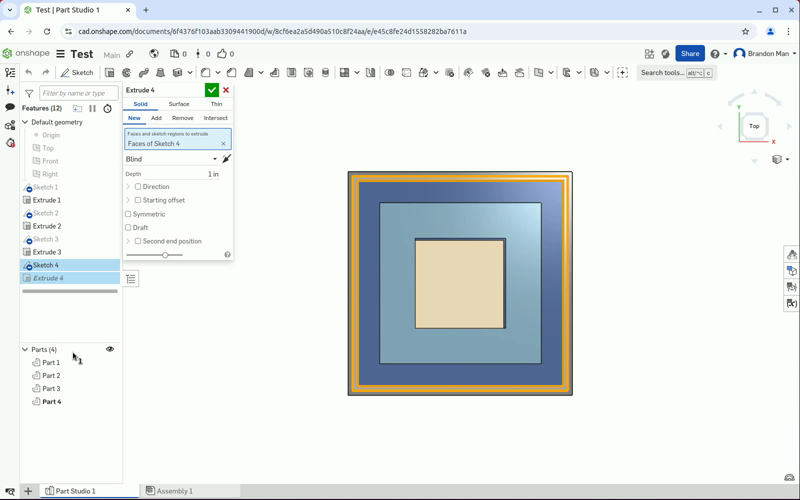
mouse_move(143, 106)
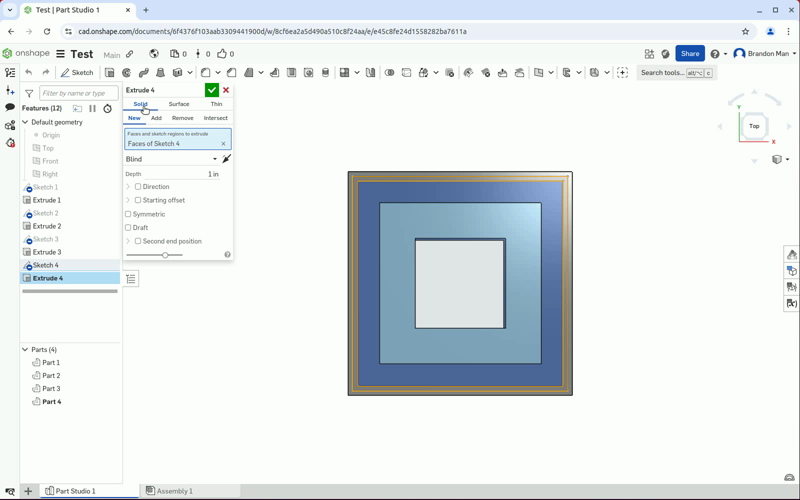
click(143, 106)
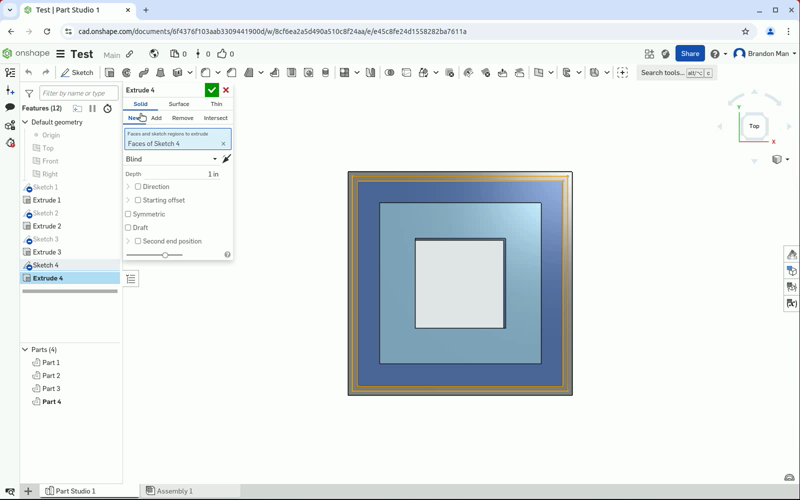
mouse_move(137, 120)
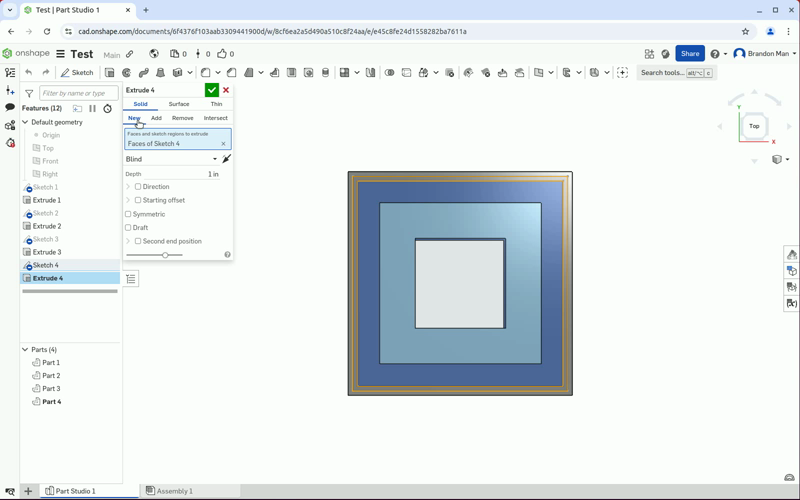
click(137, 120)
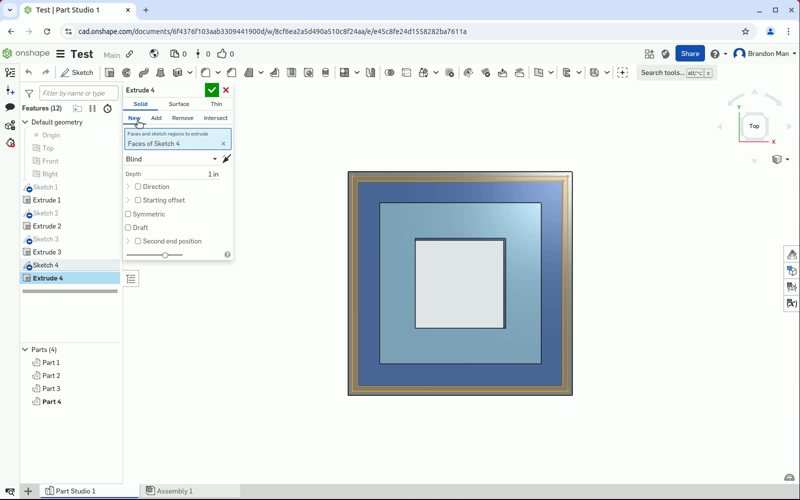
key(tab, 4)
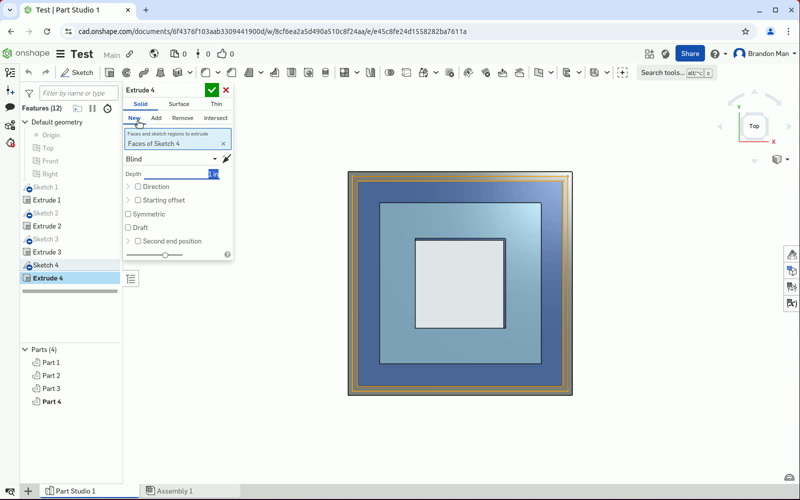
text(3.611)
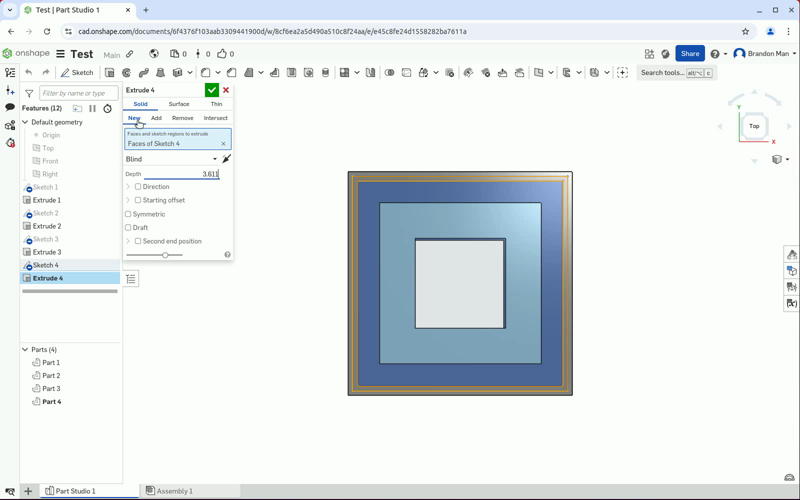
key(enter)
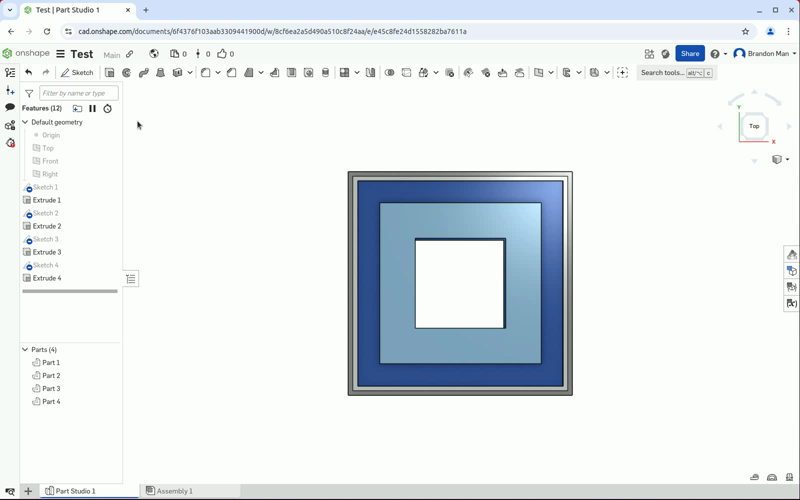
key(shift+h)
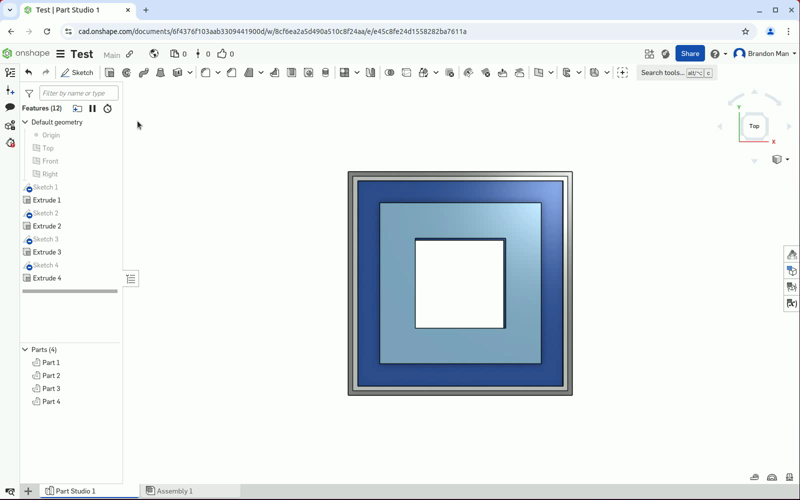
key(shift+h)
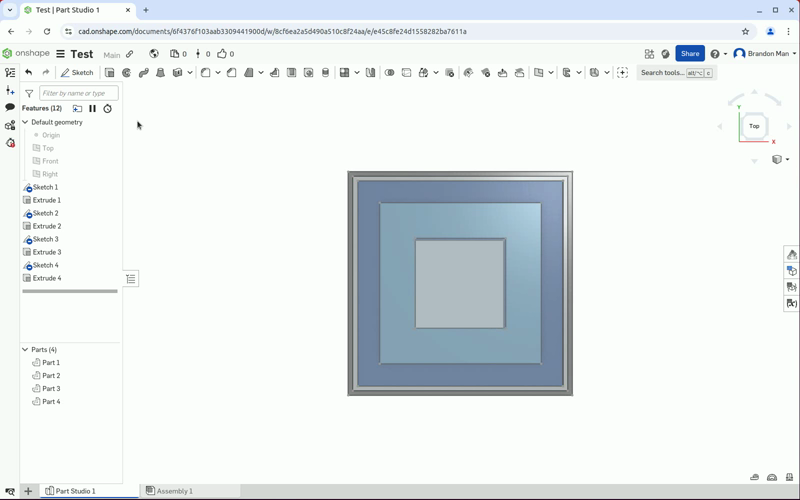
key(shift+7)
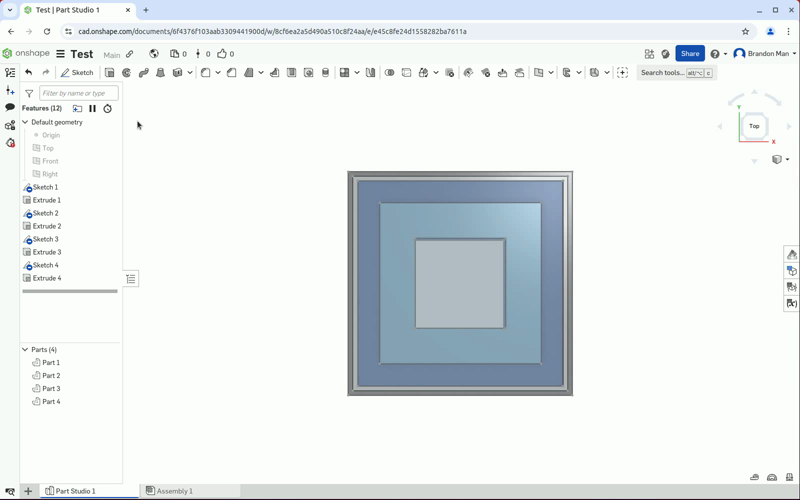
key(up, 3)
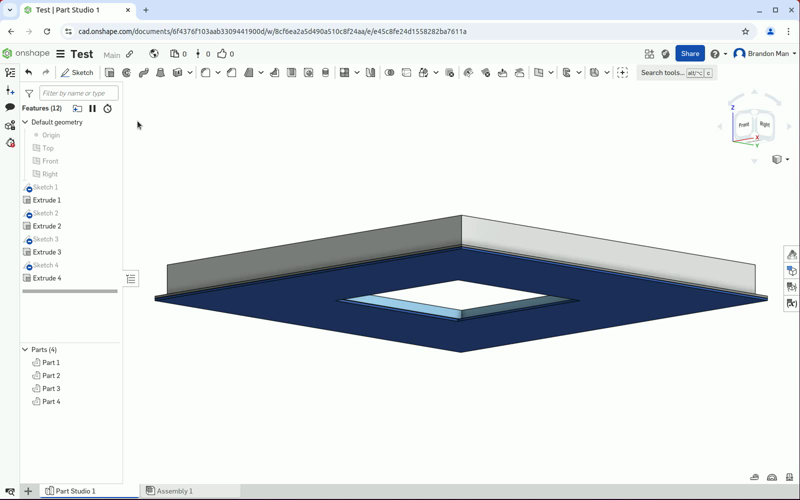
key(left, 3)
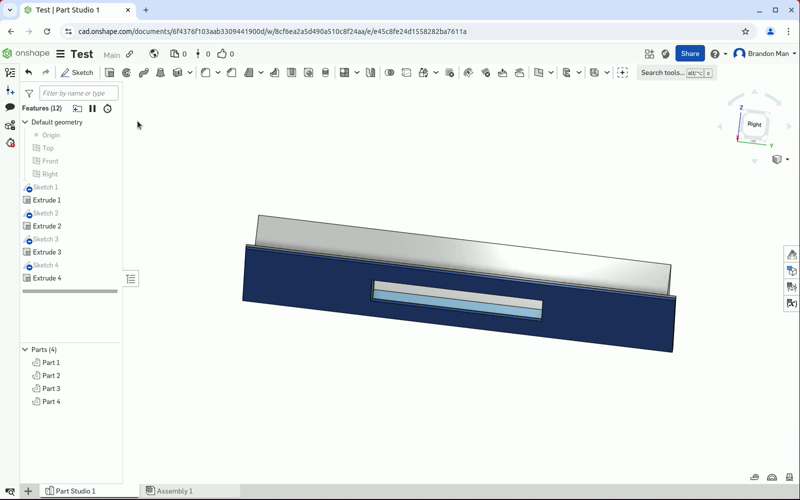
key(right, 3)
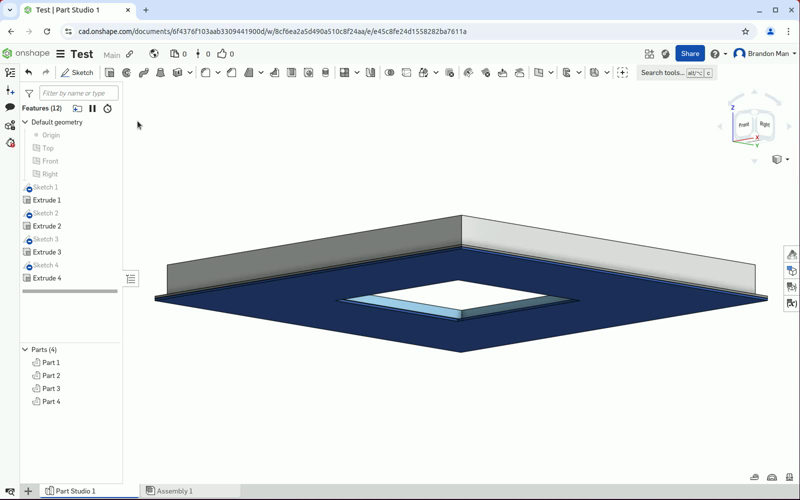
key(down, 3)
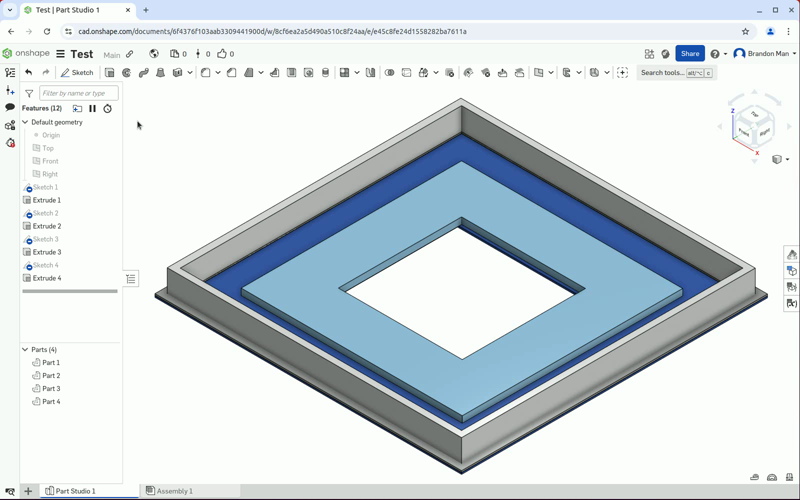
mouse_move(73, 189)
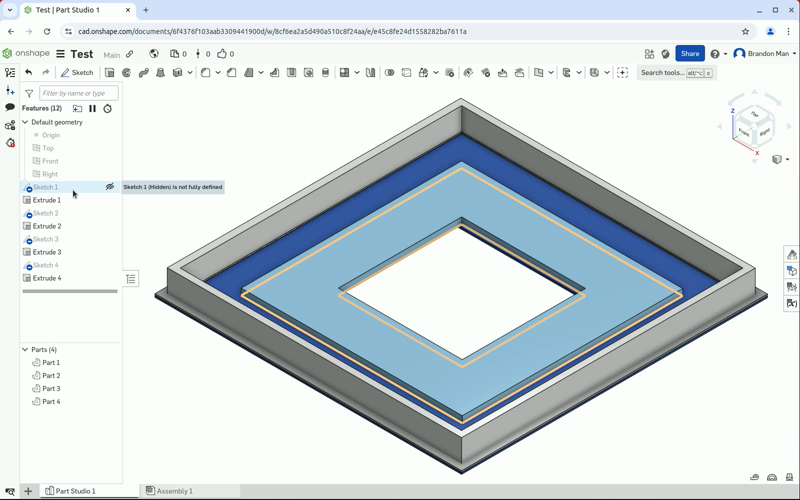
click(73, 189)